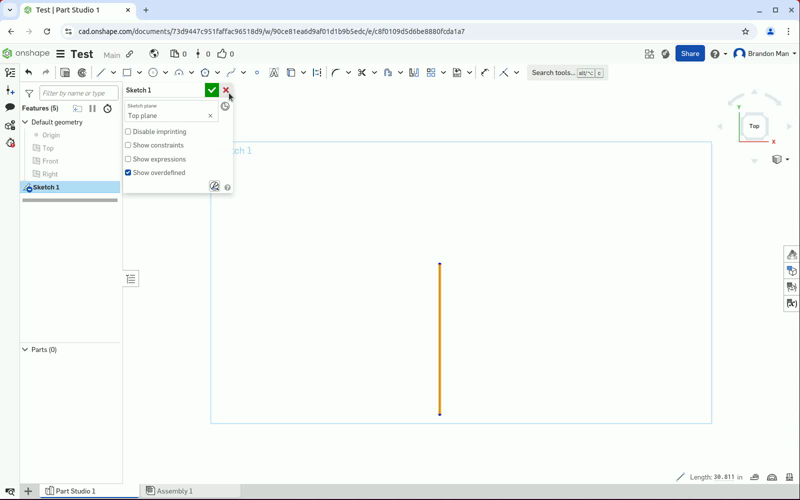
key(shift+h)
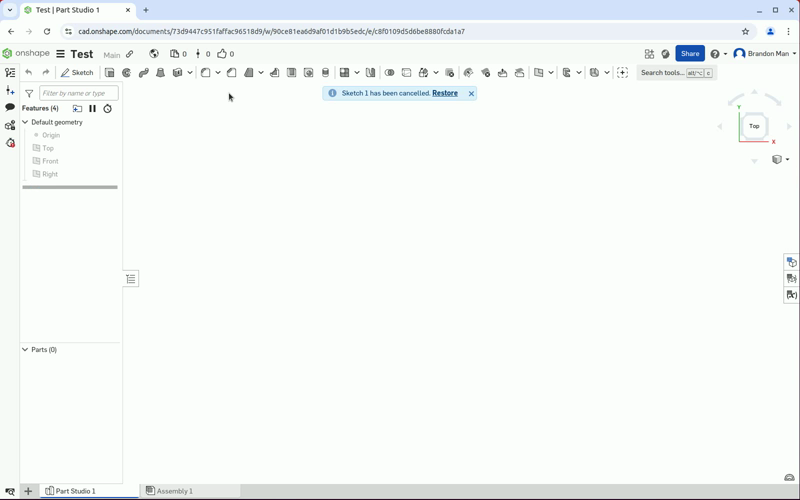
mouse_move(73, 352)
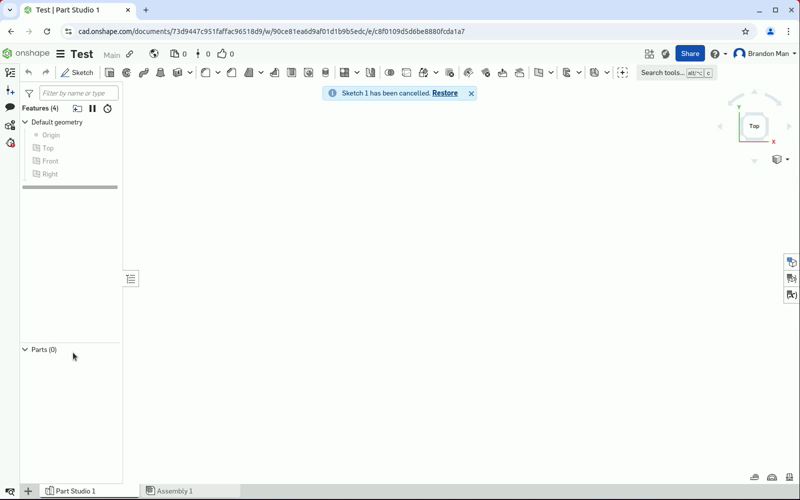
key(y)
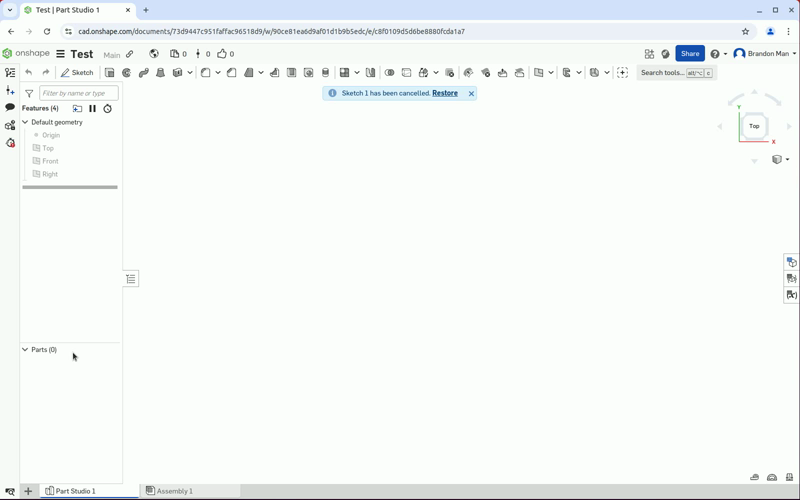
key(shift+p)
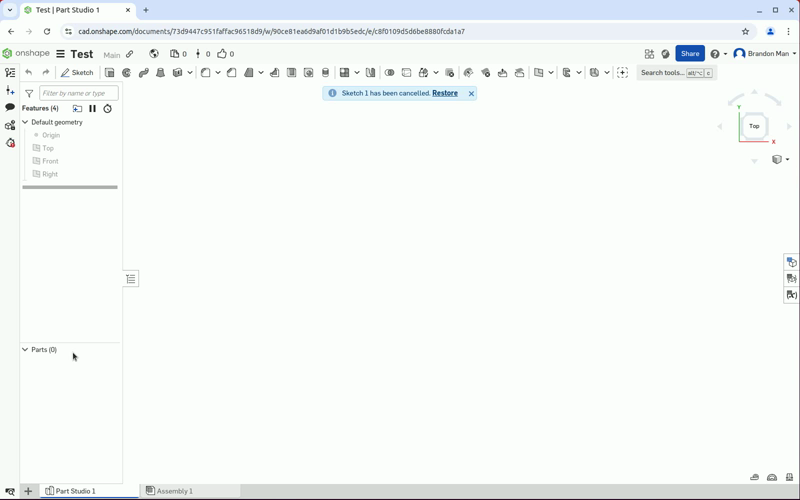
key(space)
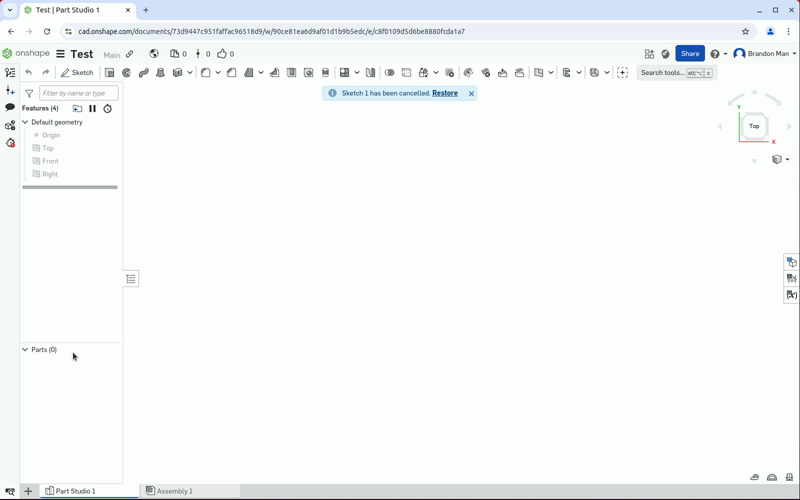
key_down(shift)
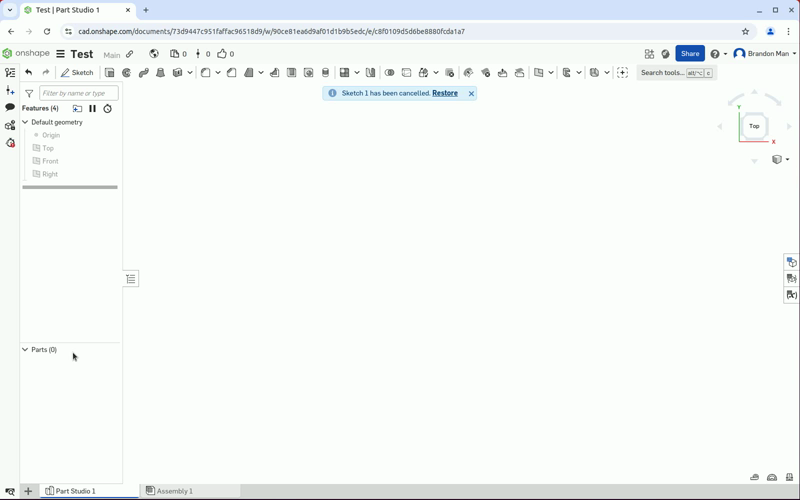
key(up)
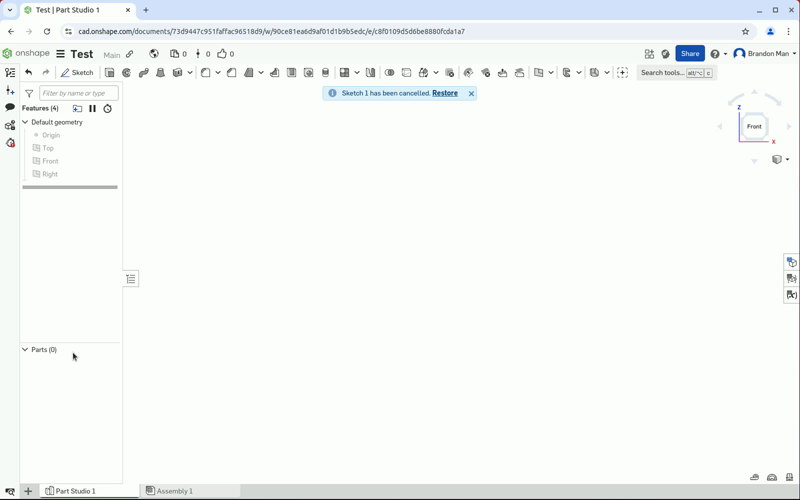
key_up(shift)
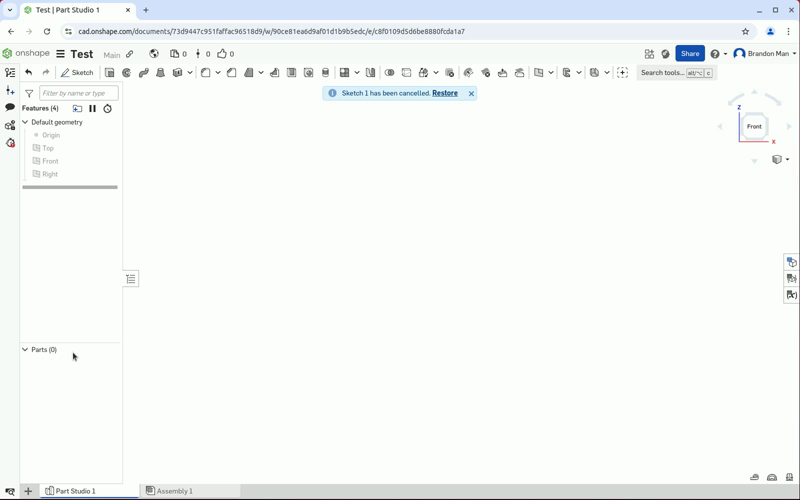
key(space)
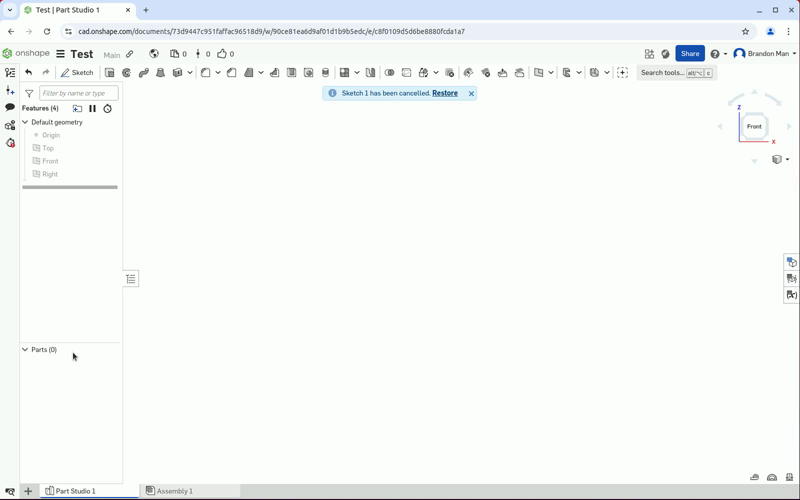
key_down(shift)
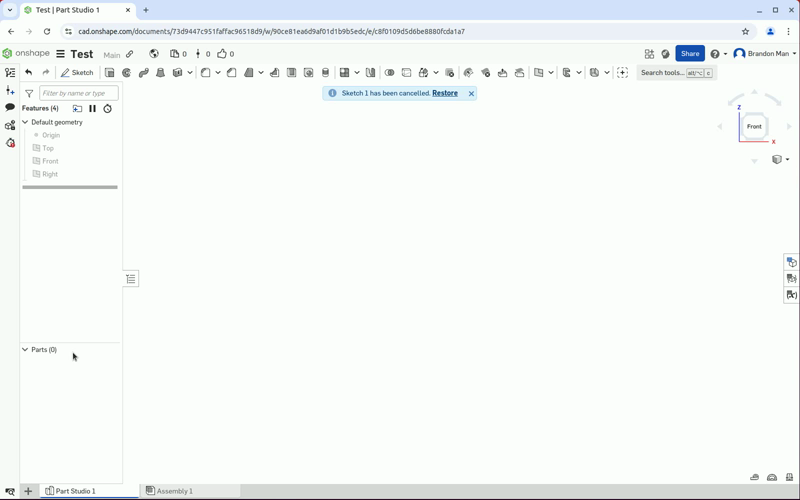
key(left)
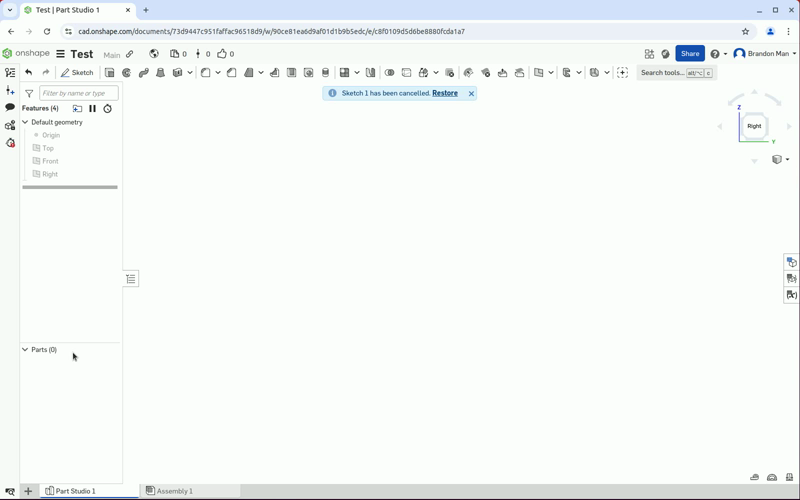
key_up(shift)
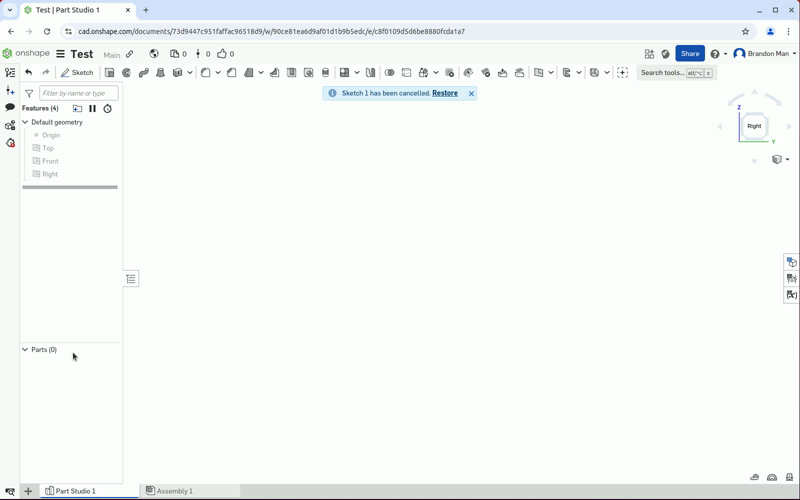
mouse_move(73, 352)
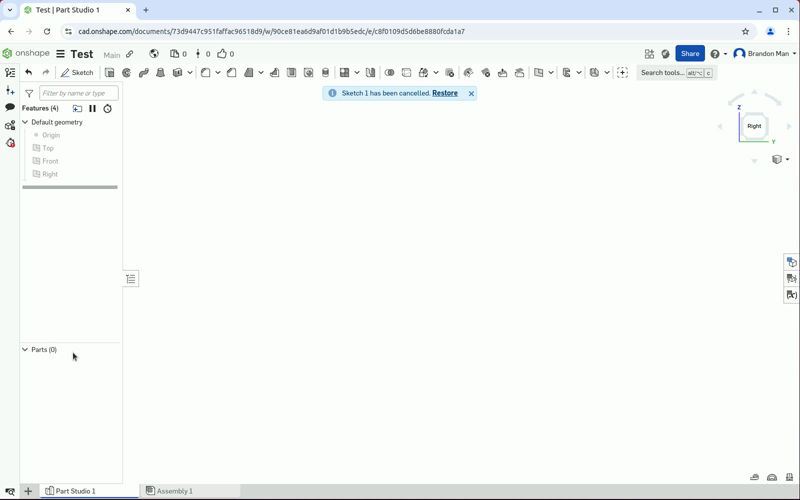
key(shift+y)
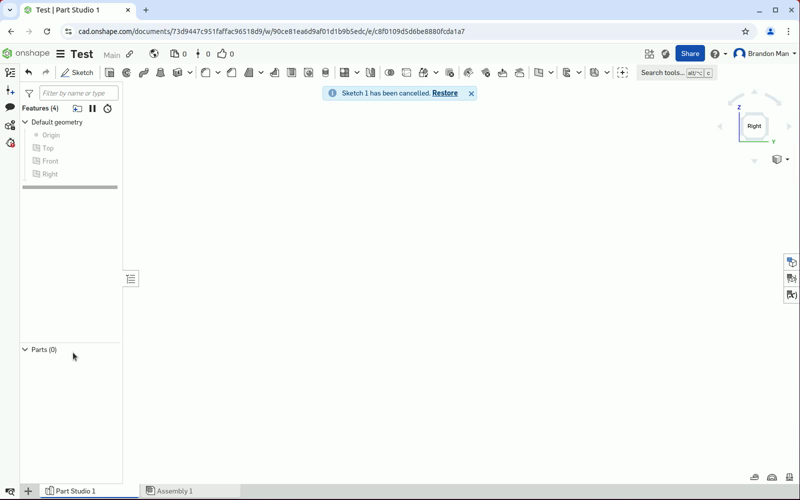
key(shift+s)
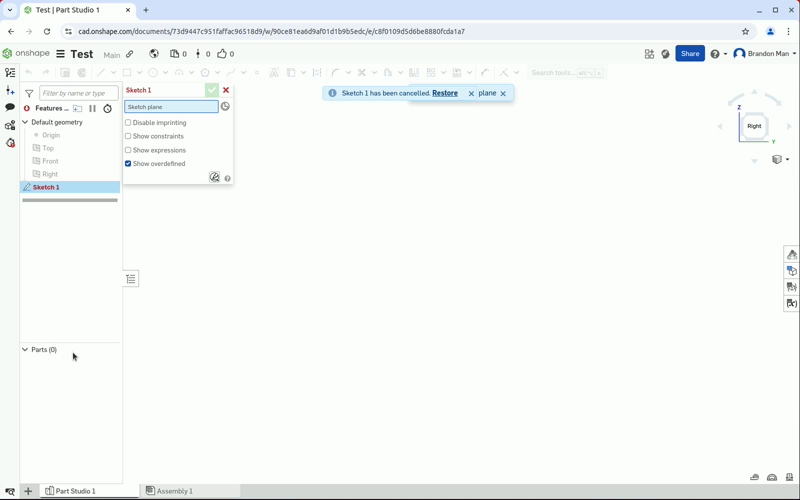
mouse_move(73, 176)
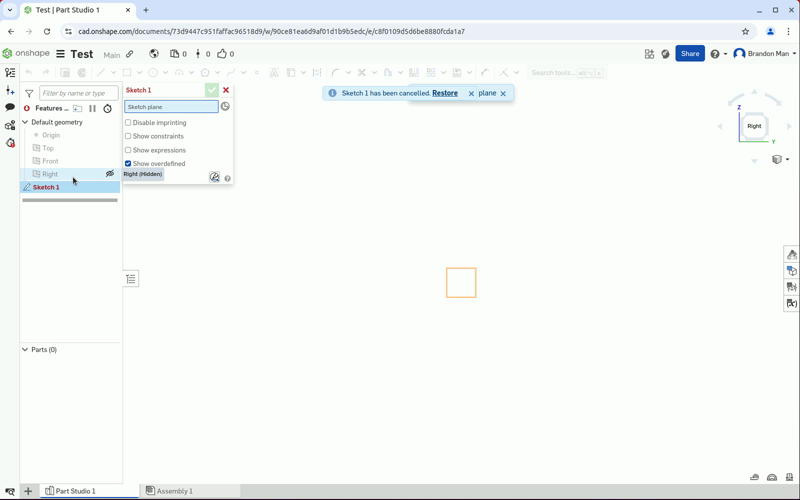
click(73, 176)
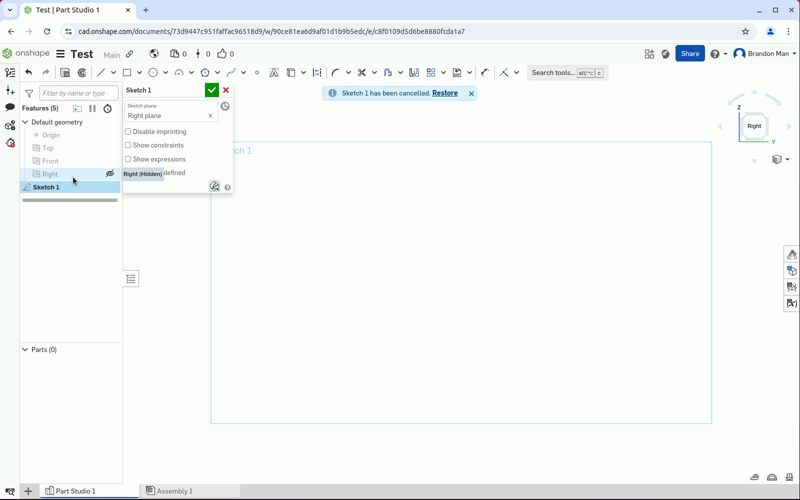
mouse_move(73, 352)
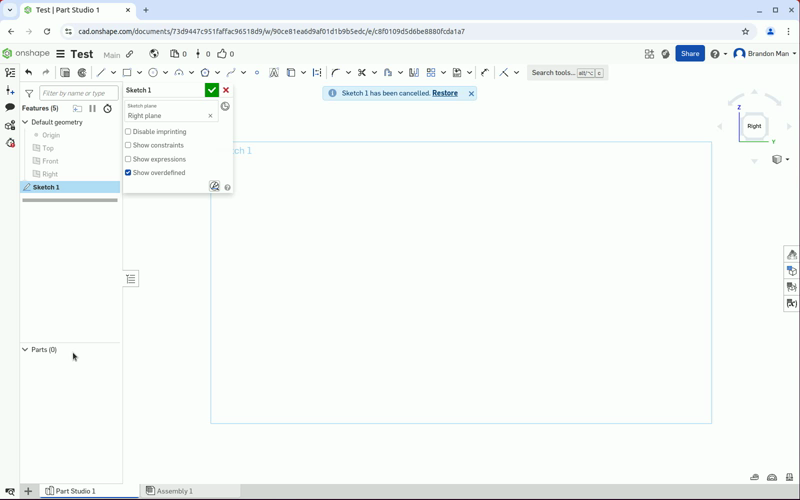
key(y)
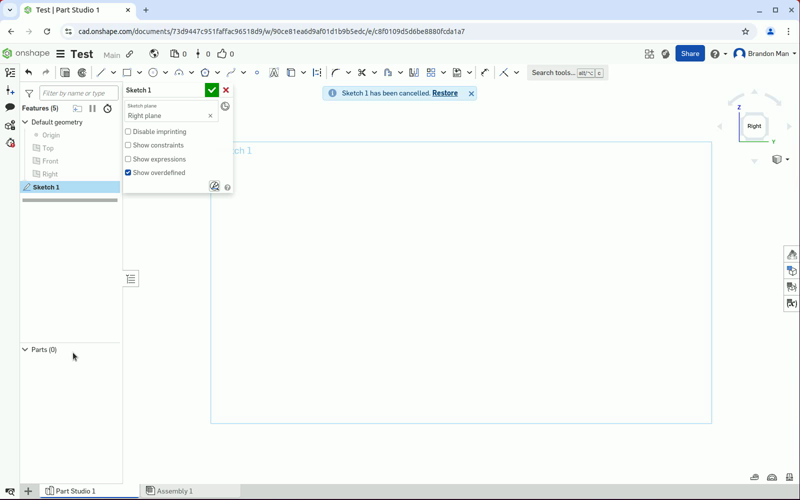
key(l)
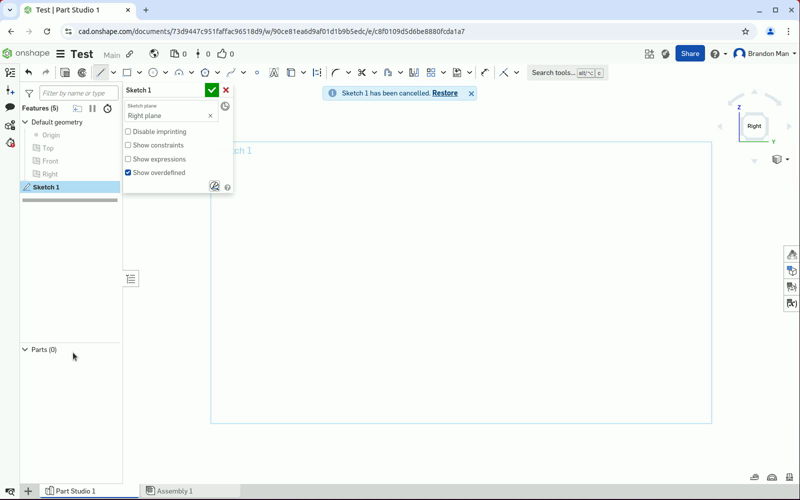
key_down(shift)
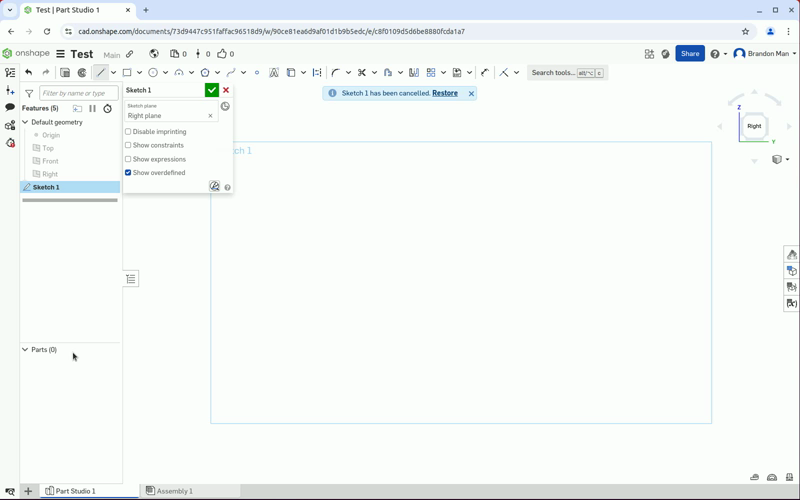
mouse_move(460, 282)
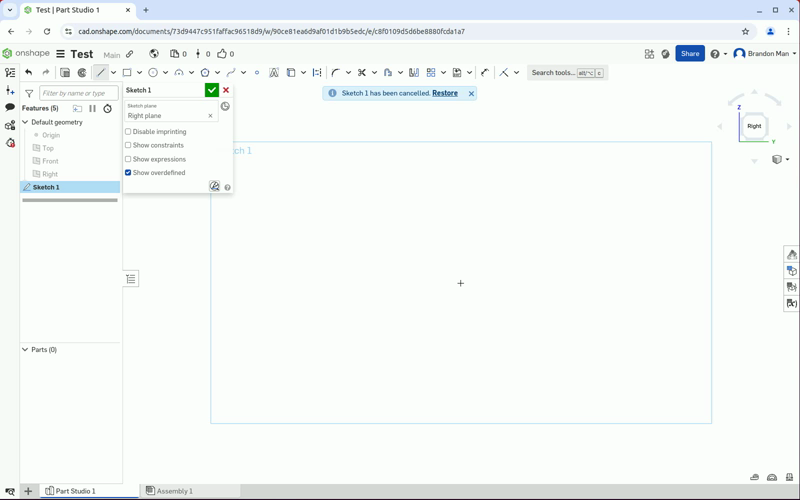
click(460, 282)
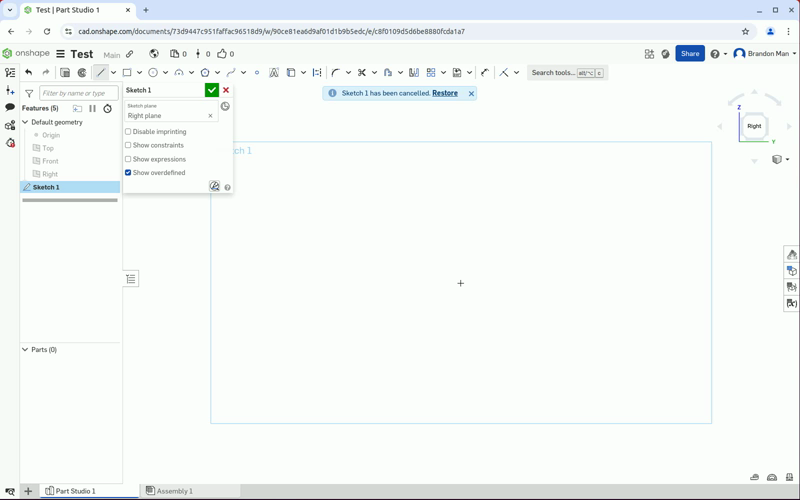
key_up(shift)
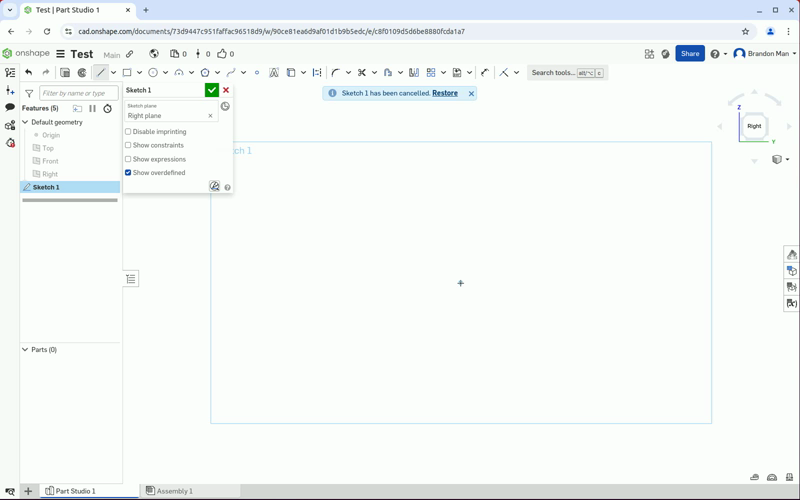
key_down(shift)
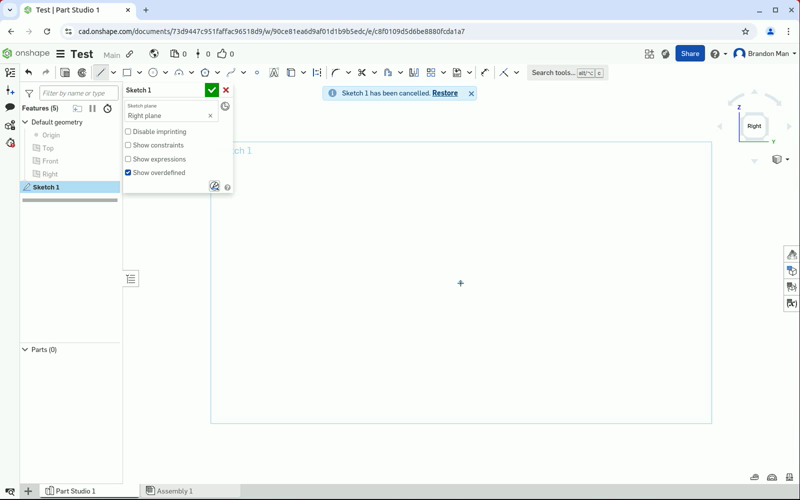
mouse_move(525, 282)
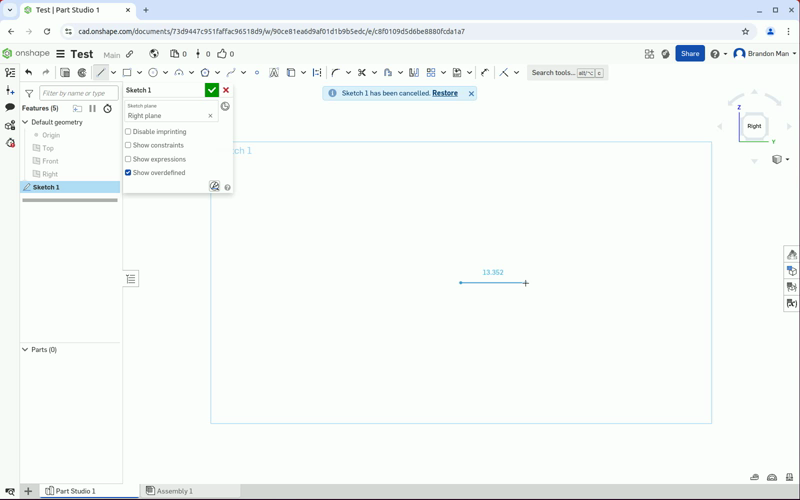
click(525, 282)
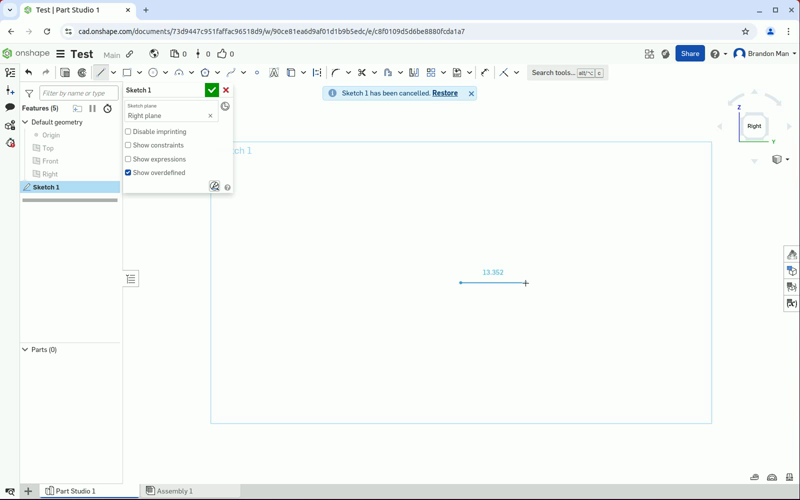
key_up(shift)
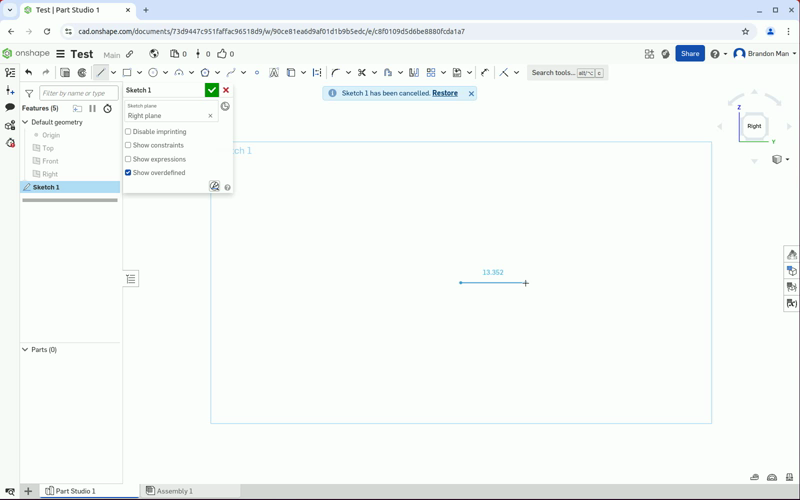
key_down(shift)
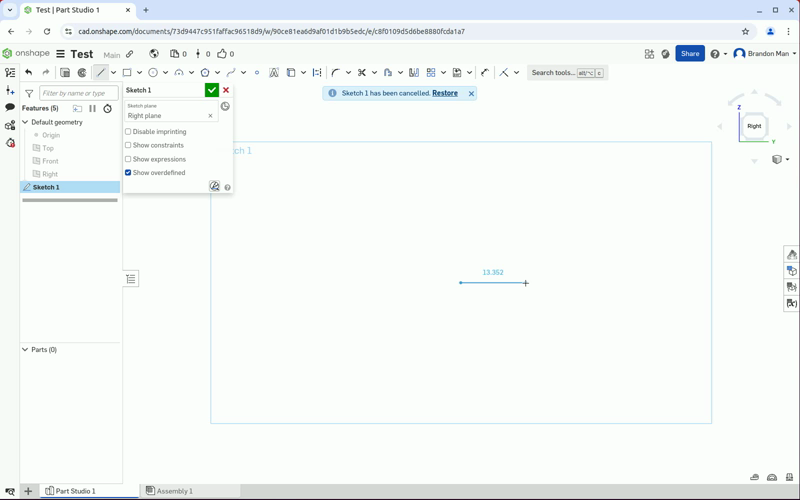
mouse_move(555, 282)
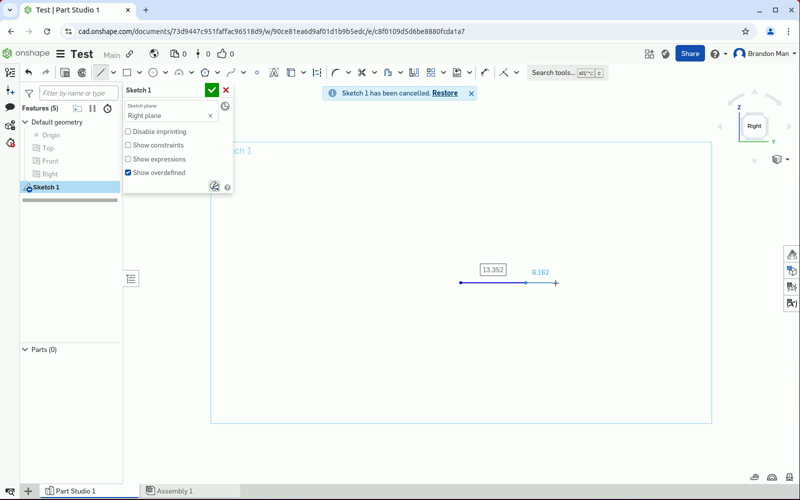
mouse_move(525, 234)
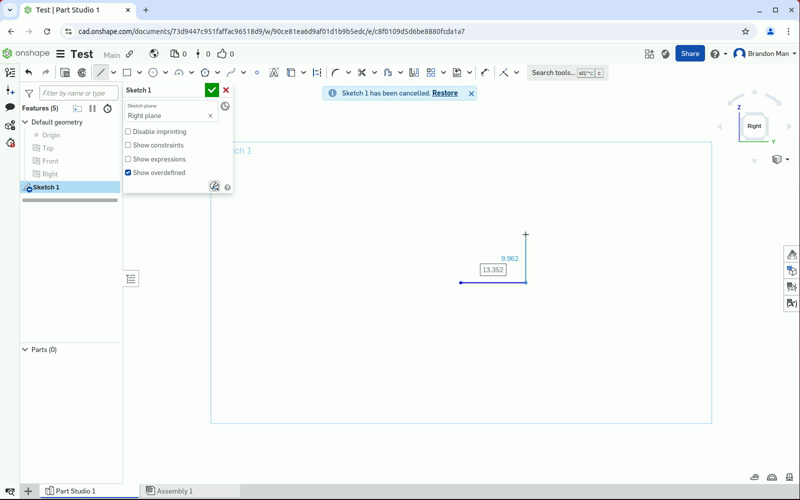
click(525, 234)
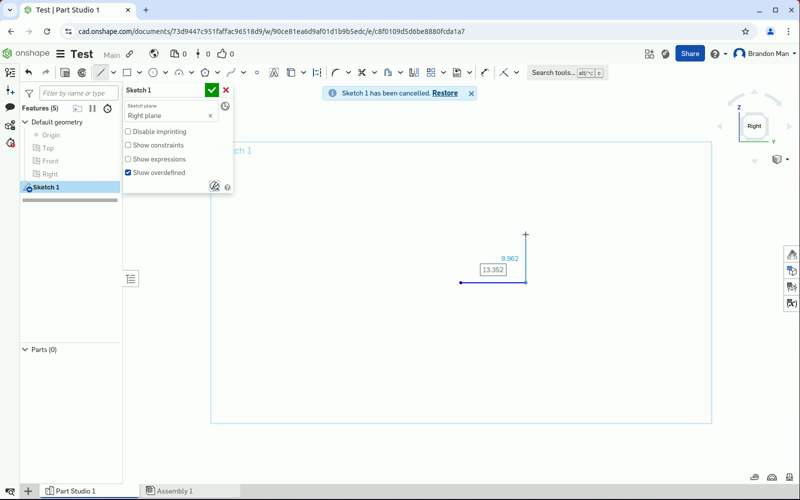
key_up(shift)
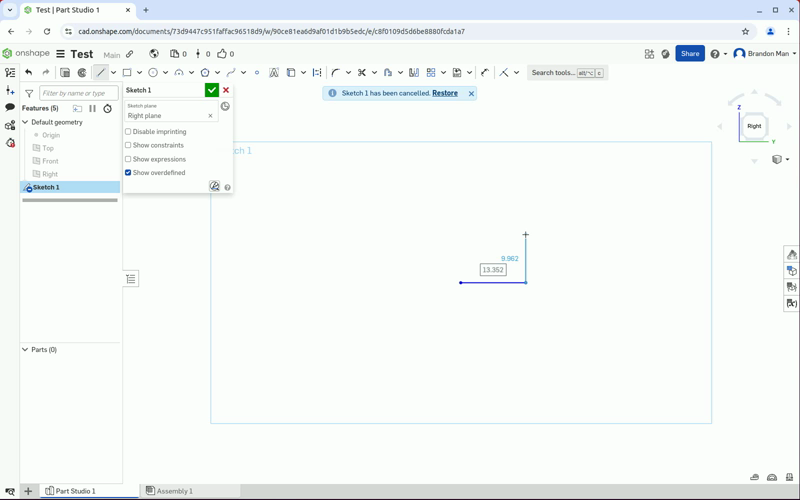
key_down(shift)
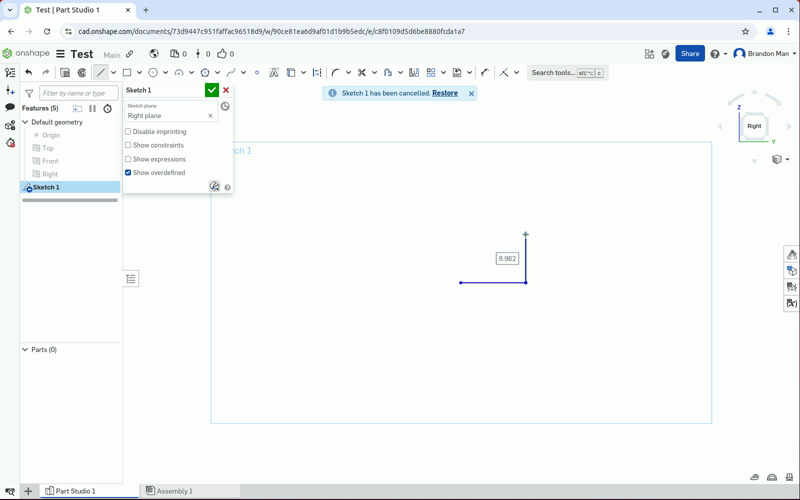
mouse_move(460, 266)
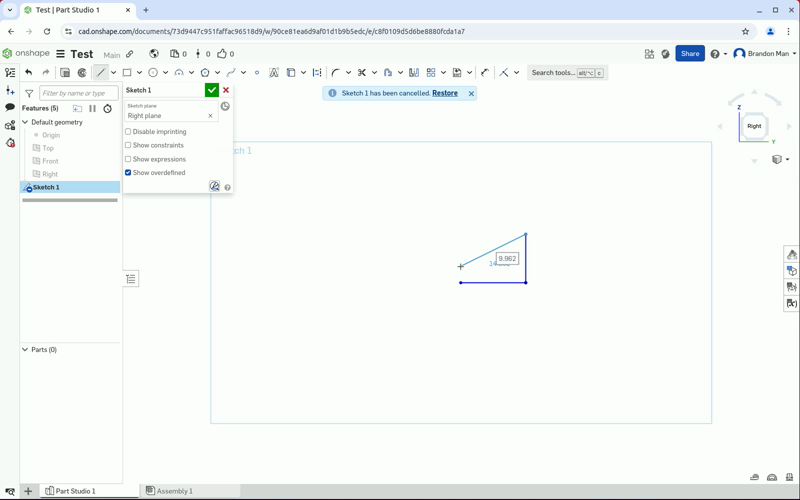
click(460, 266)
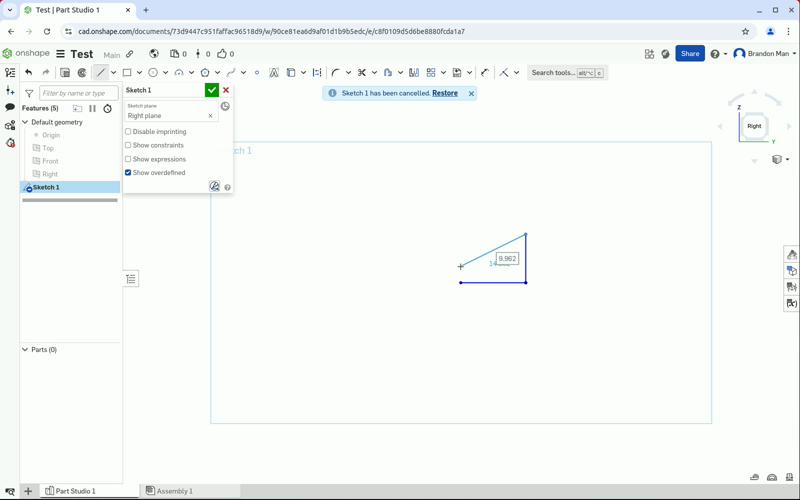
key_up(shift)
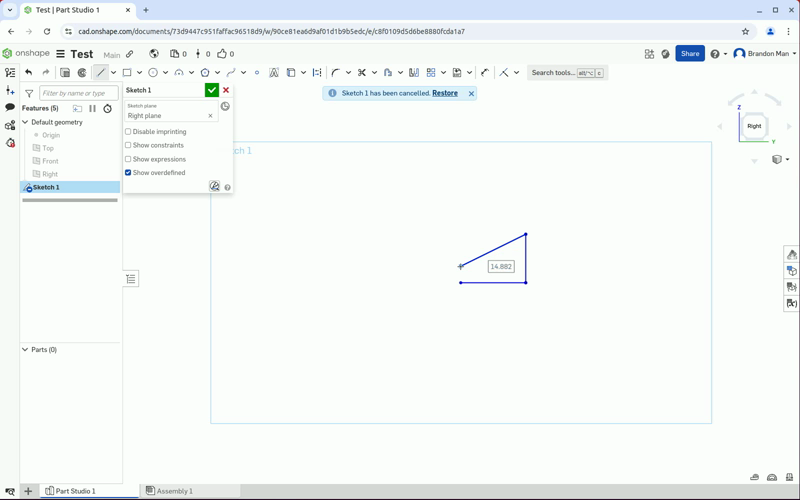
mouse_move(490, 266)
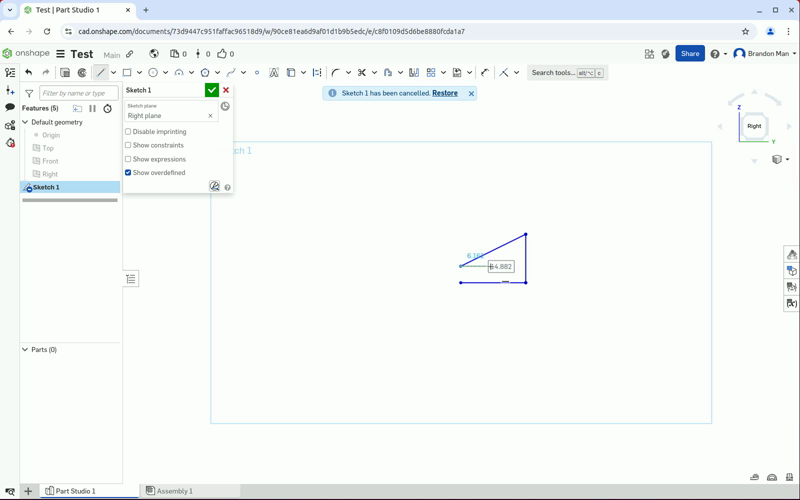
key_down(shift)
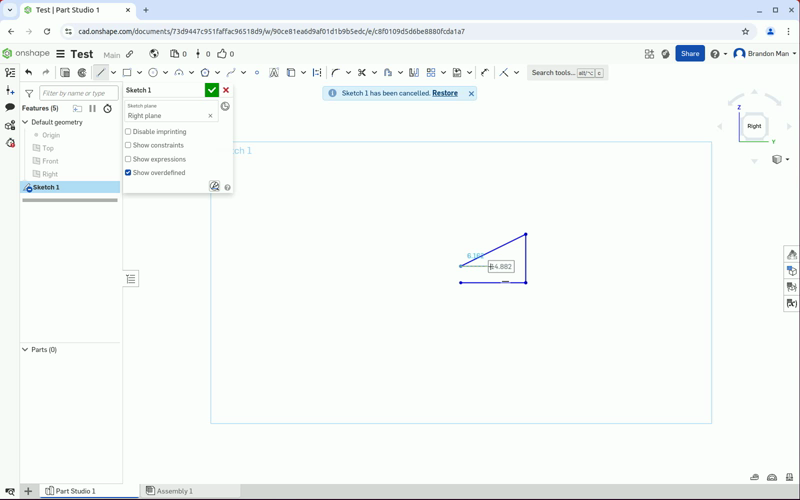
mouse_move(460, 282)
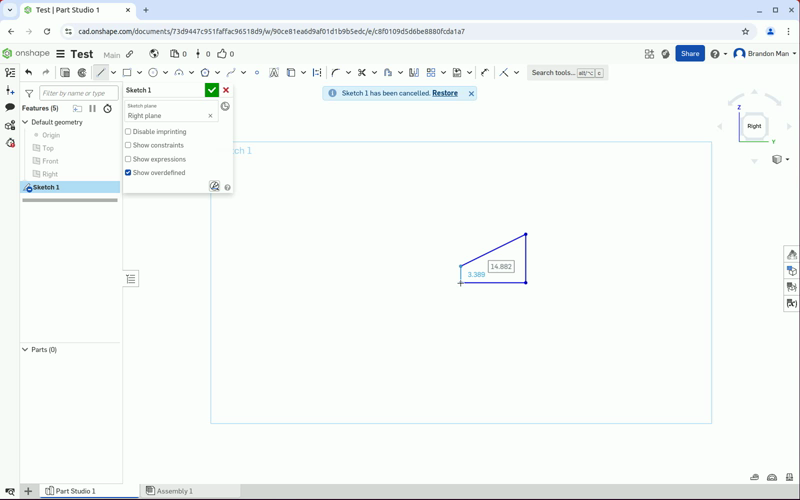
key_up(shift)
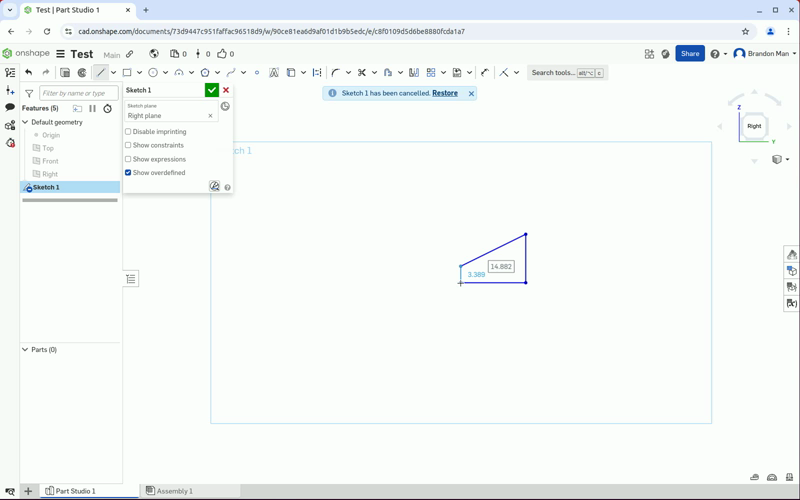
click(460, 282)
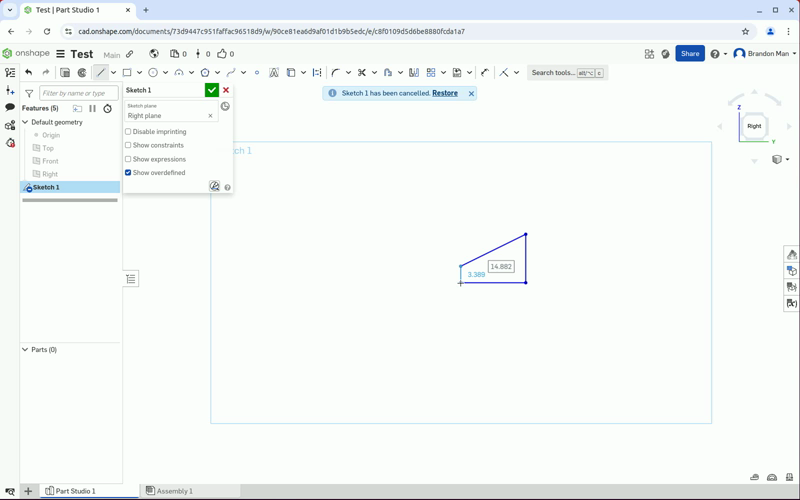
key(esc)
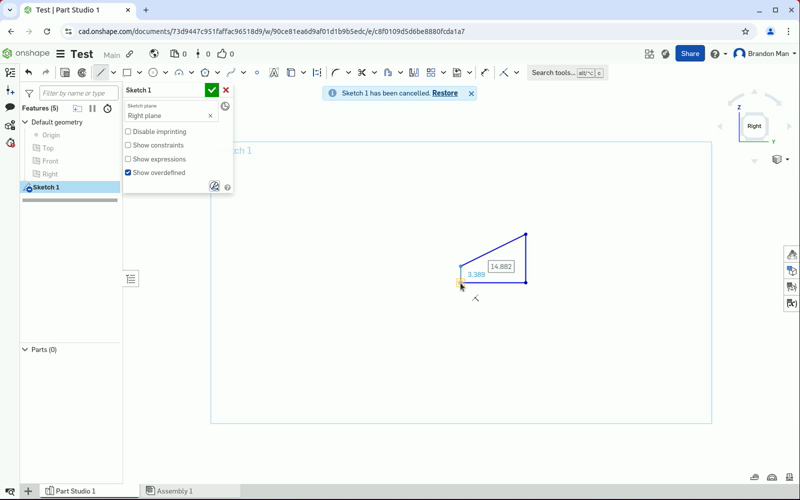
mouse_move(511, 257)
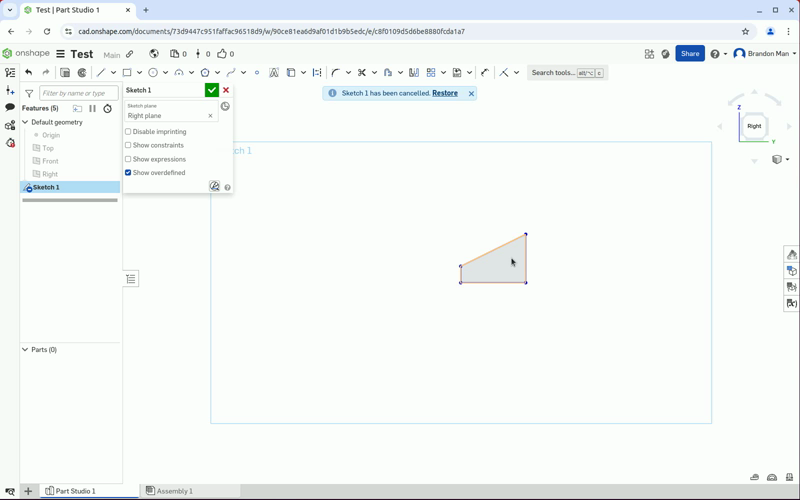
click(511, 257)
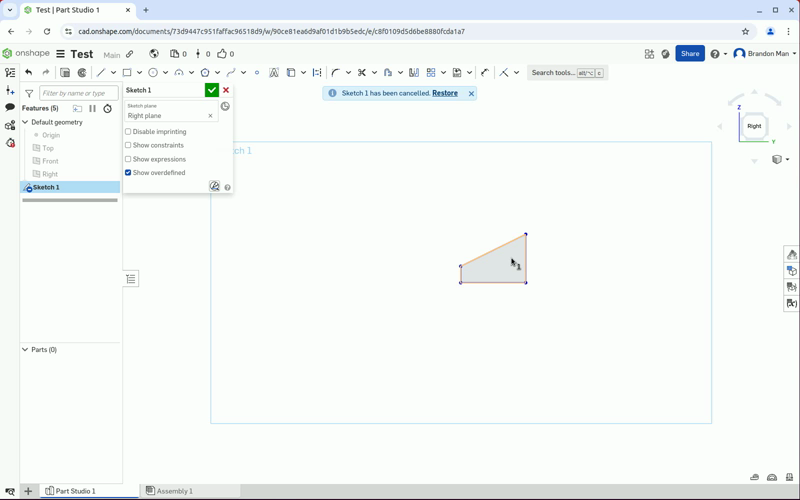
mouse_move(73, 352)
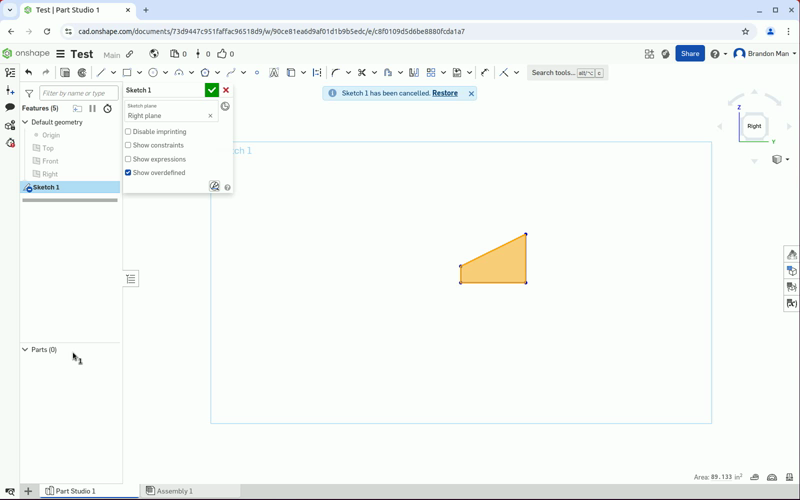
key(shift+y)
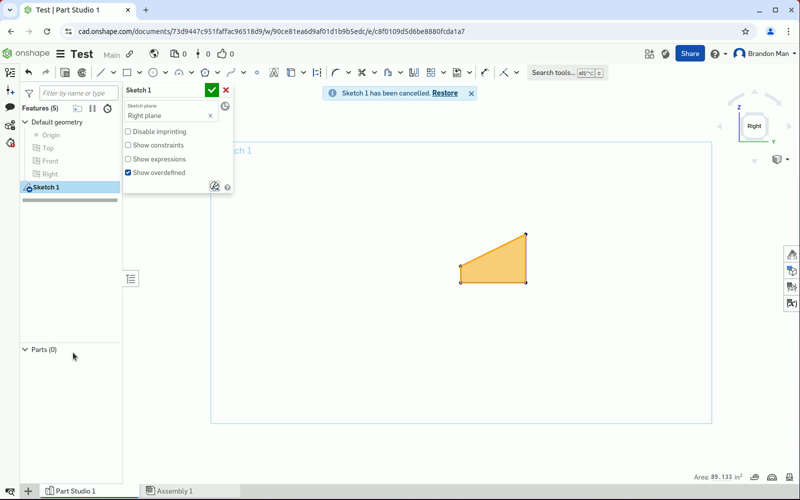
key(shift+e)
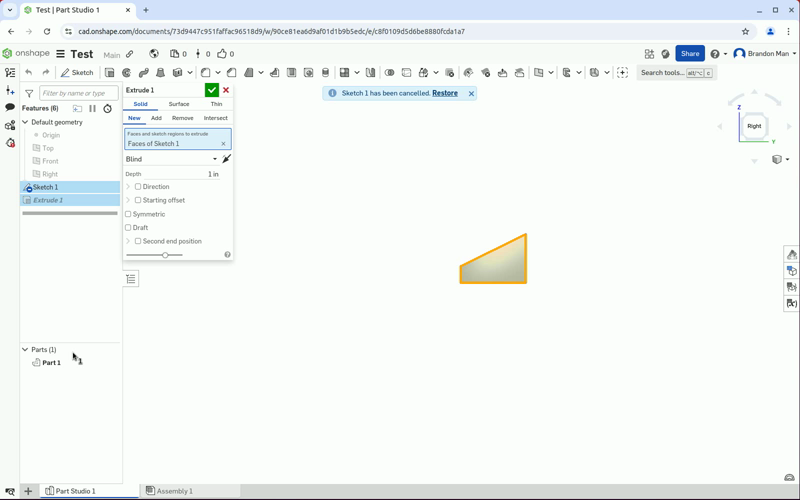
mouse_move(143, 106)
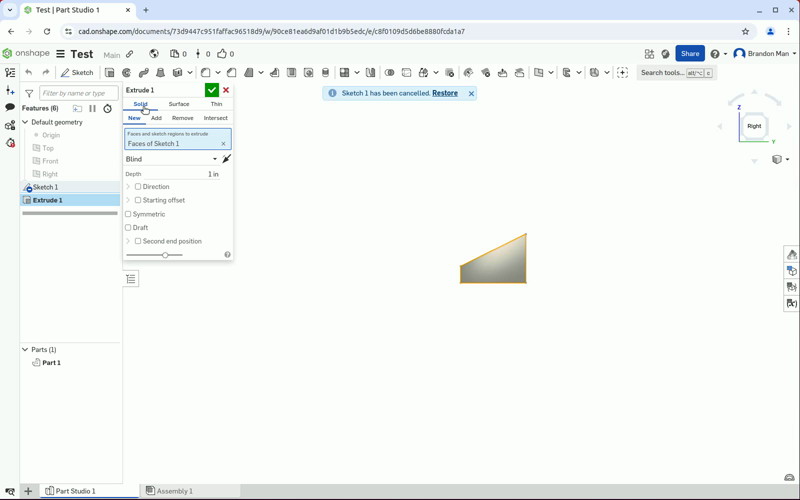
click(143, 106)
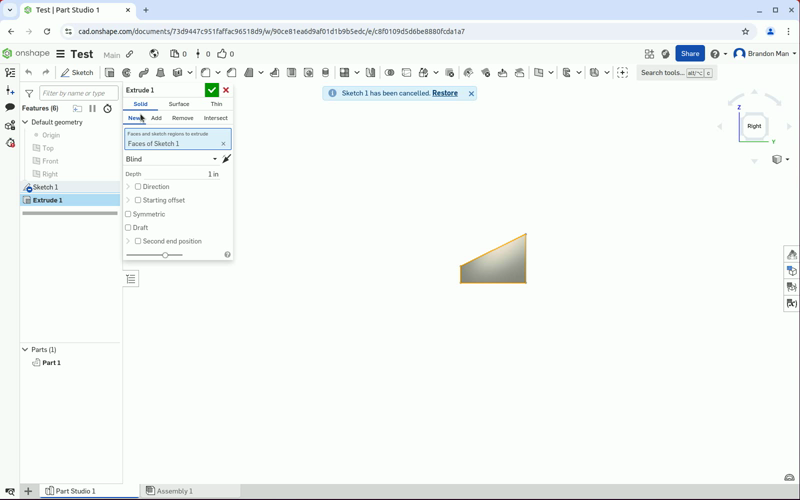
mouse_move(137, 120)
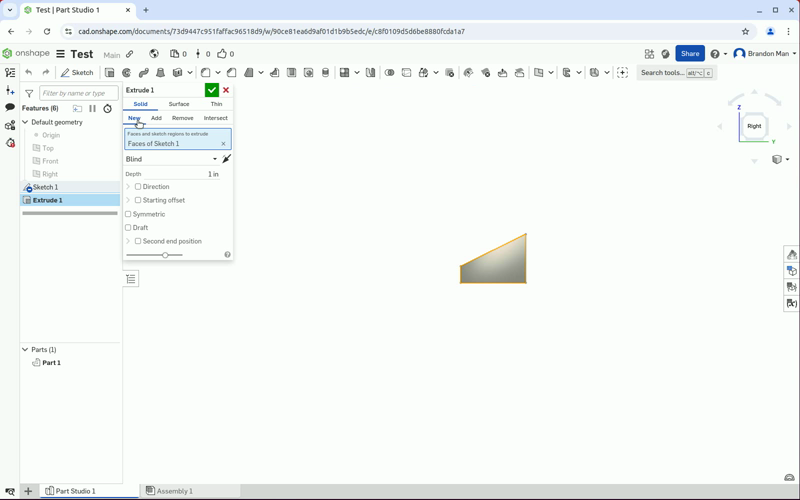
click(137, 120)
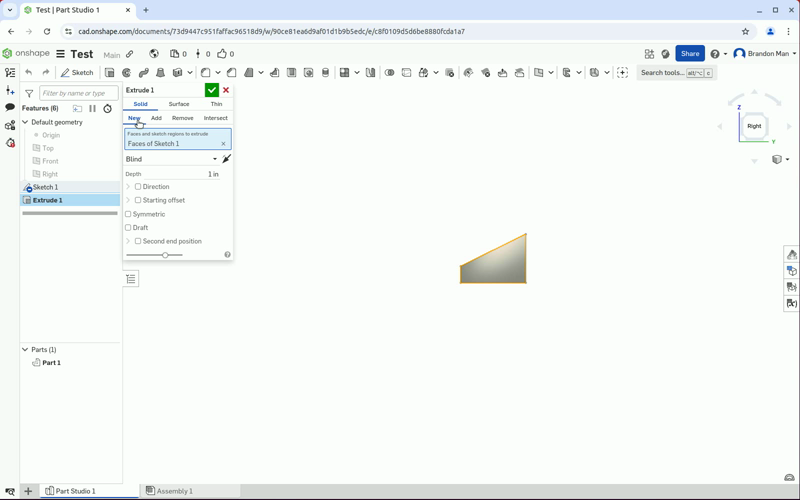
key(tab, 4)
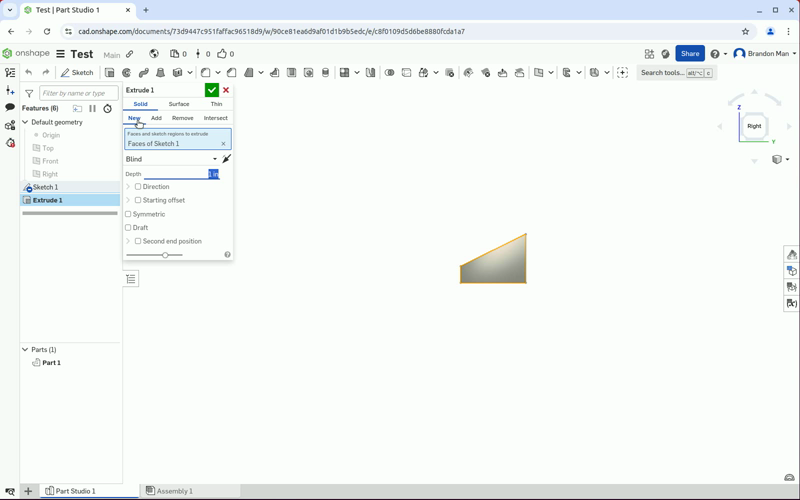
text(19.738)
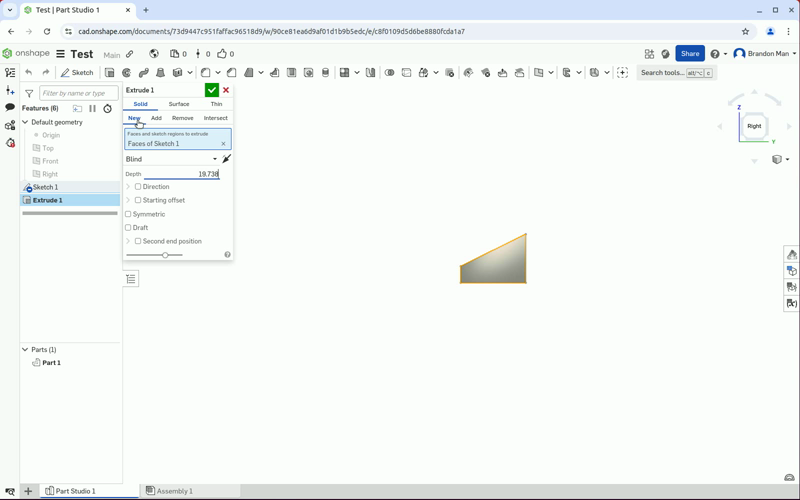
key(enter)
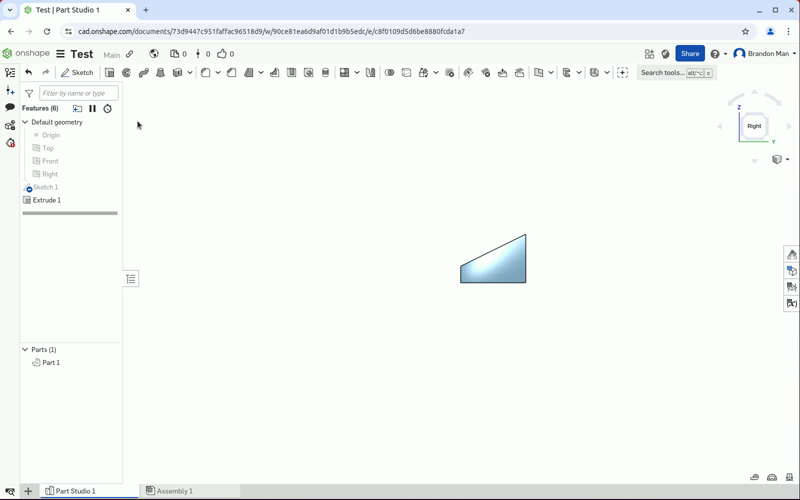
key(shift+h)
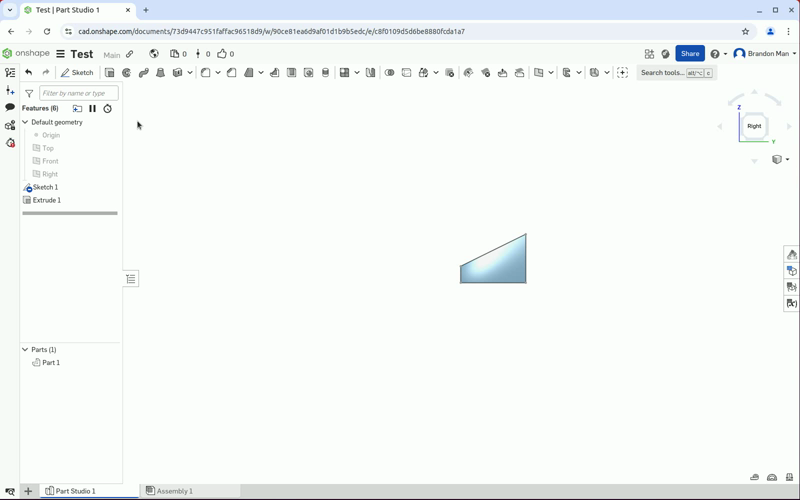
key(shift+h)
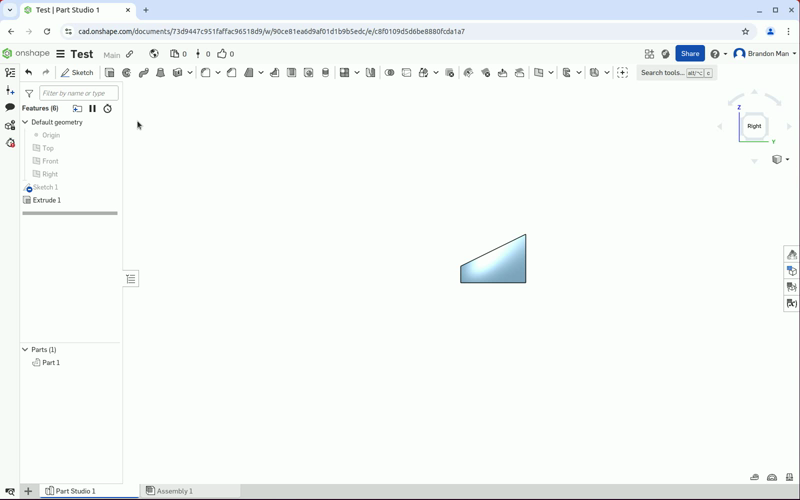
mouse_move(73, 189)
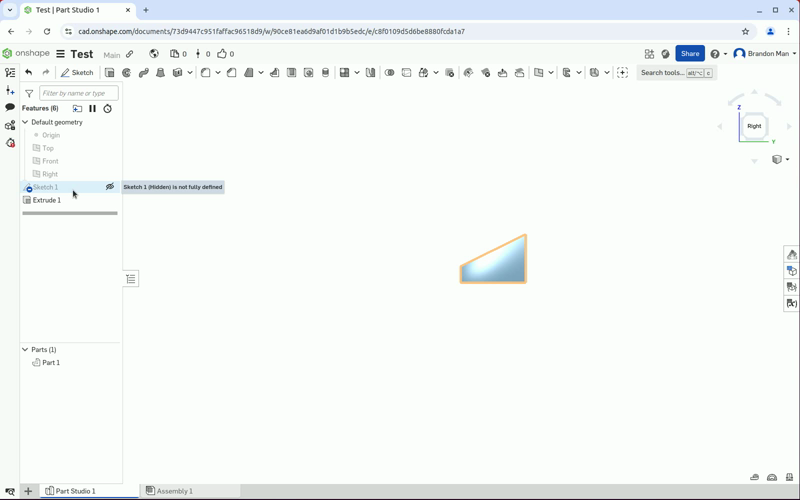
click(73, 189)
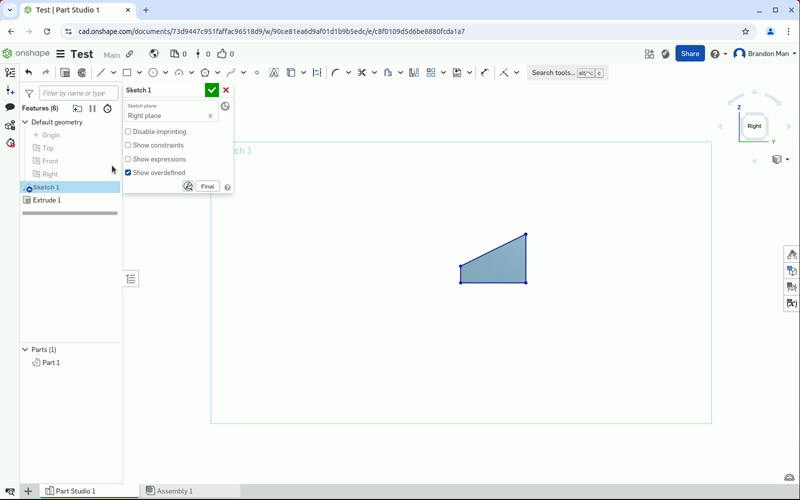
mouse_move(229, 92)
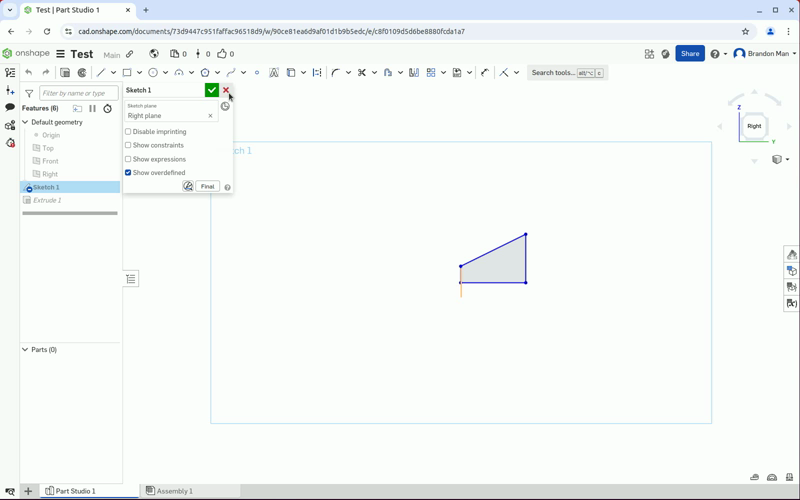
click(229, 92)
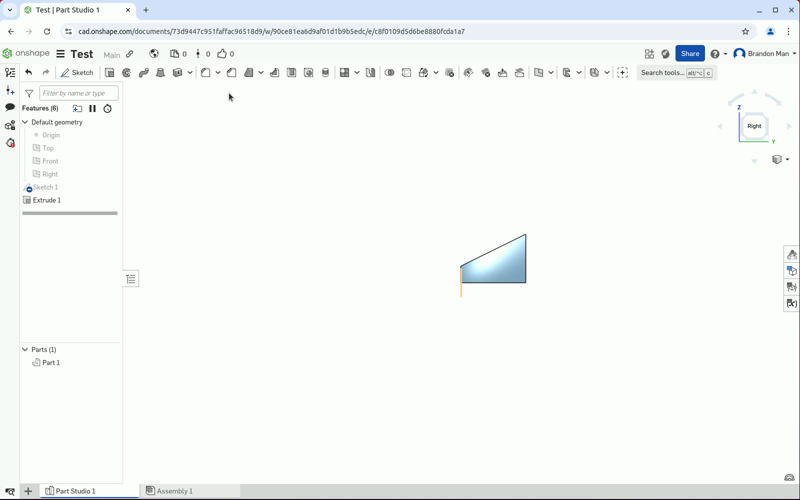
mouse_move(73, 352)
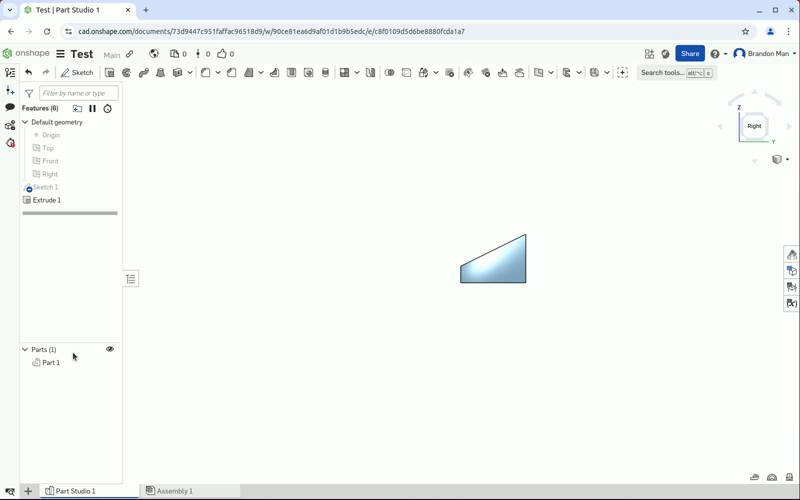
key(y)
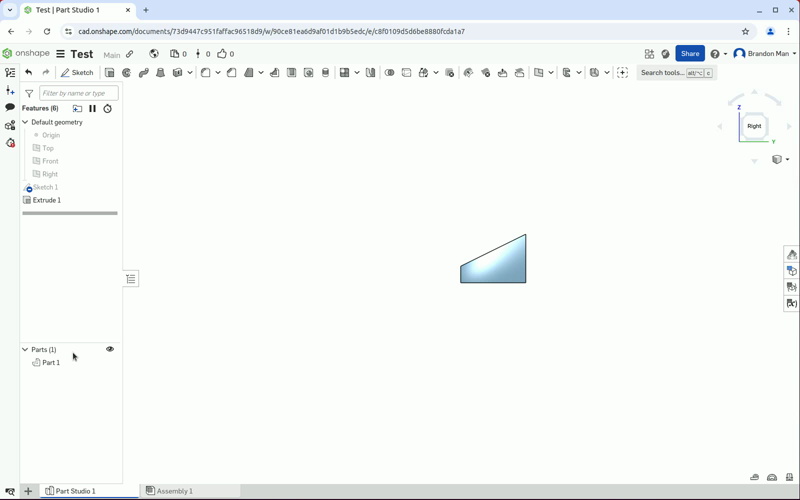
key(shift+p)
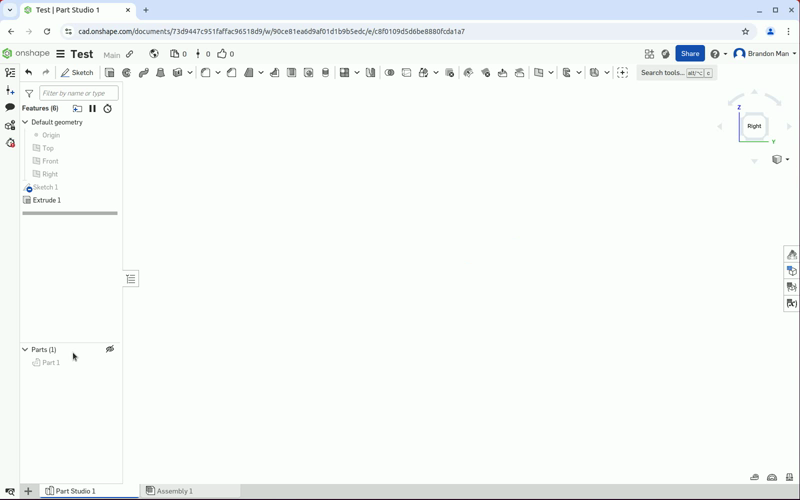
key(space)
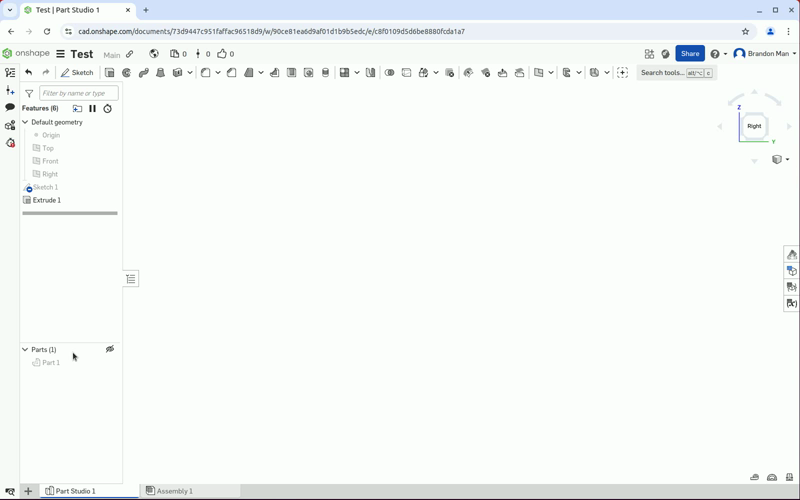
key_down(shift)
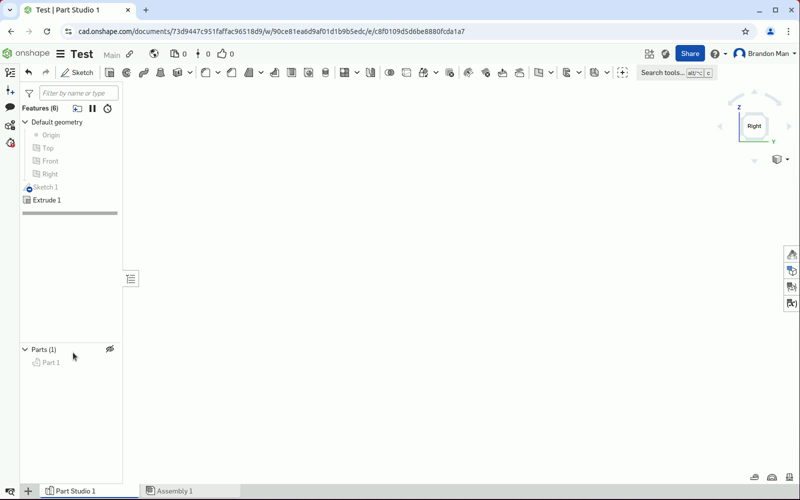
key(right)
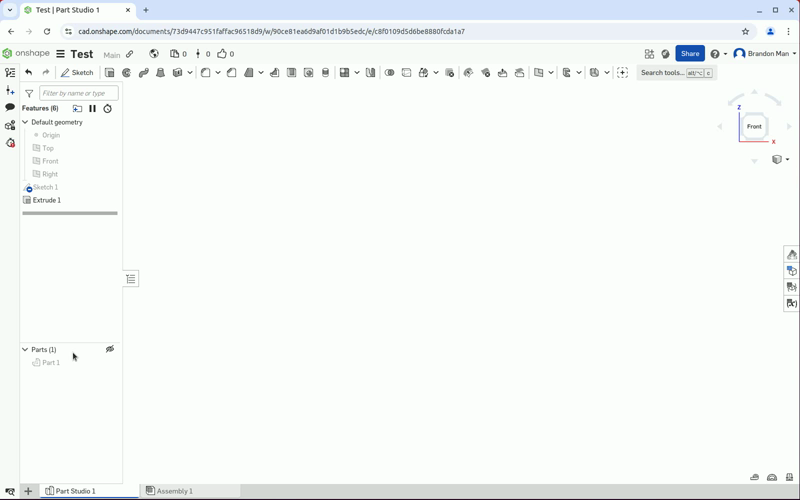
key_up(shift)
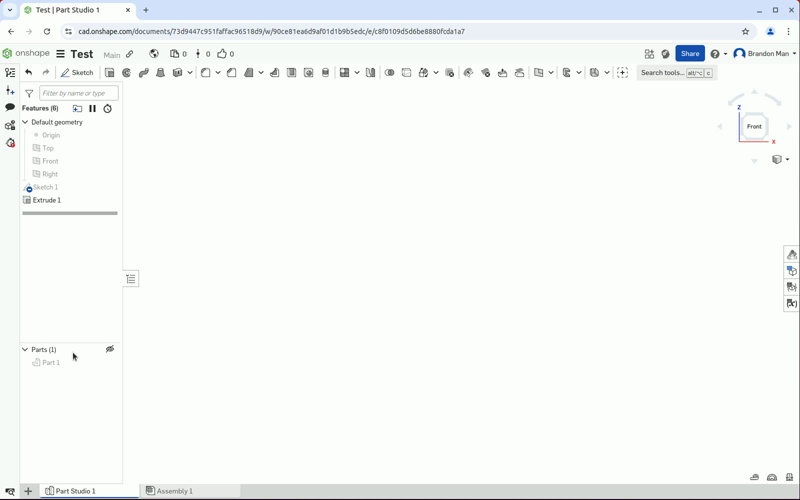
mouse_move(73, 352)
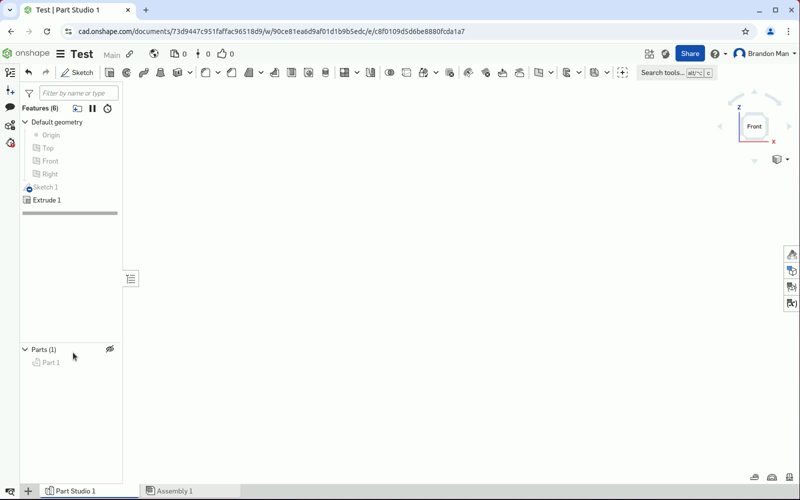
key(shift+y)
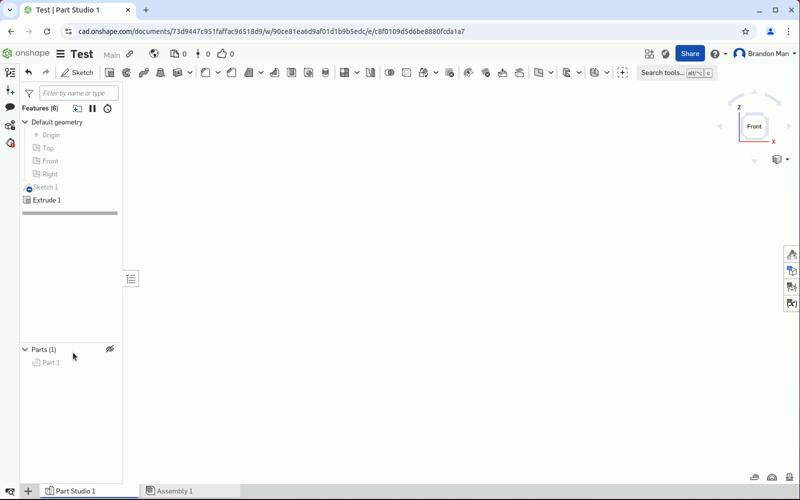
key(shift+s)
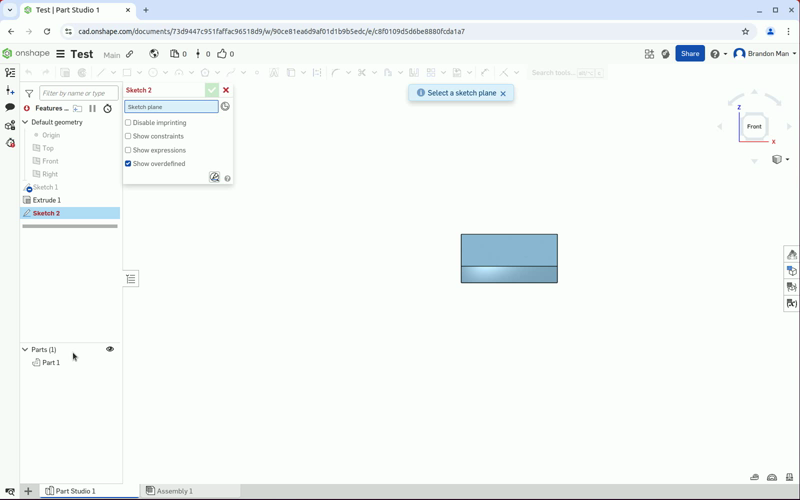
mouse_move(73, 163)
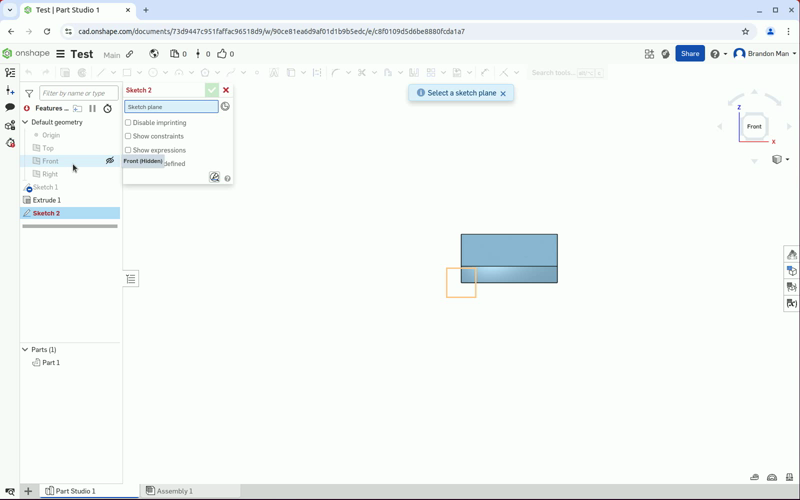
click(73, 163)
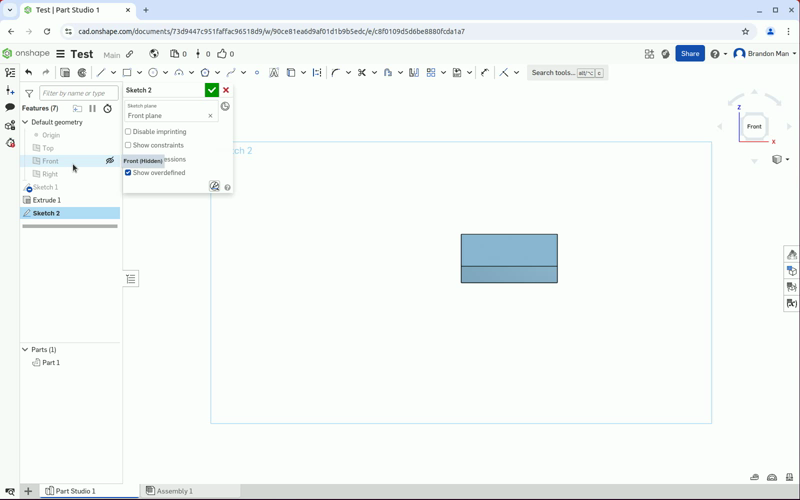
mouse_move(73, 352)
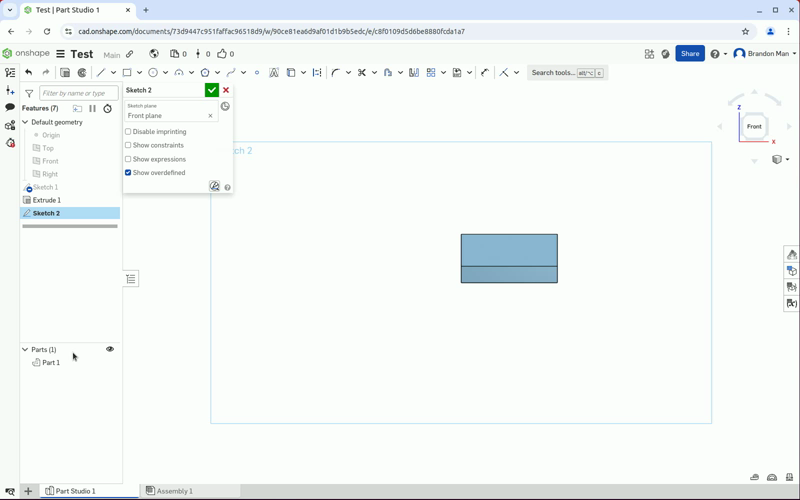
key(y)
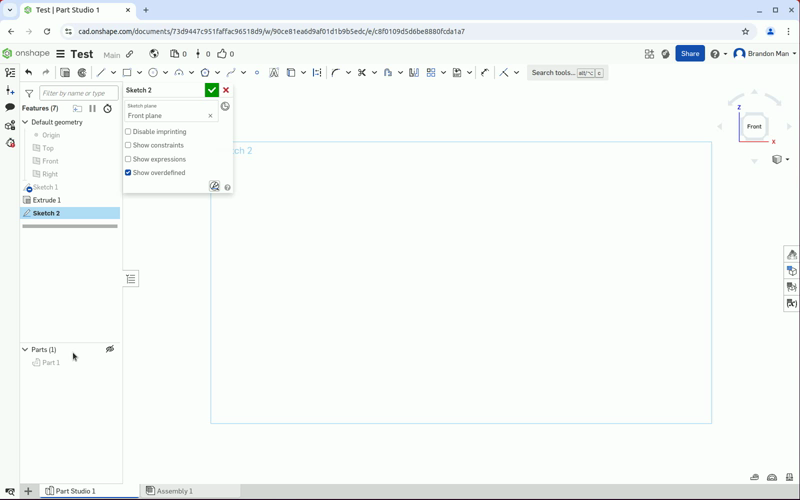
key(l)
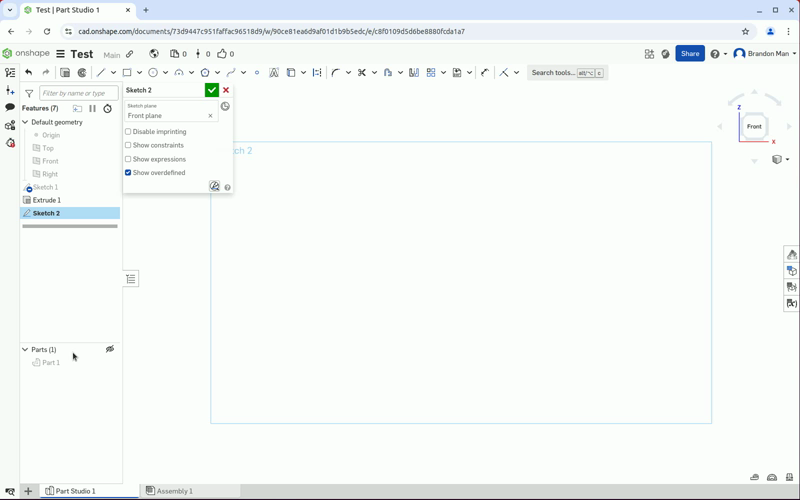
key_down(shift)
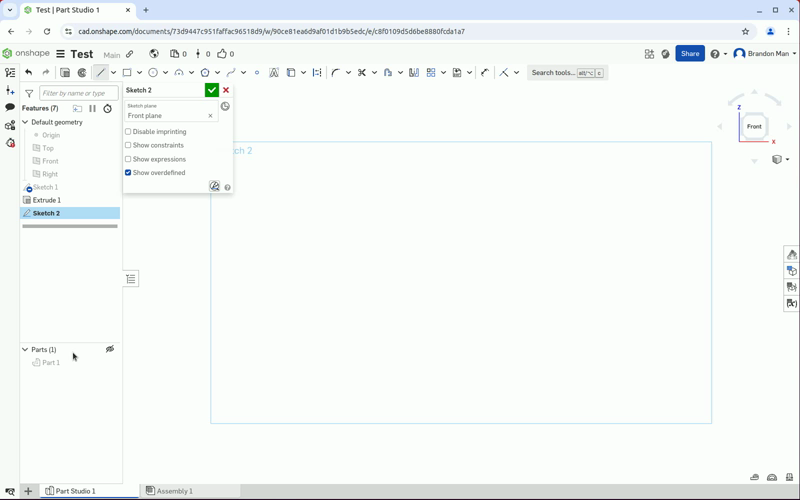
mouse_move(444, 282)
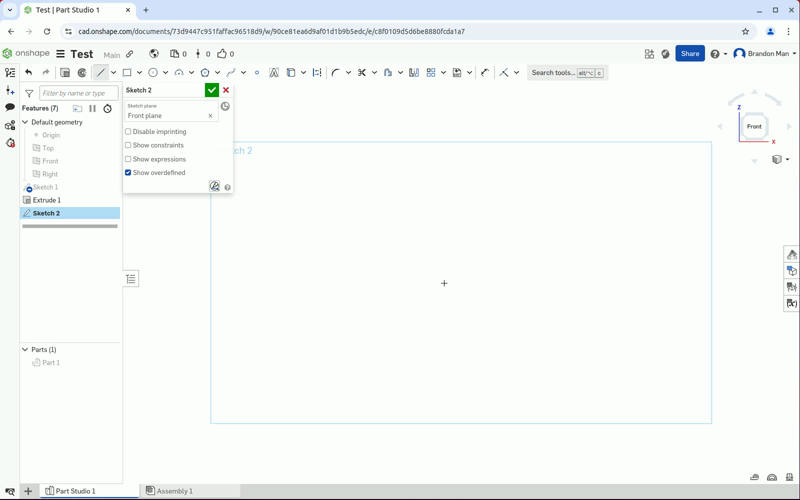
click(444, 282)
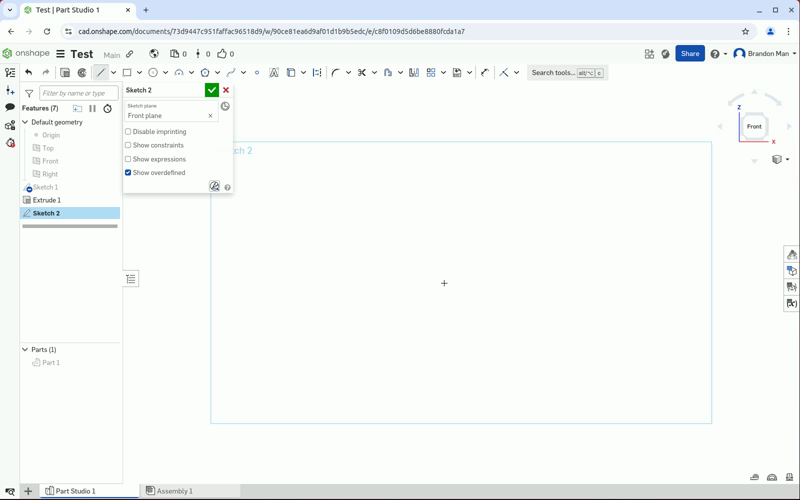
key_up(shift)
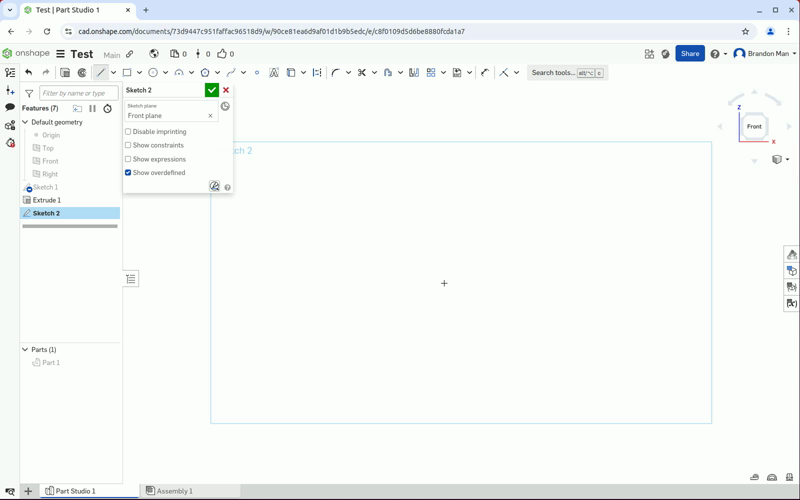
key_down(shift)
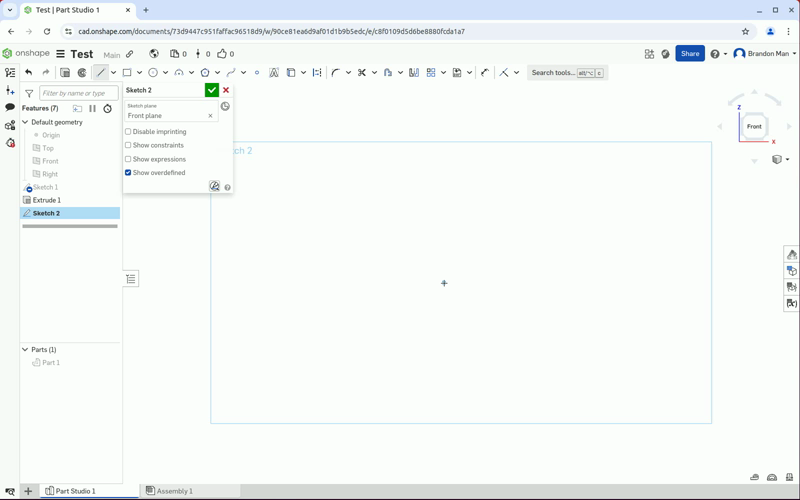
mouse_move(474, 282)
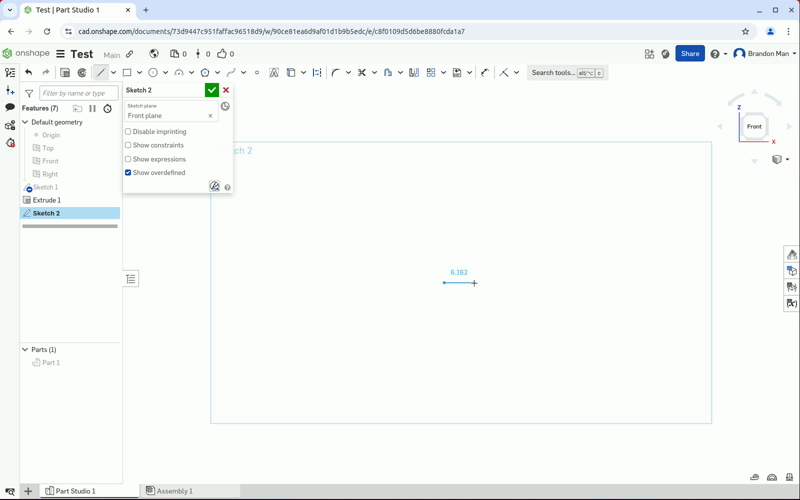
mouse_move(460, 282)
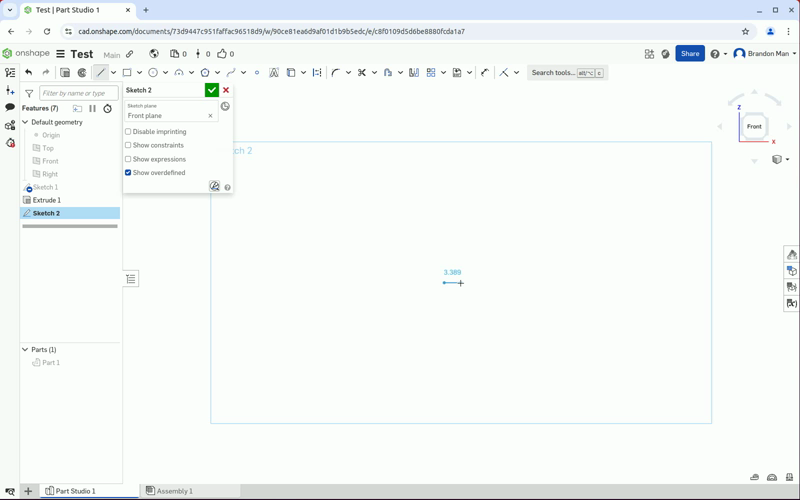
click(460, 282)
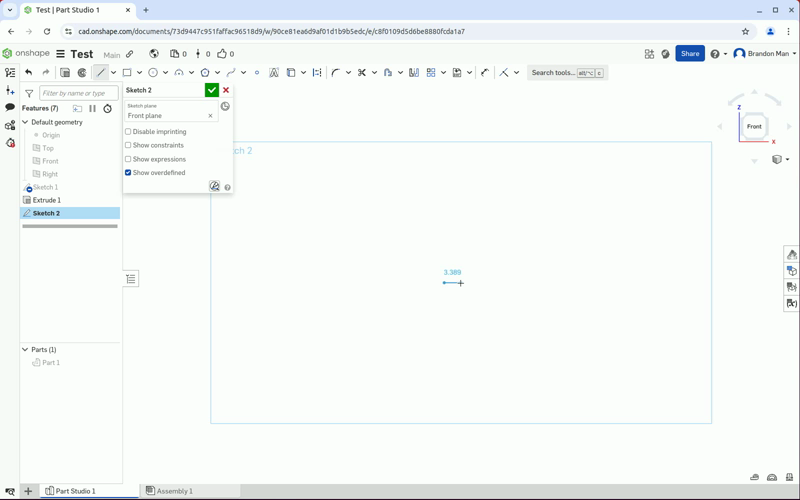
key_up(shift)
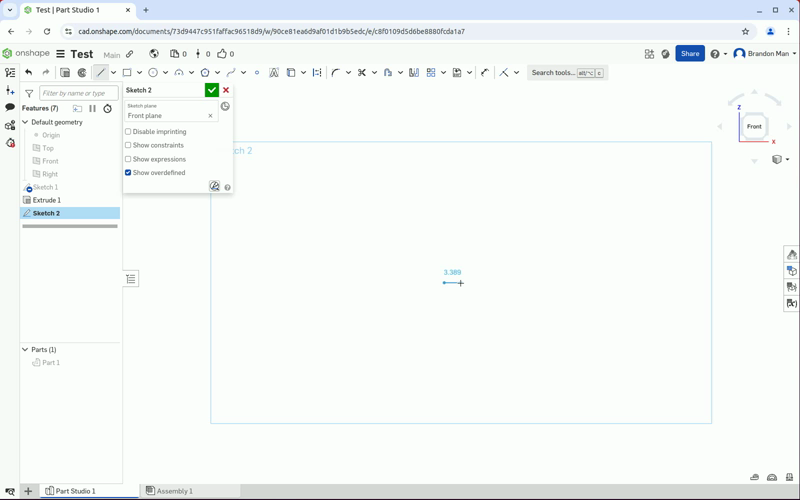
key_down(shift)
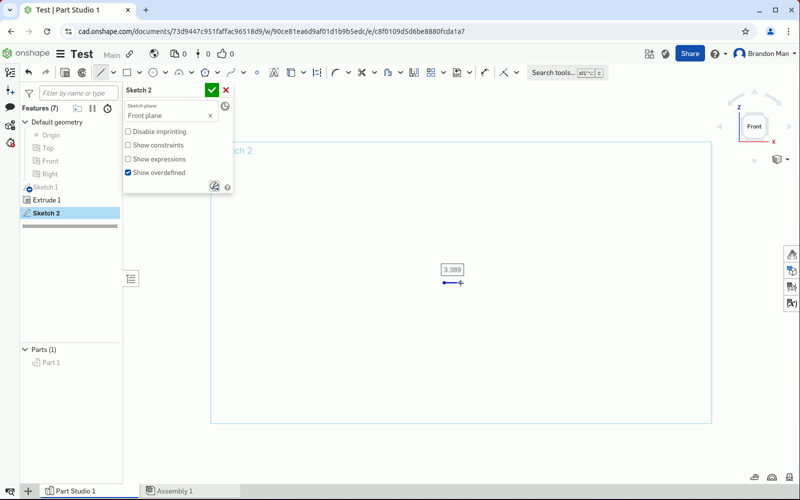
mouse_move(460, 218)
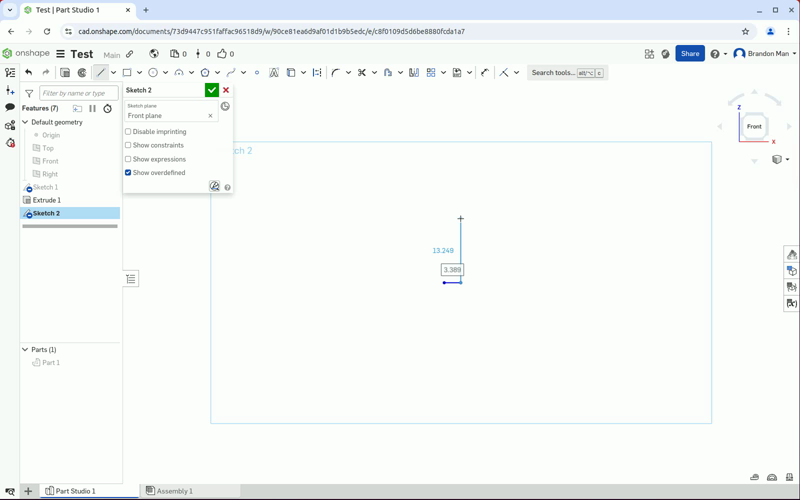
click(460, 218)
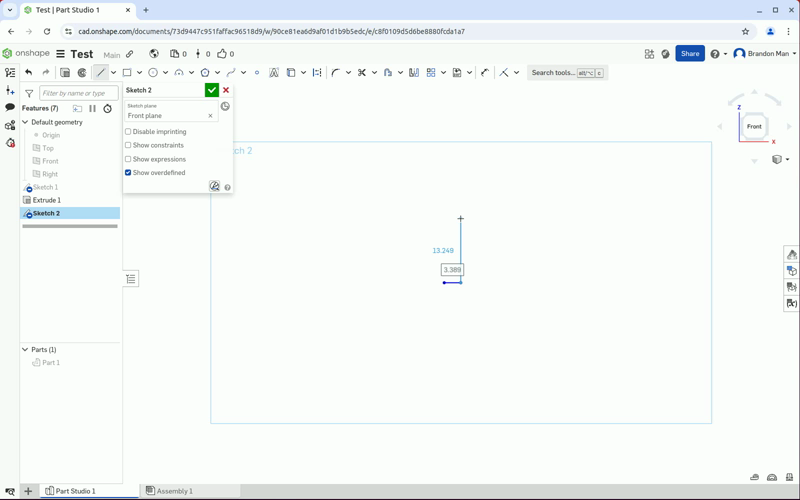
key_up(shift)
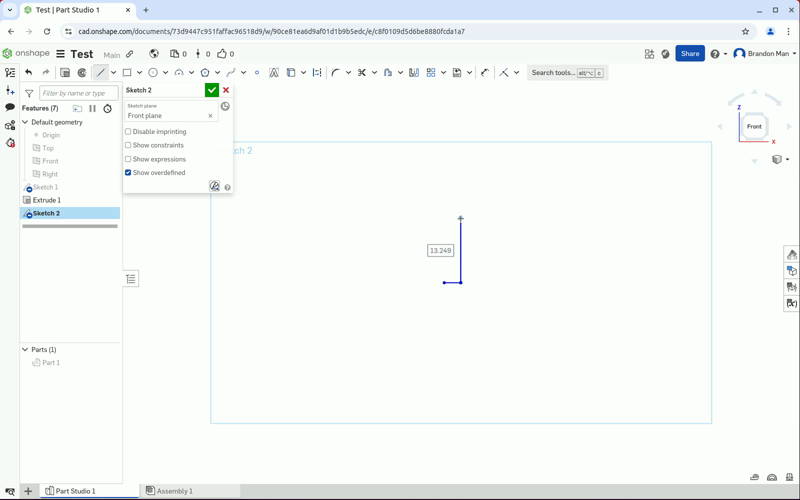
key_down(shift)
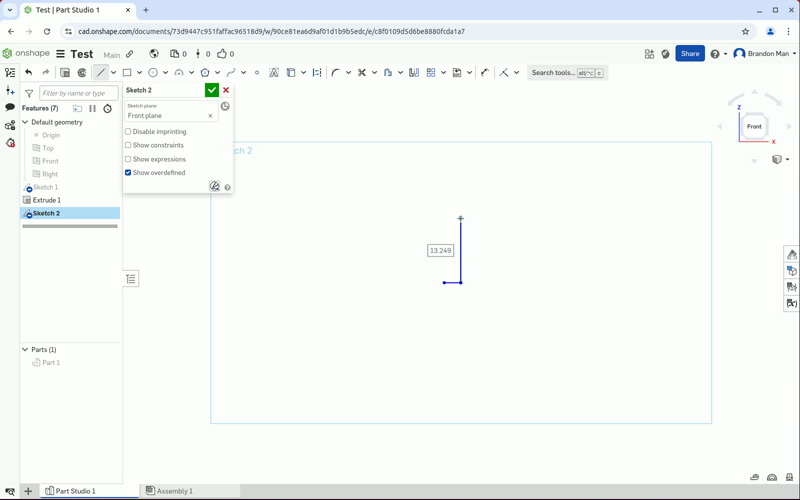
mouse_move(490, 218)
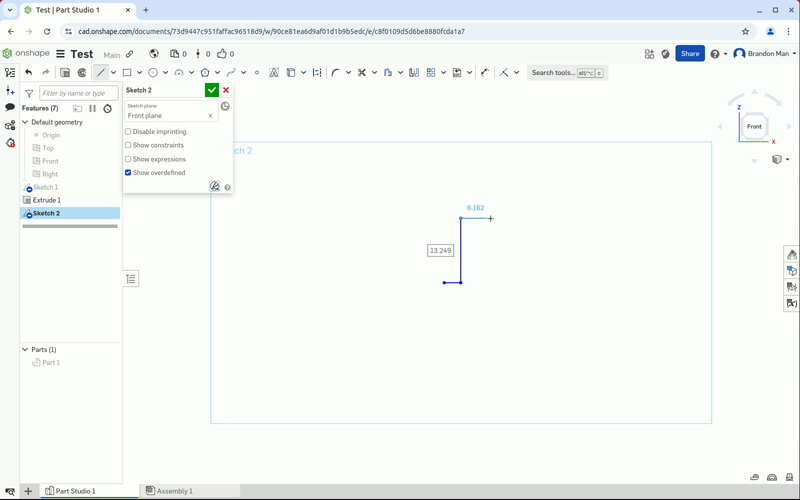
mouse_move(444, 218)
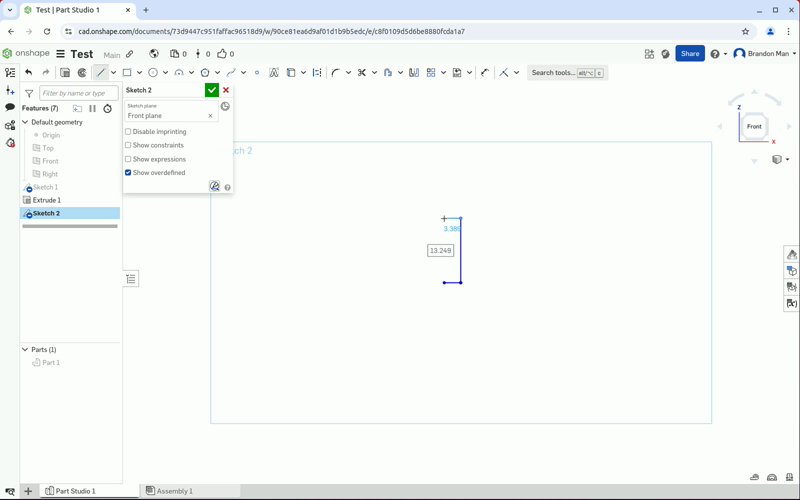
click(444, 218)
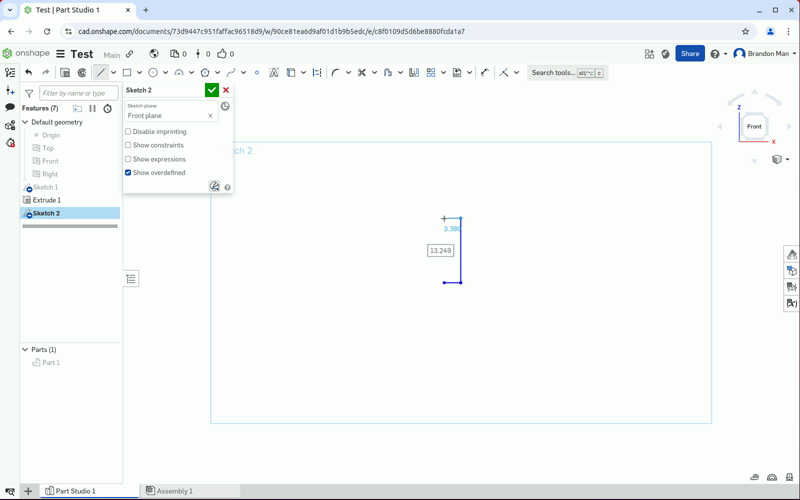
key_up(shift)
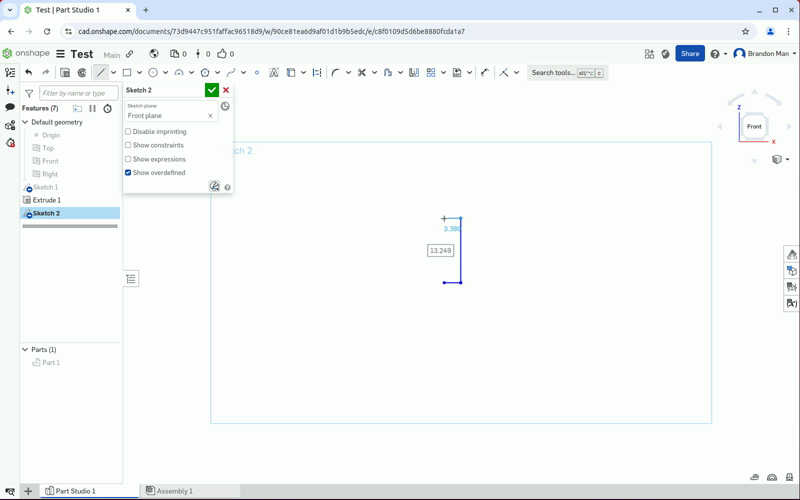
key_down(shift)
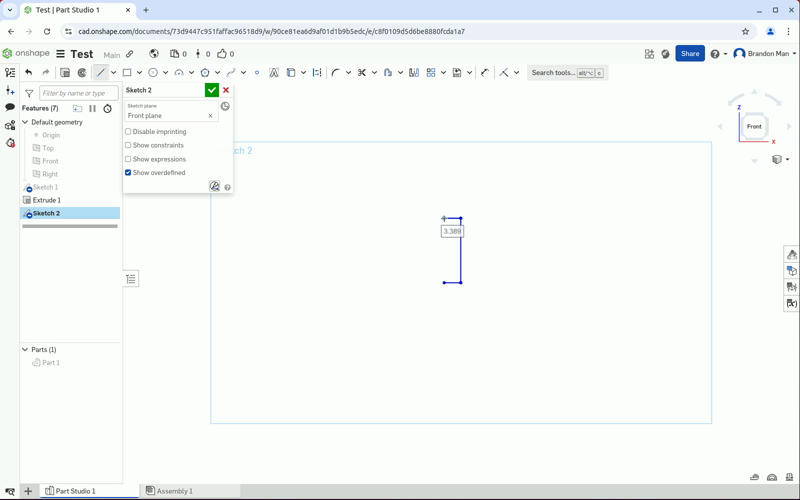
mouse_move(444, 282)
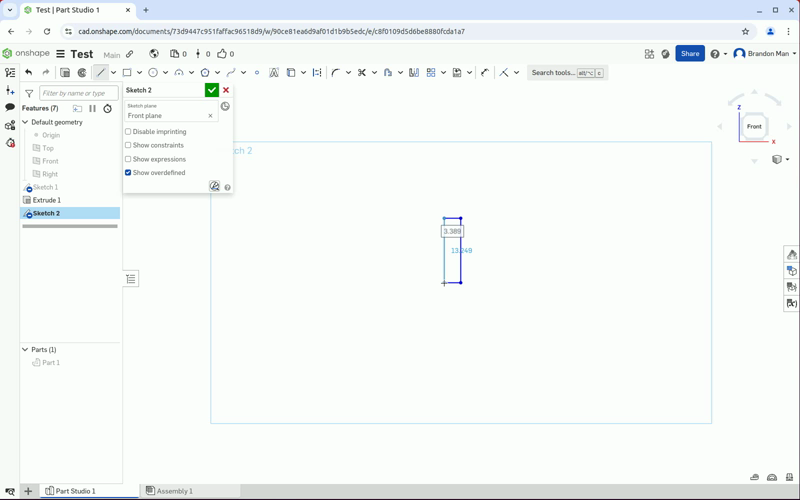
key_up(shift)
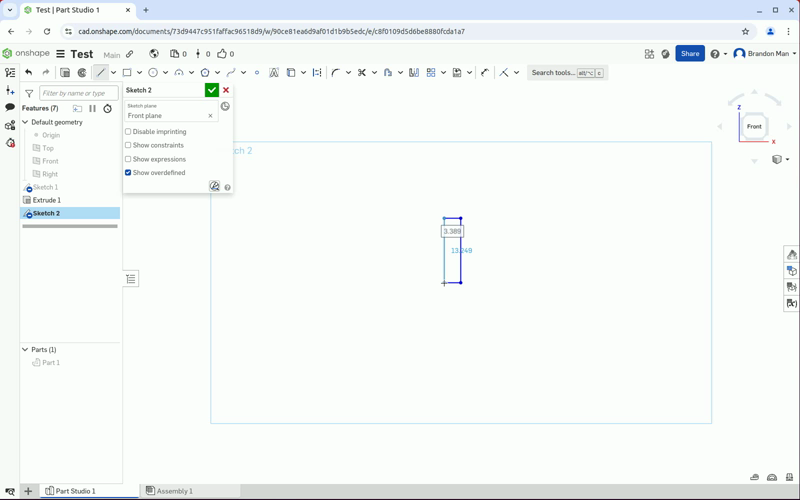
click(444, 282)
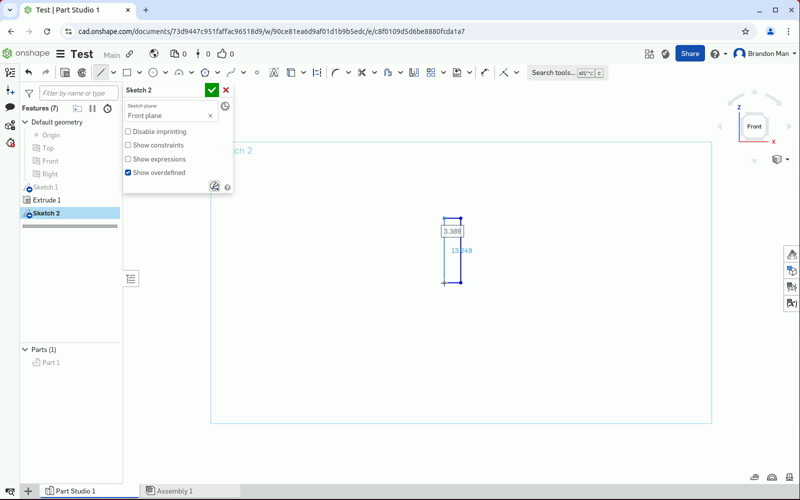
key(esc)
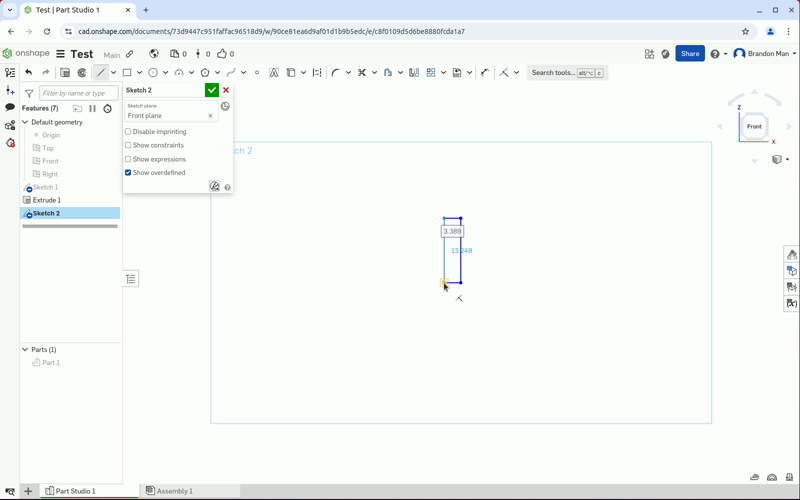
mouse_move(446, 277)
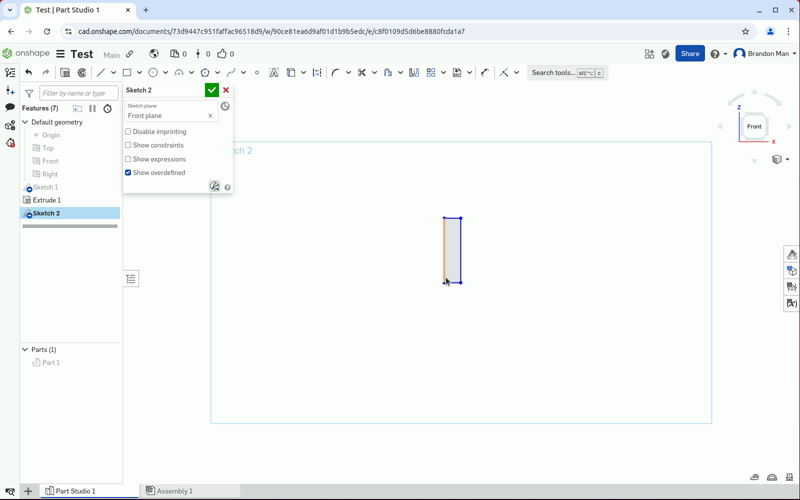
scroll(6)
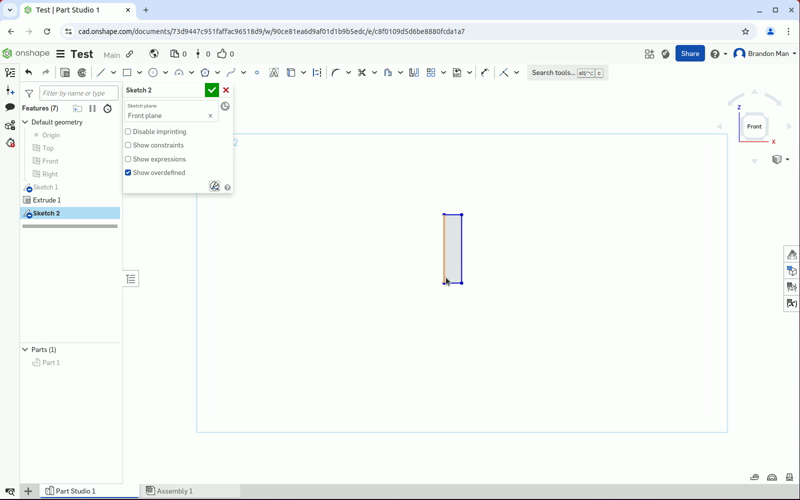
scroll(6)
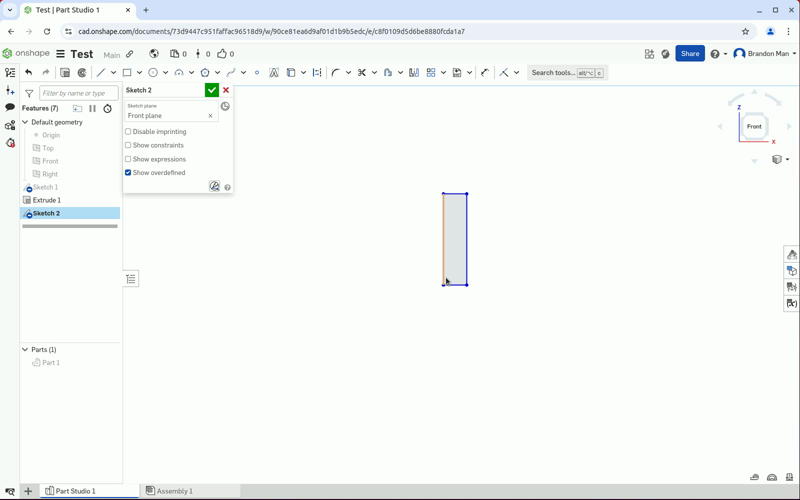
scroll(6)
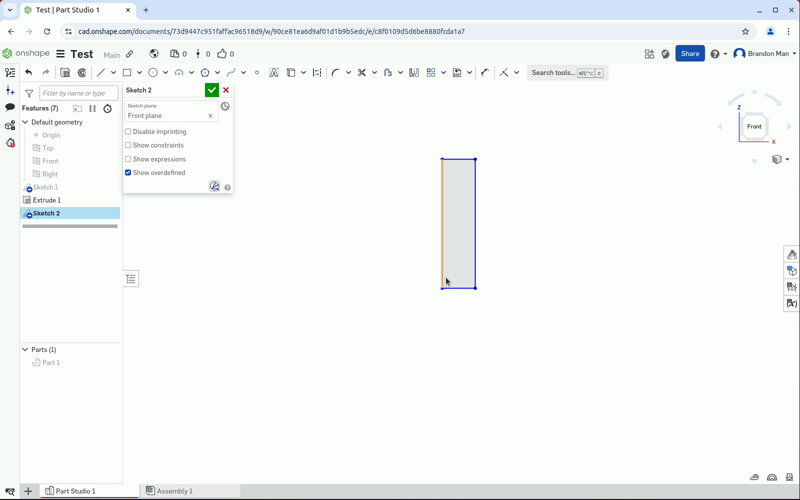
scroll(6)
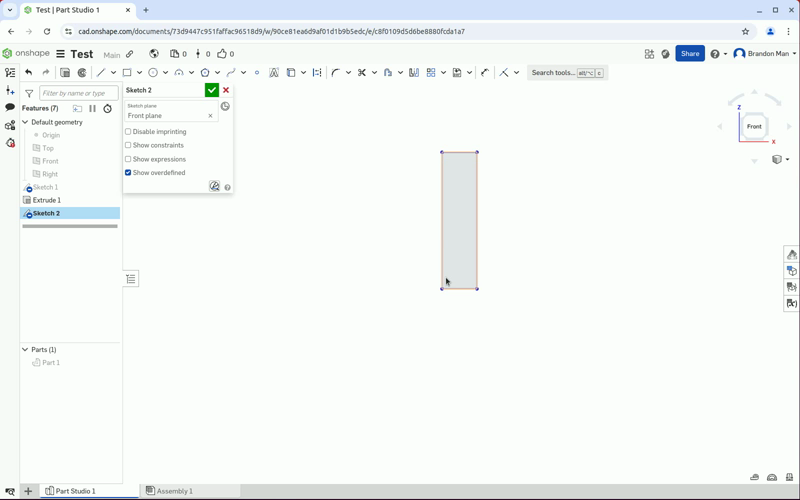
scroll(6)
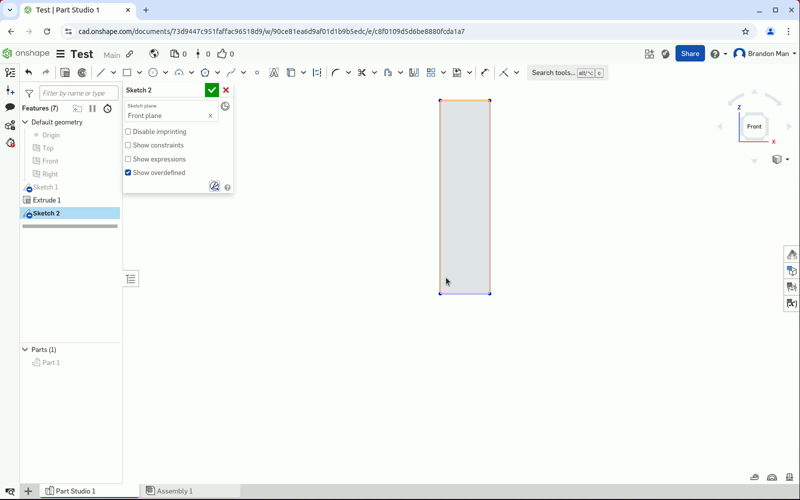
scroll(6)
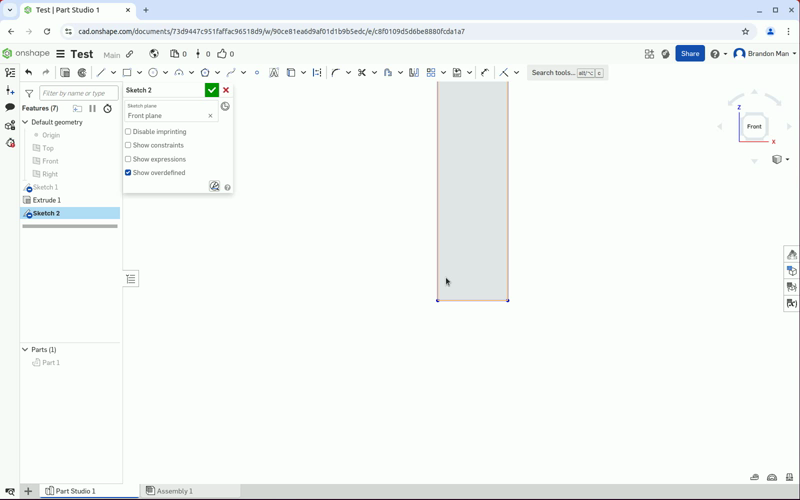
scroll(6)
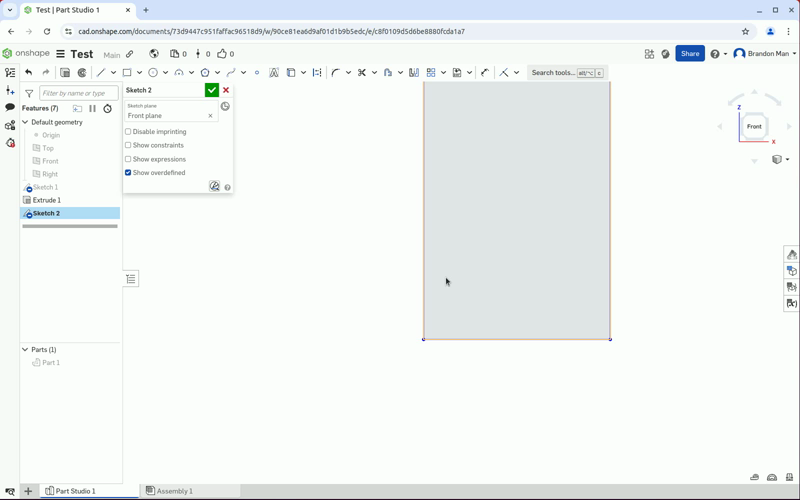
click(446, 277)
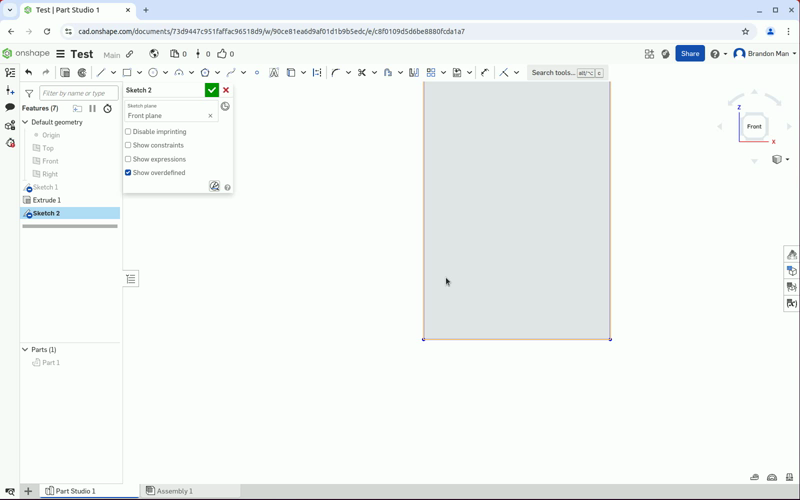
scroll(-6)
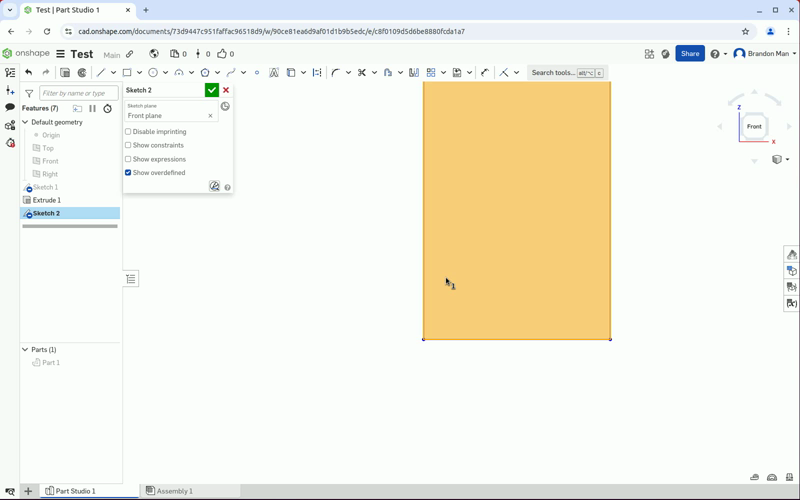
scroll(-6)
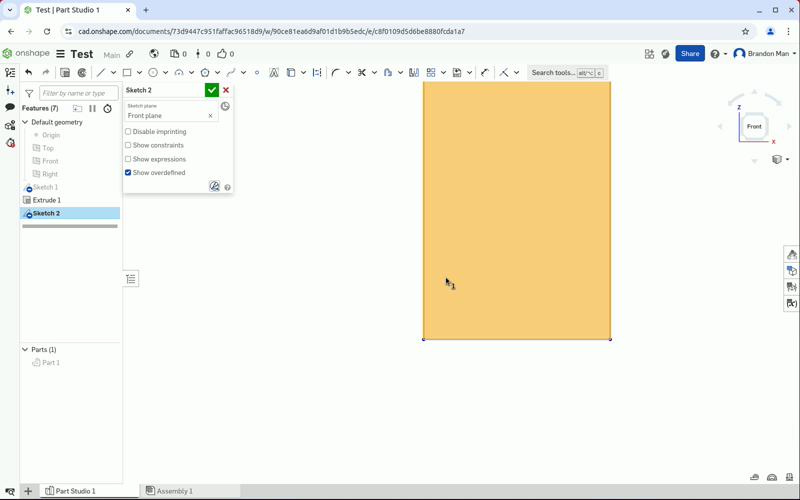
scroll(-6)
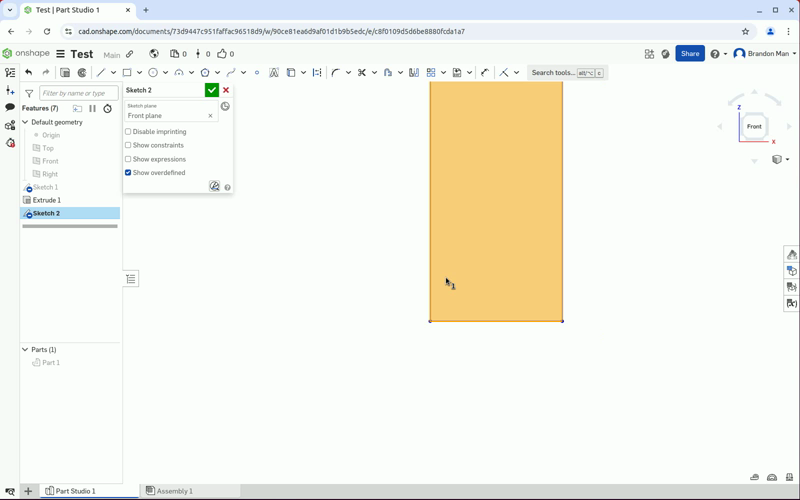
scroll(-6)
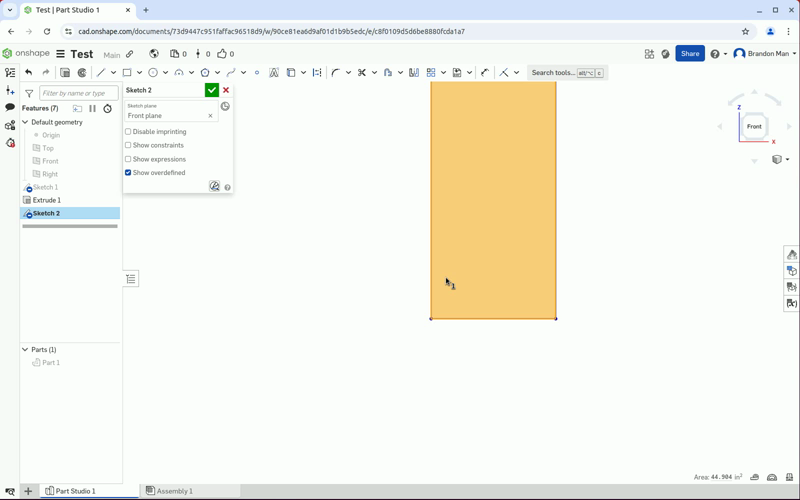
scroll(-6)
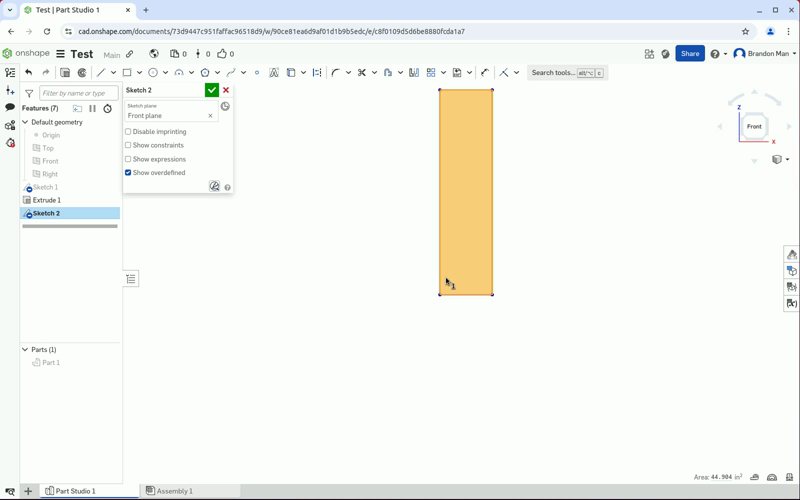
scroll(-6)
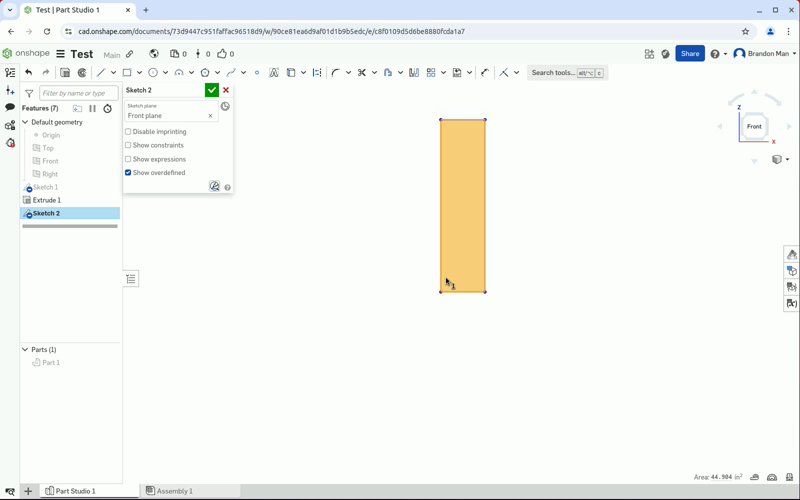
scroll(-6)
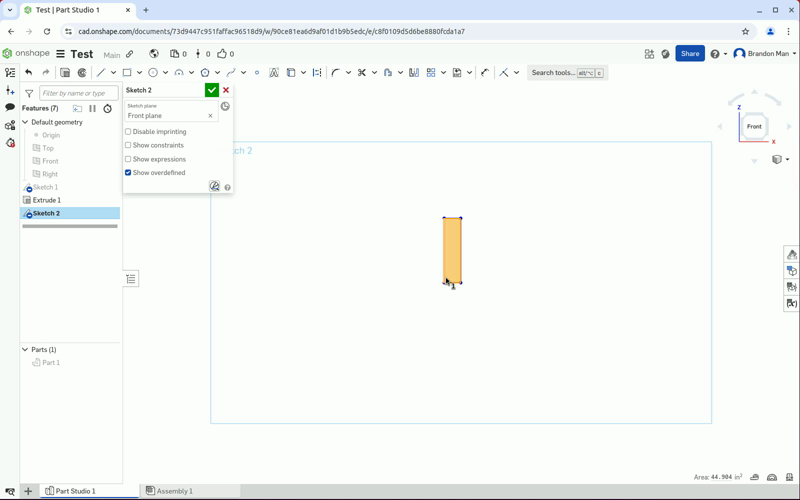
mouse_move(73, 352)
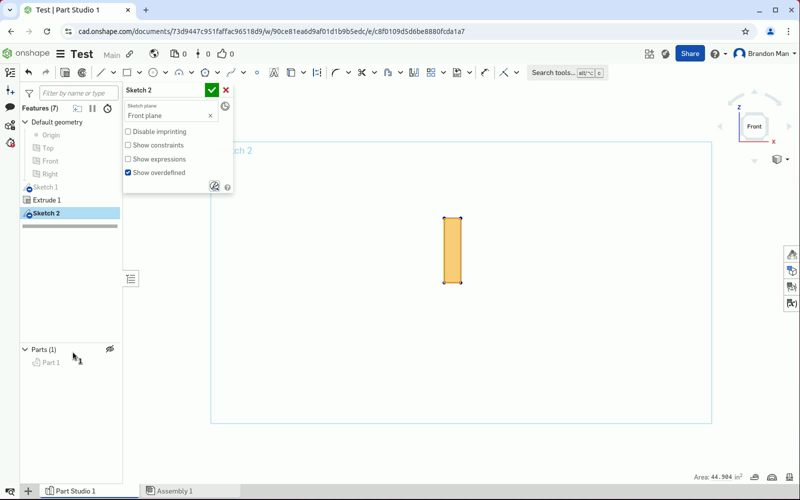
key(shift+y)
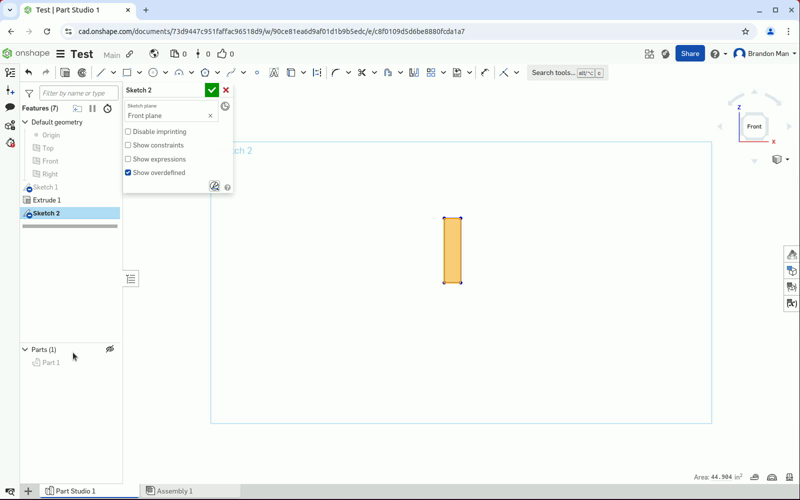
key(shift+e)
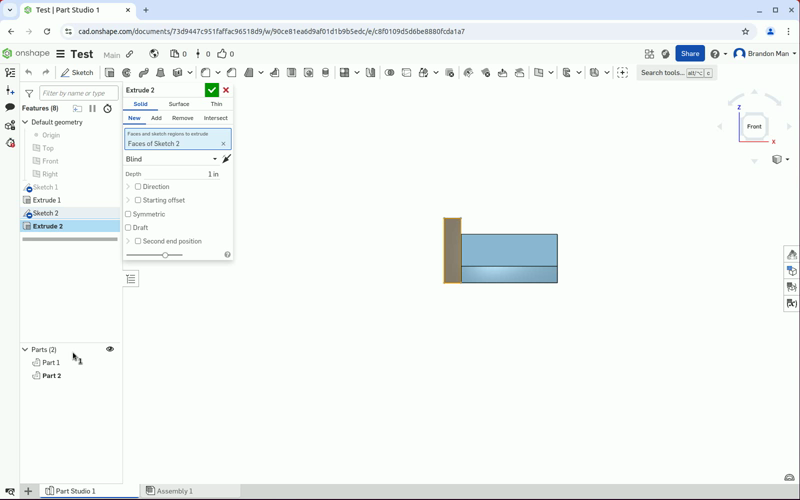
mouse_move(143, 106)
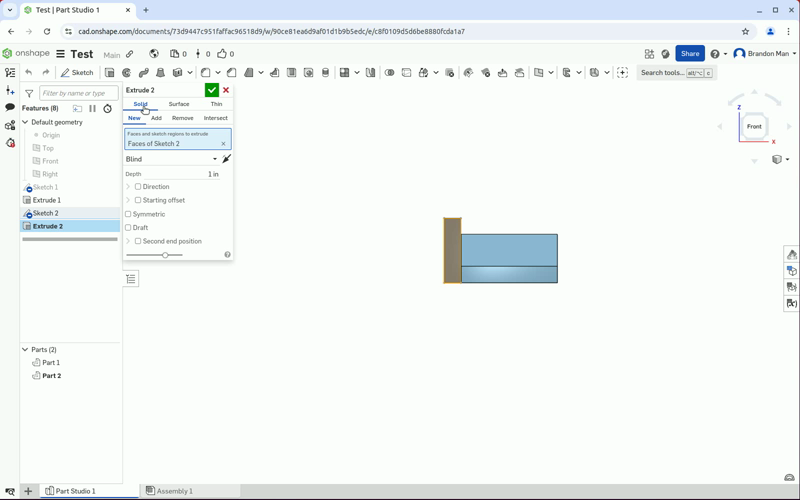
click(143, 106)
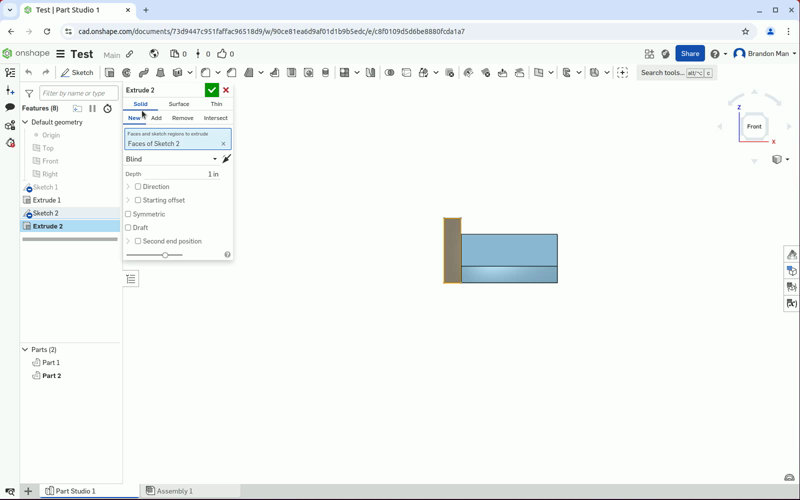
mouse_move(137, 120)
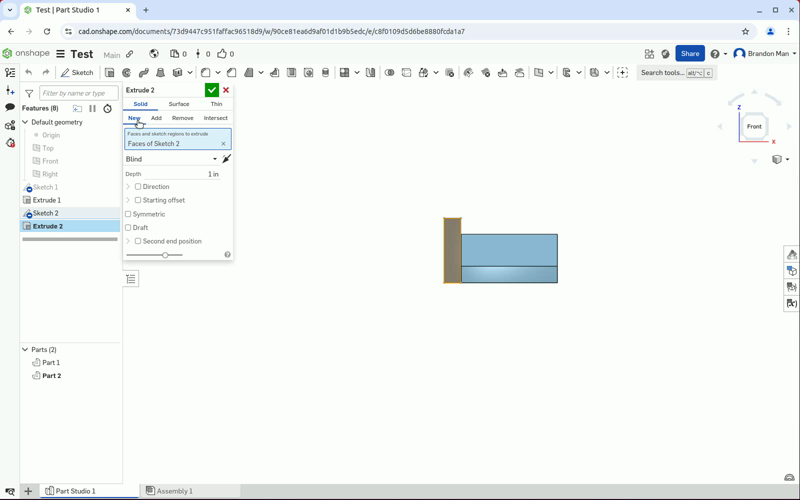
click(137, 120)
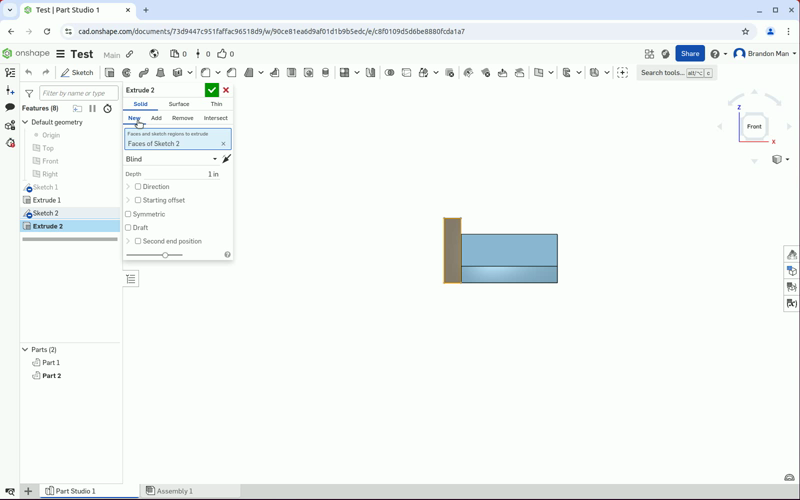
key(tab, 4)
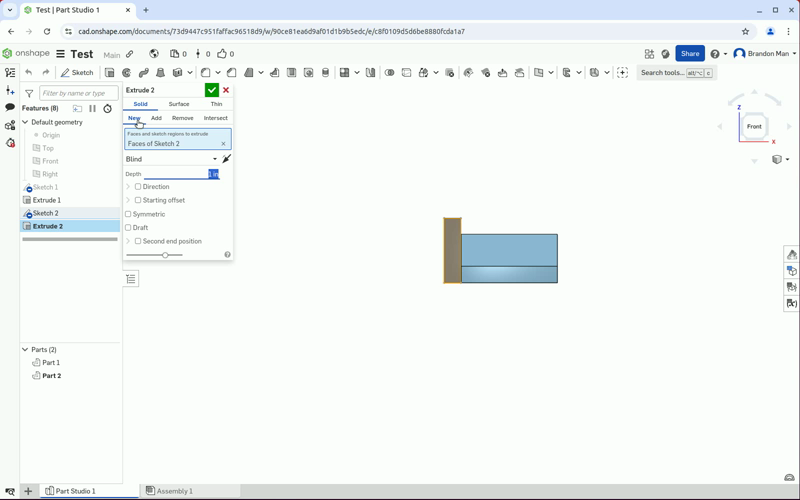
text(-13.239)
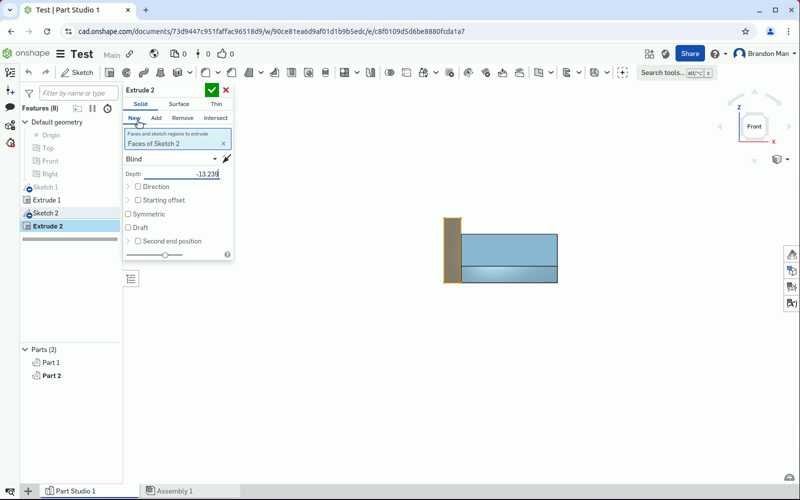
key(enter)
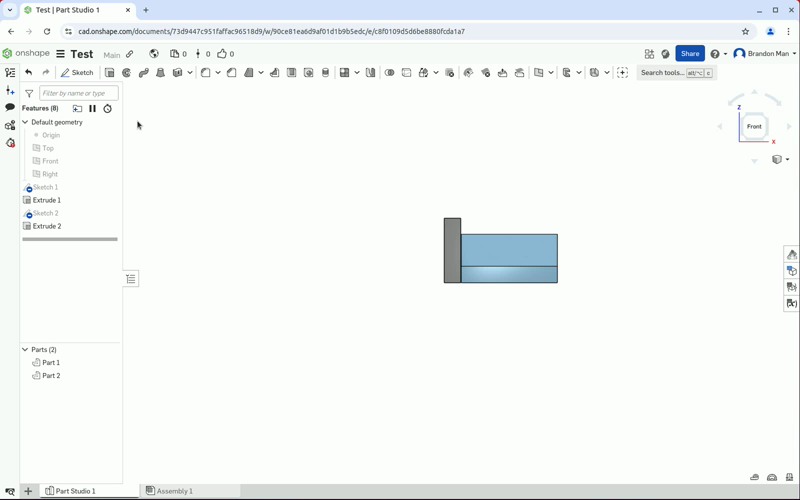
key(shift+h)
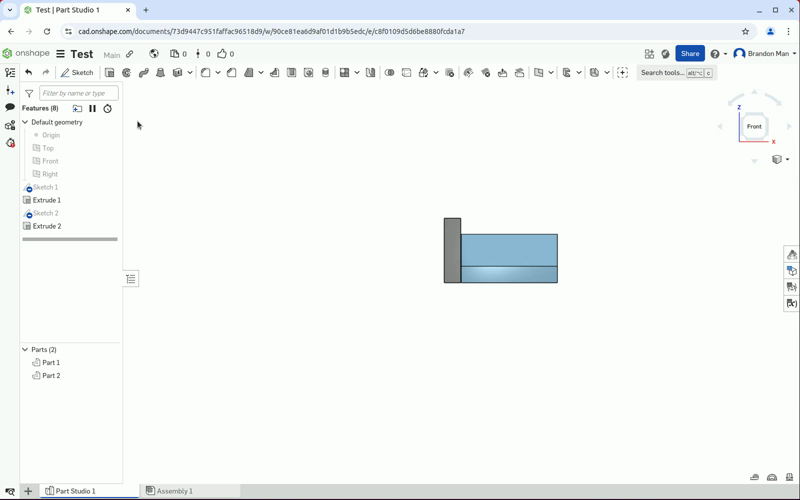
key(shift+h)
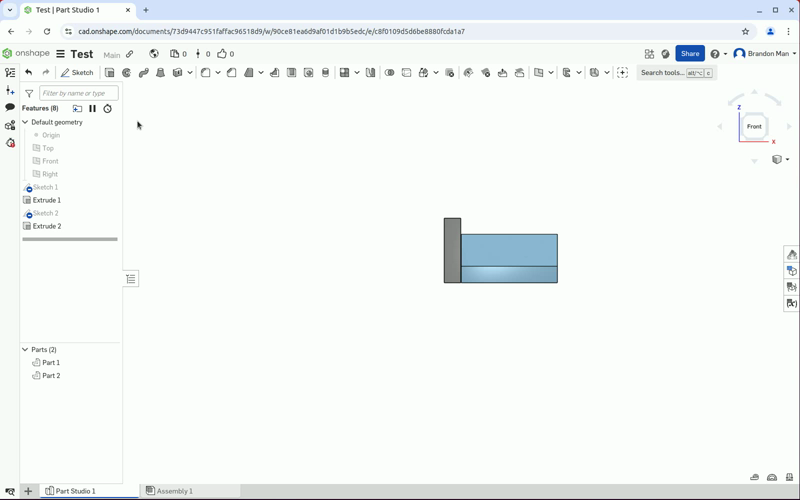
mouse_move(73, 189)
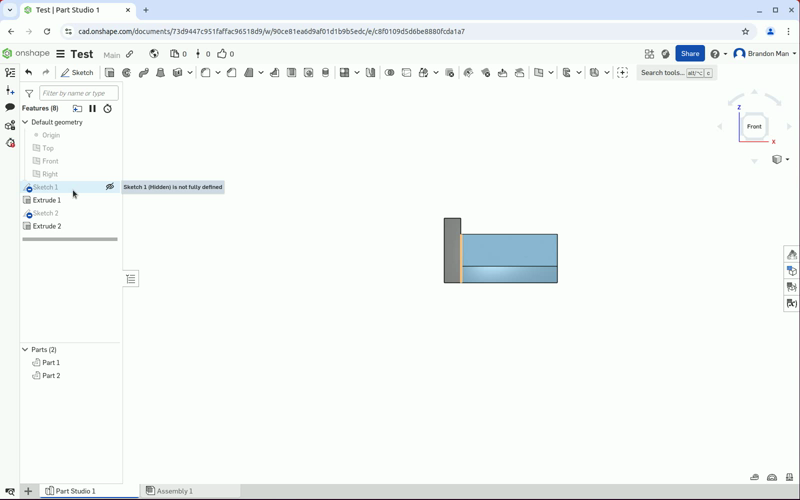
click(73, 189)
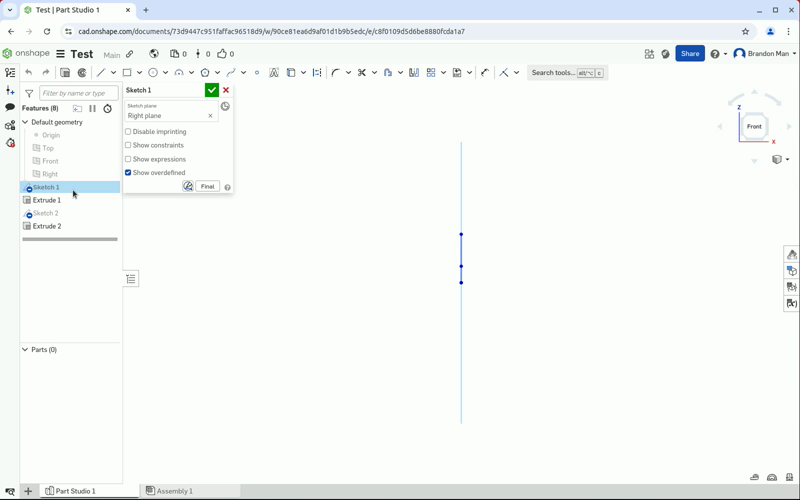
mouse_move(229, 92)
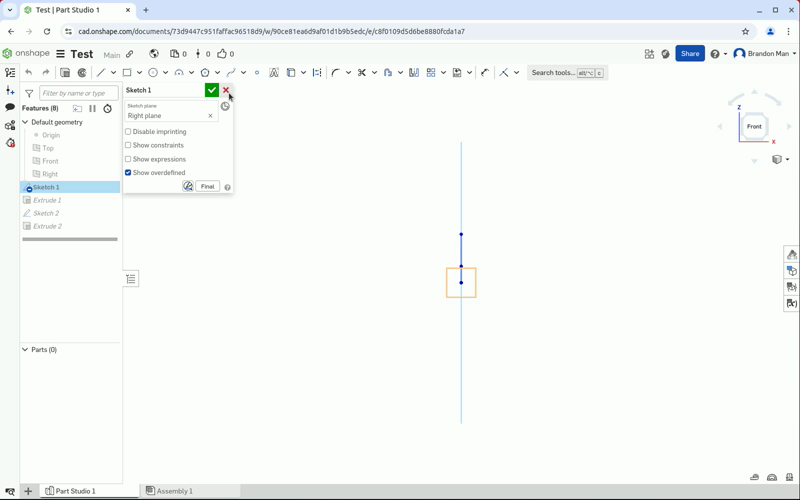
click(229, 92)
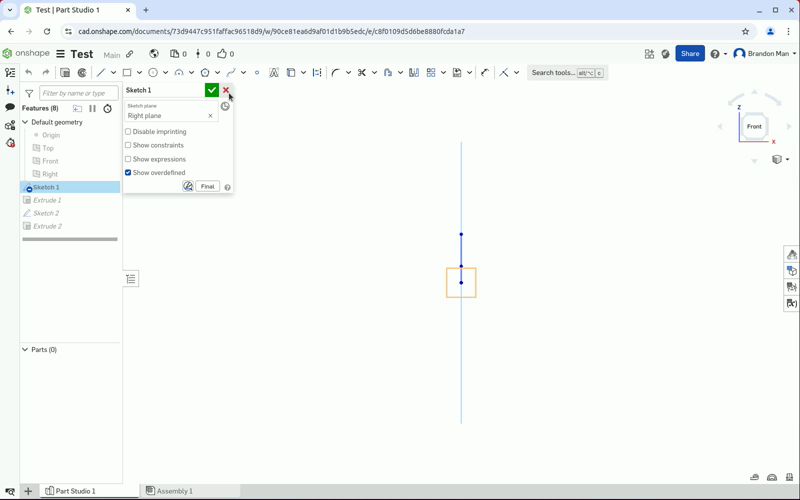
key(shift+s)
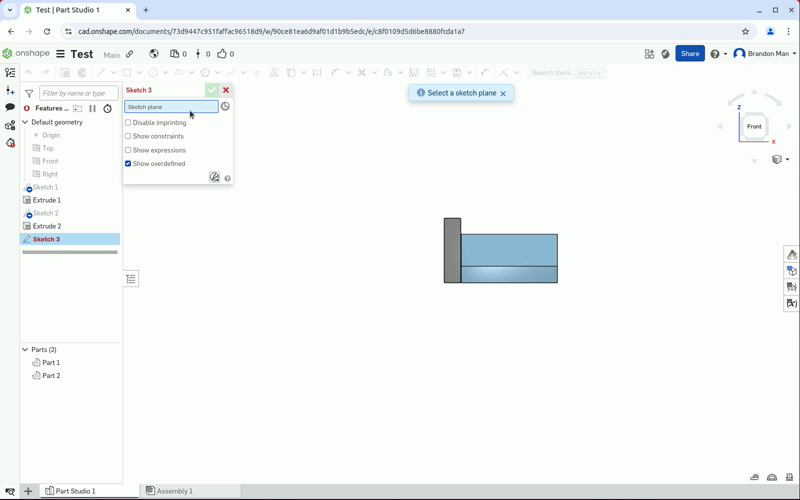
mouse_move(73, 163)
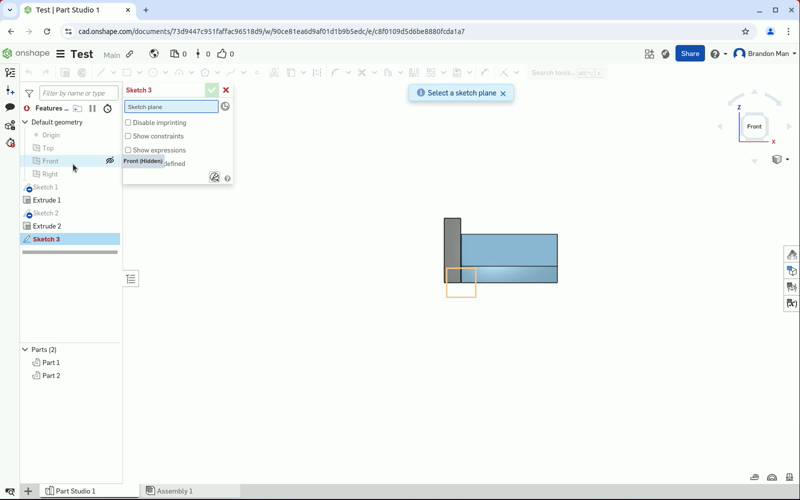
click(73, 163)
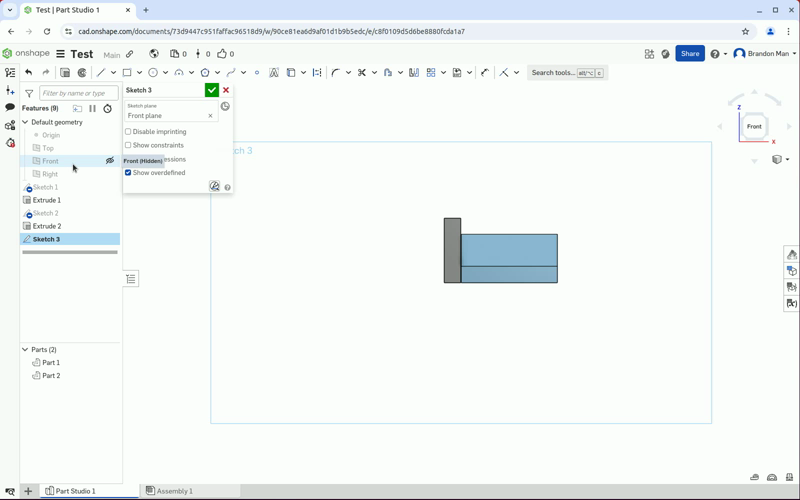
mouse_move(73, 352)
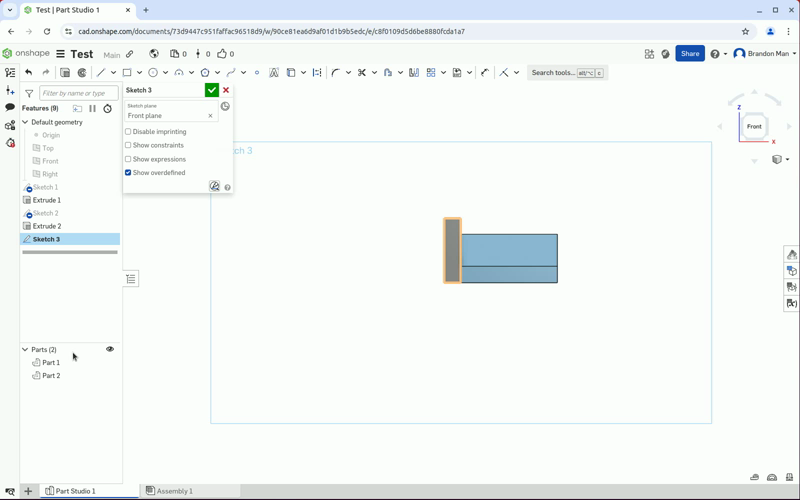
key(y)
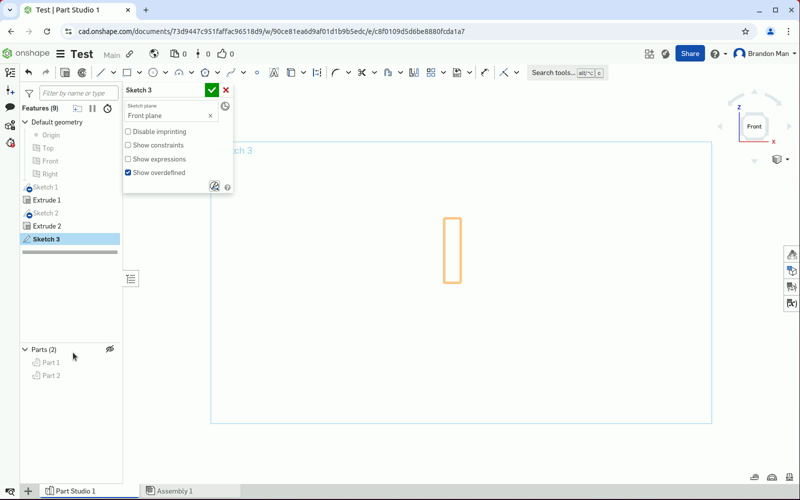
key(l)
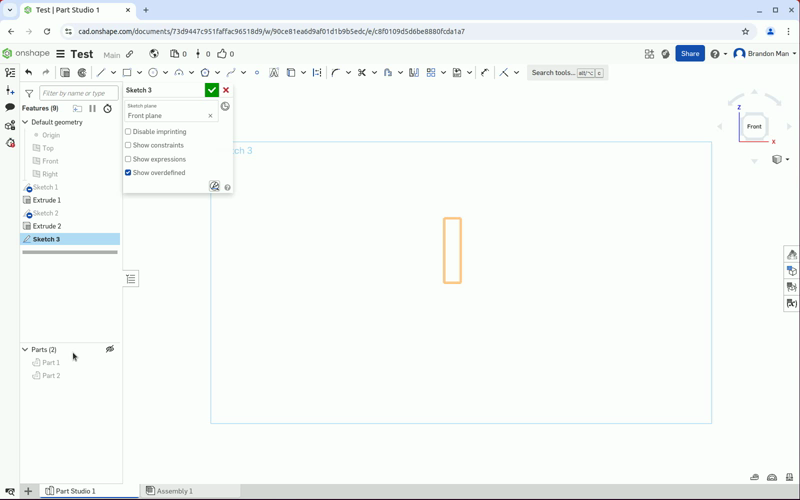
key_down(shift)
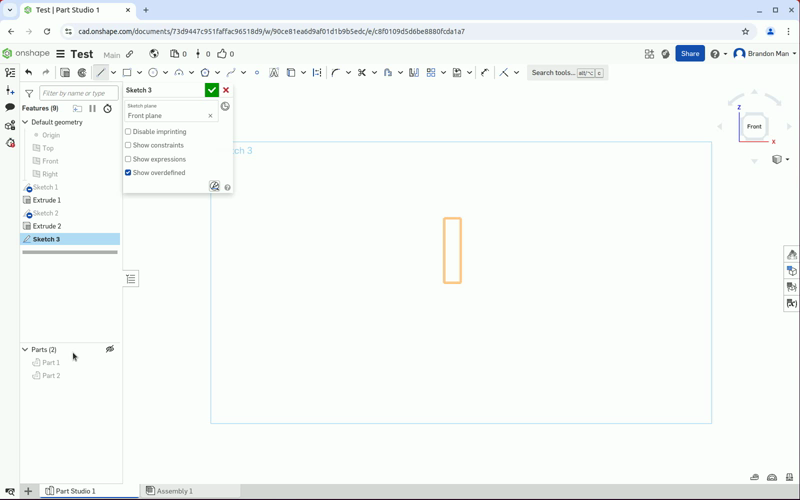
mouse_move(556, 282)
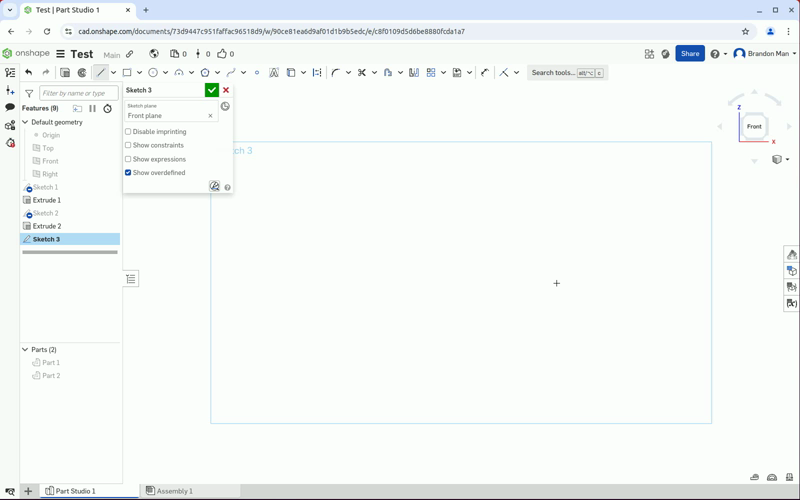
click(556, 282)
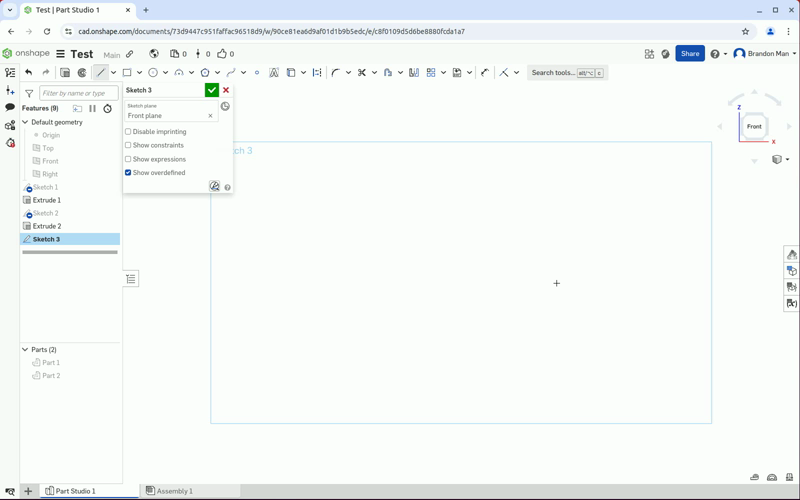
key_up(shift)
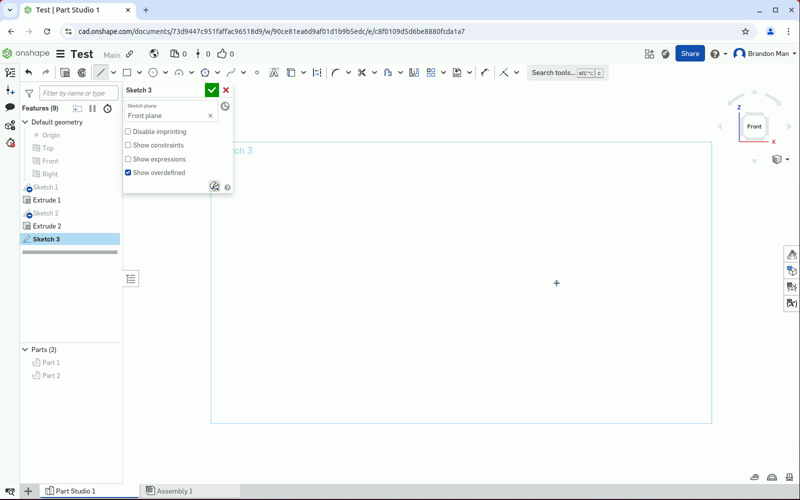
key_down(shift)
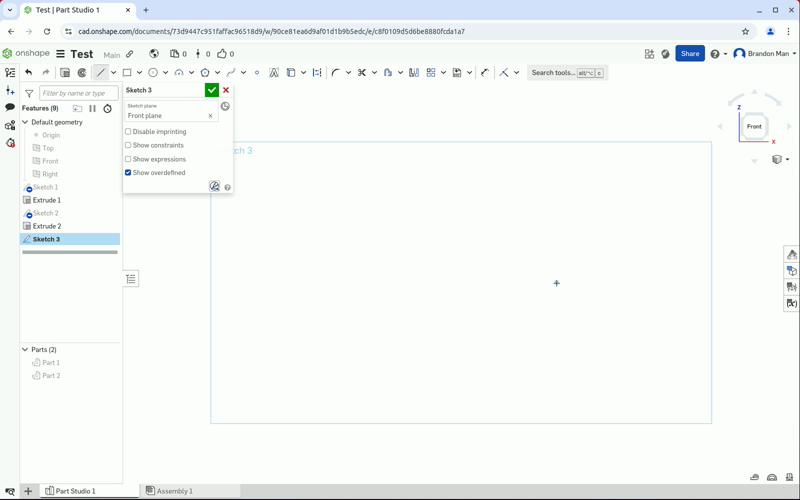
mouse_move(586, 282)
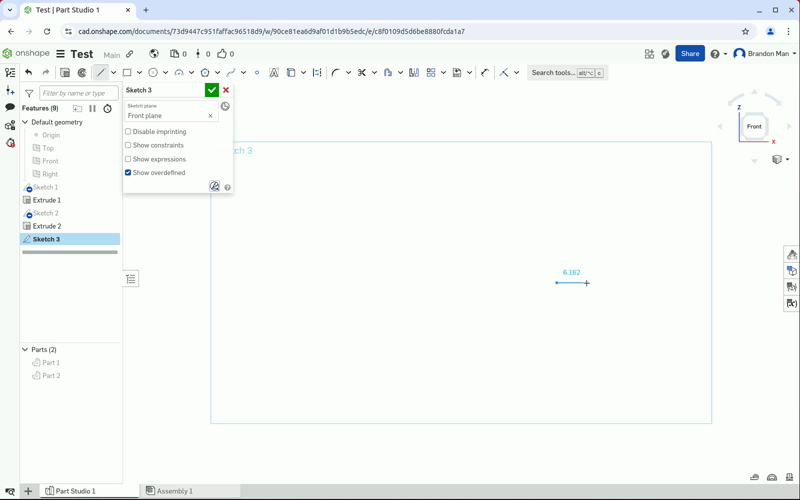
mouse_move(573, 282)
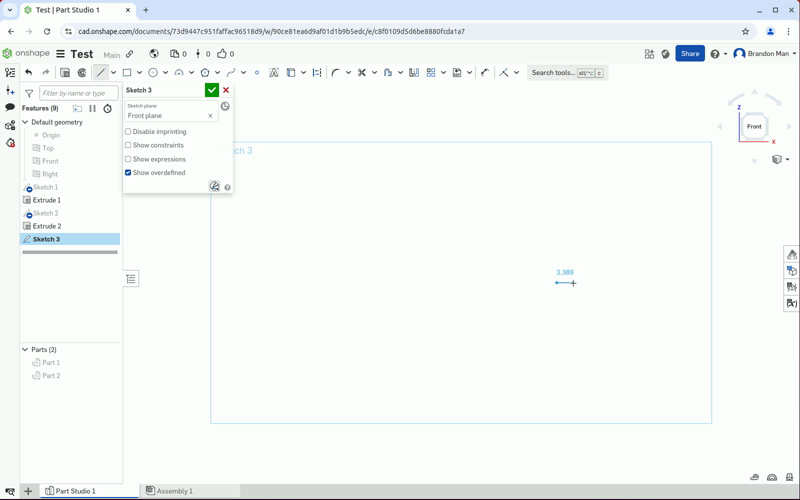
click(573, 282)
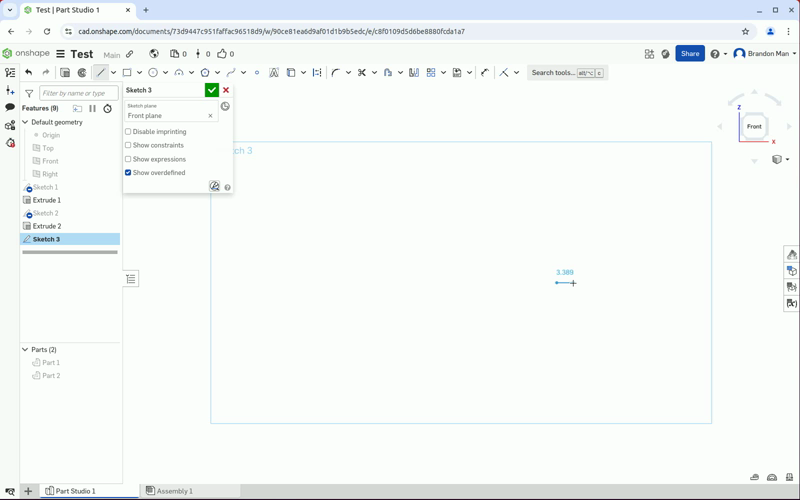
key_up(shift)
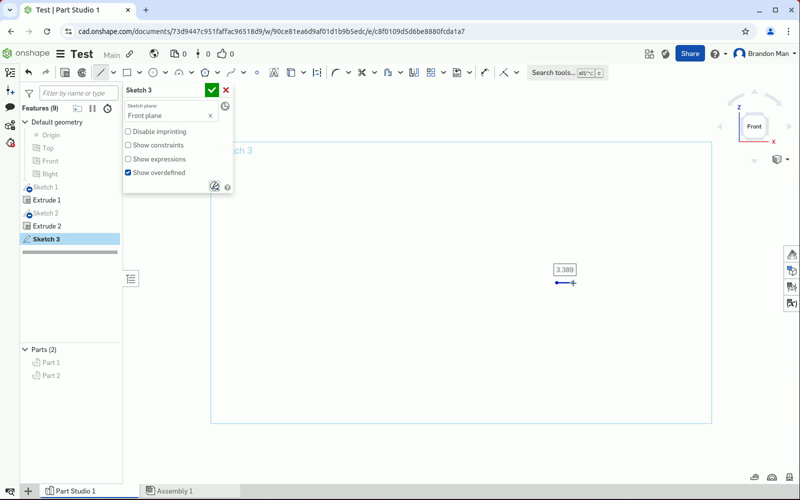
key_down(shift)
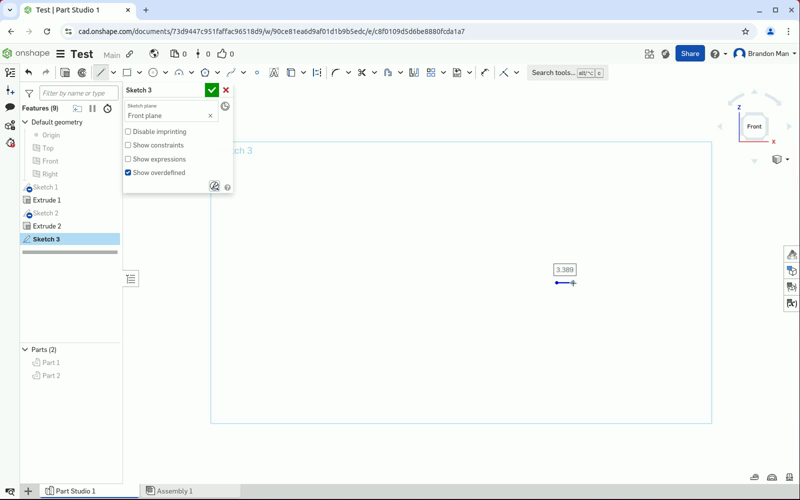
mouse_move(573, 218)
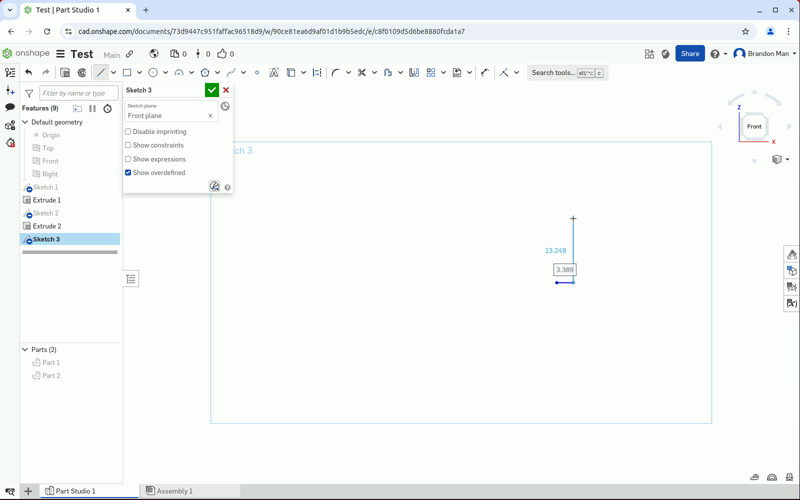
click(573, 218)
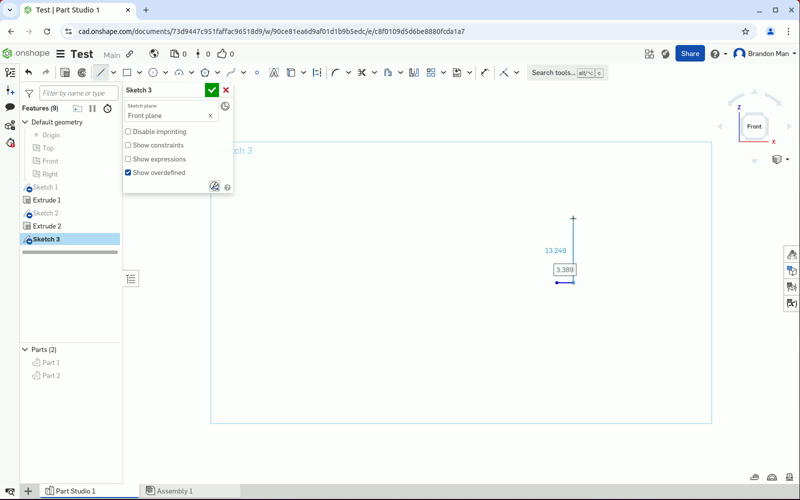
key_up(shift)
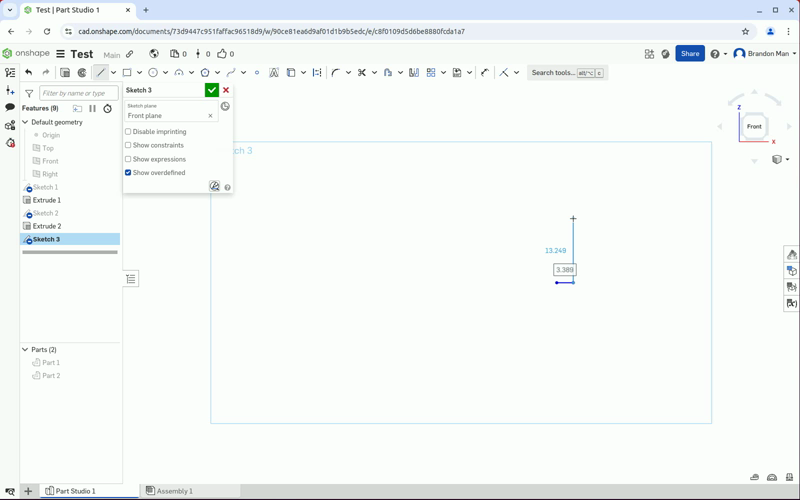
key_down(shift)
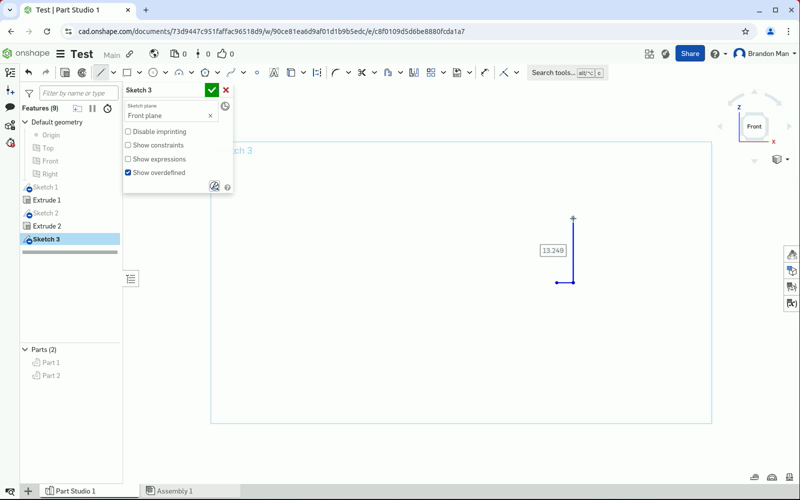
mouse_move(589, 218)
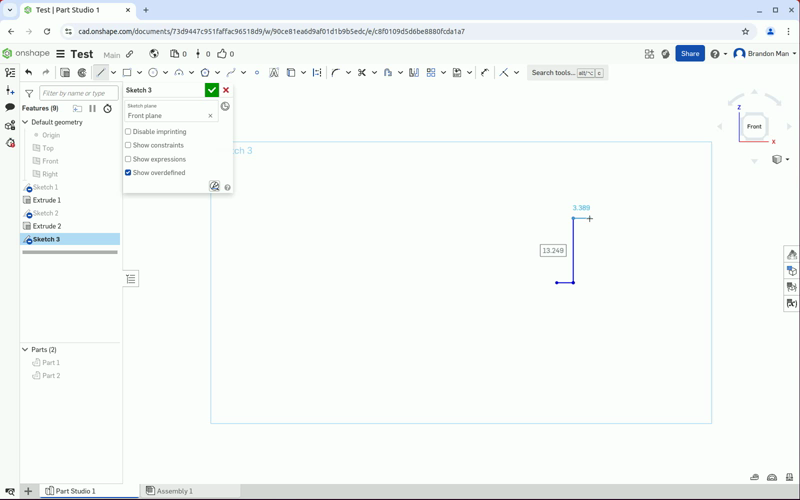
mouse_move(556, 218)
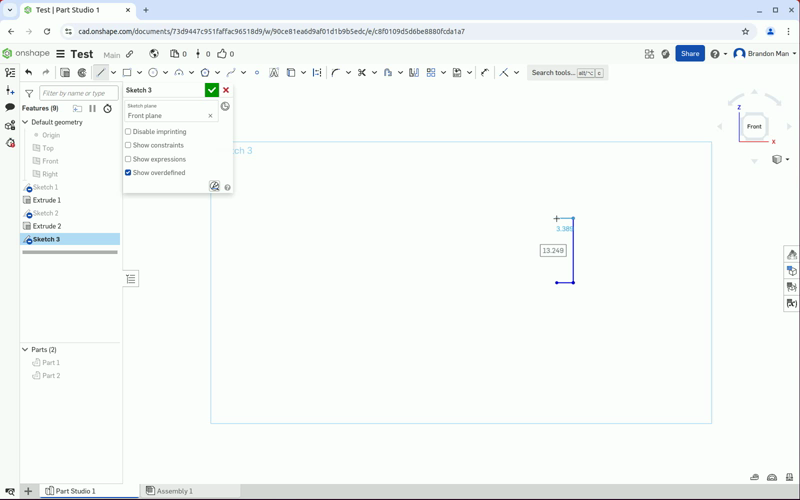
click(556, 218)
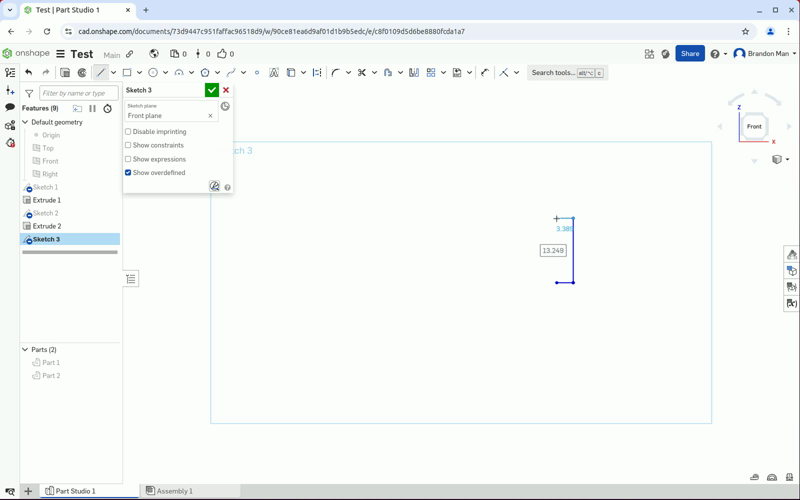
key_up(shift)
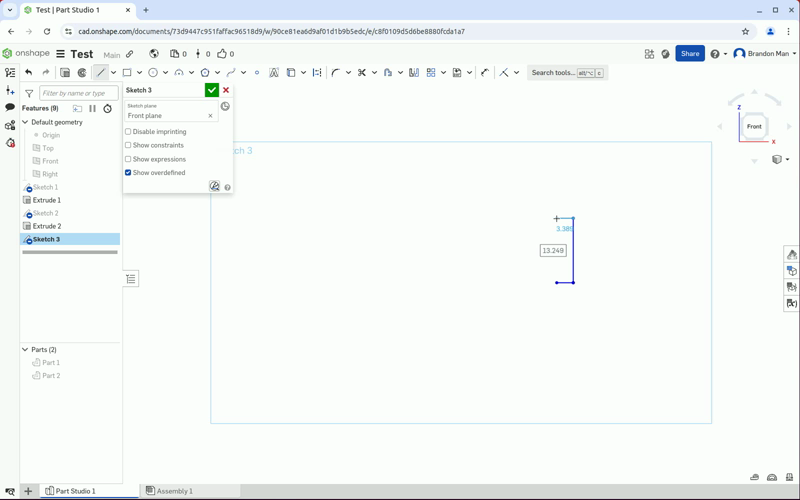
key_down(shift)
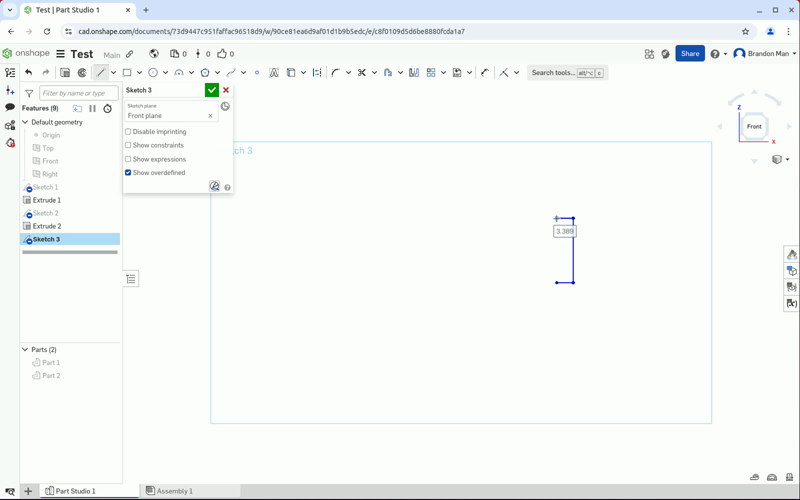
mouse_move(556, 282)
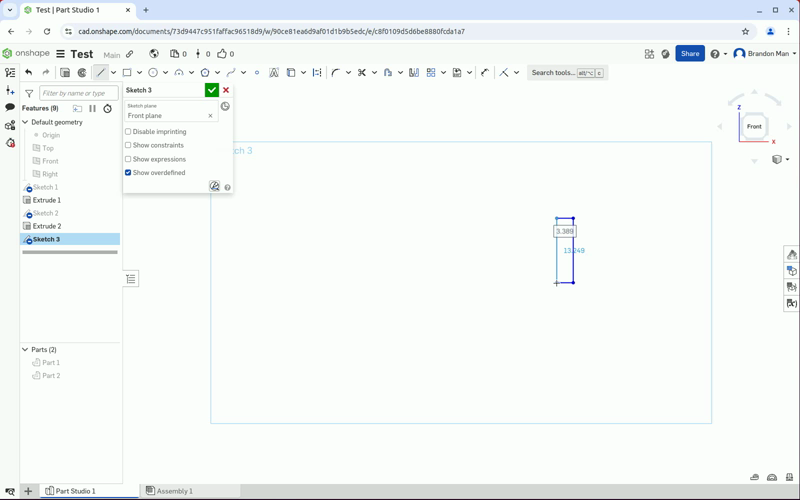
key_up(shift)
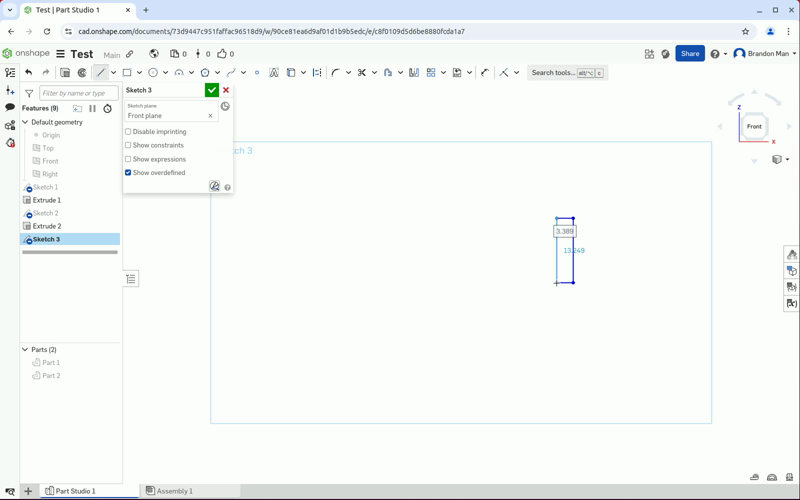
click(556, 282)
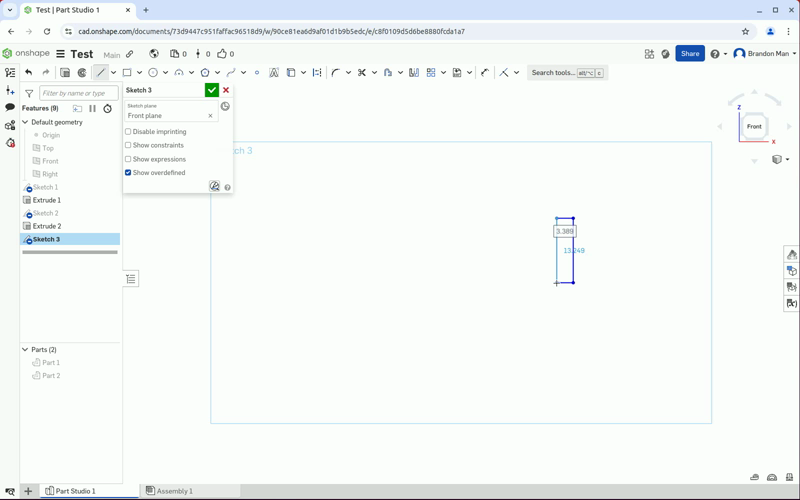
key(esc)
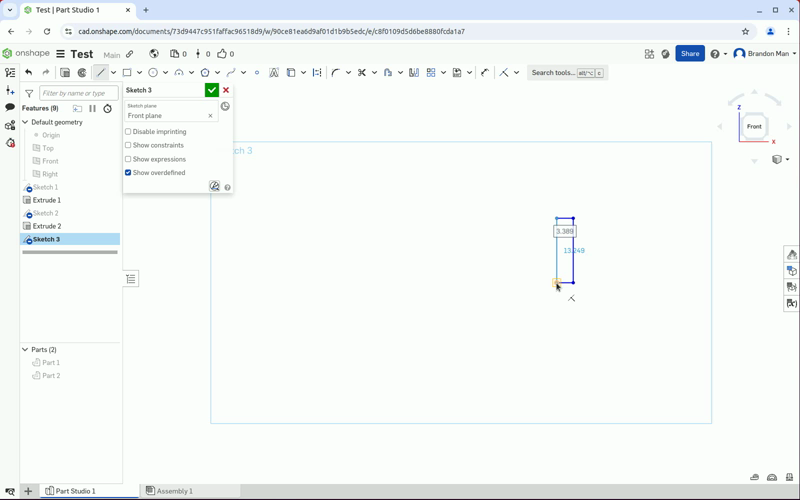
mouse_move(558, 230)
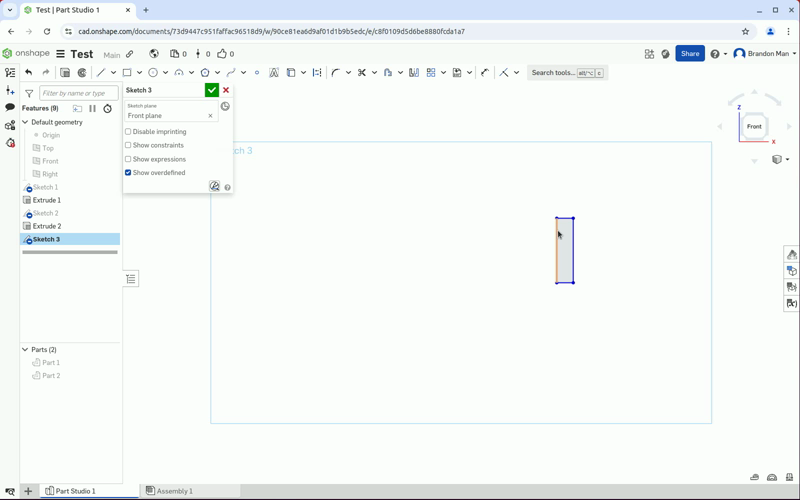
scroll(6)
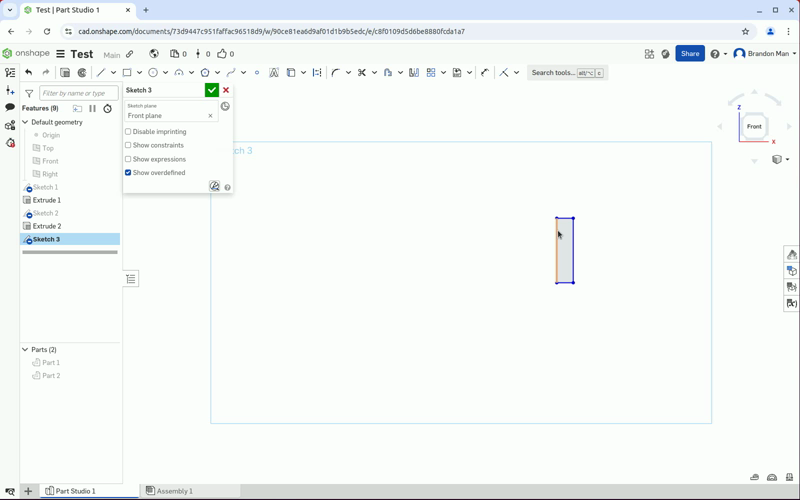
scroll(6)
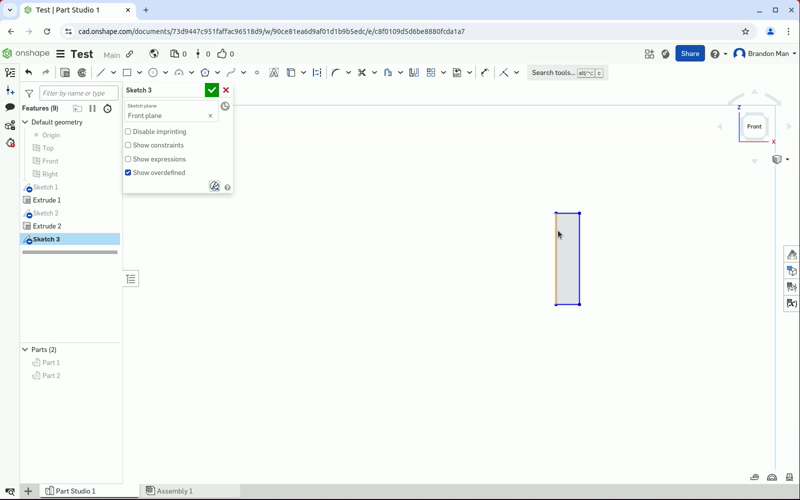
scroll(6)
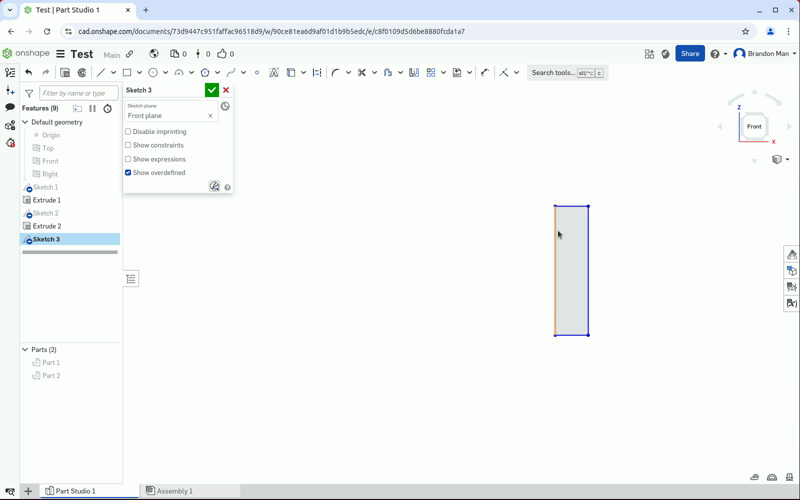
scroll(6)
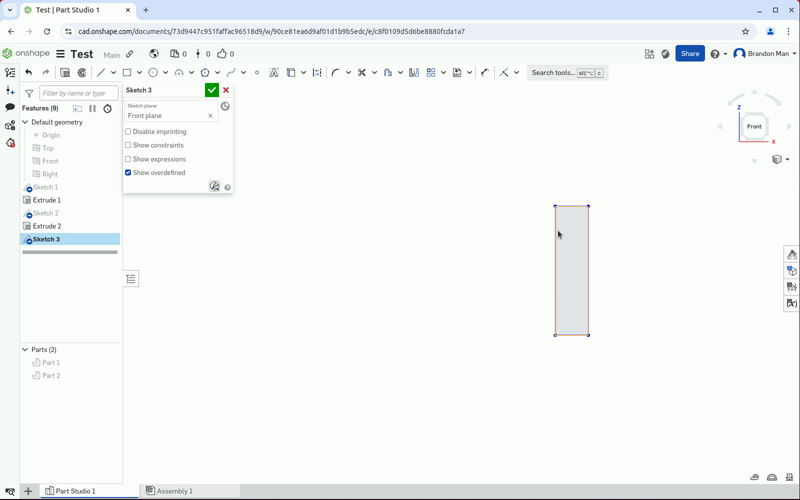
scroll(6)
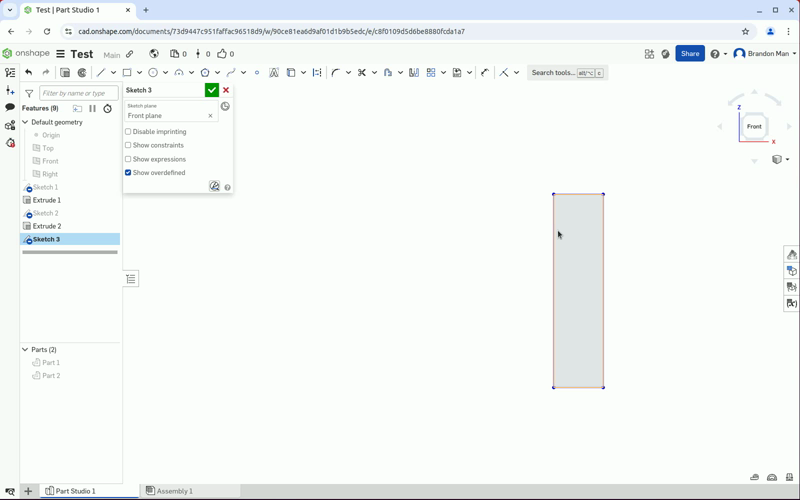
scroll(6)
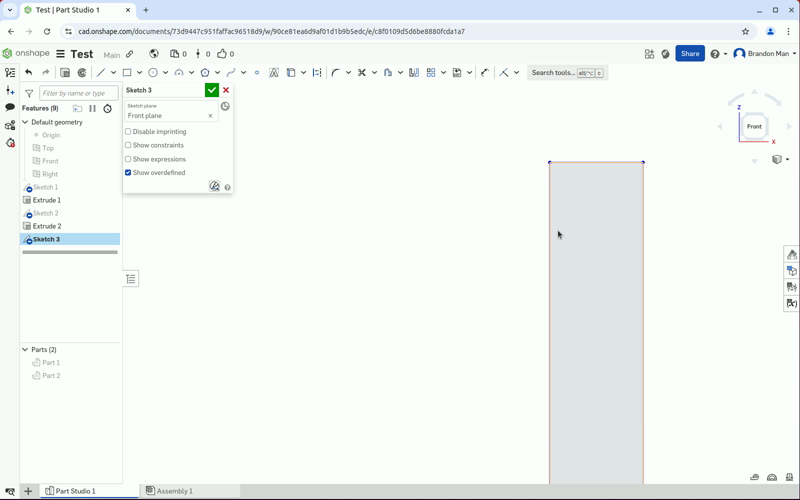
scroll(6)
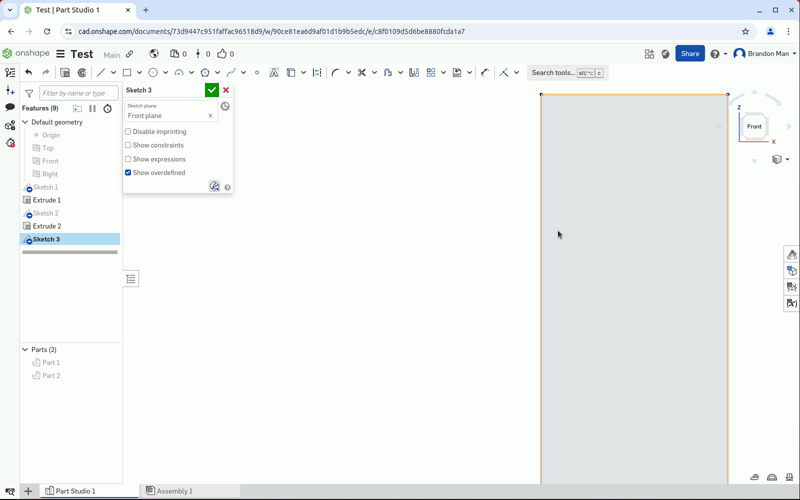
click(558, 230)
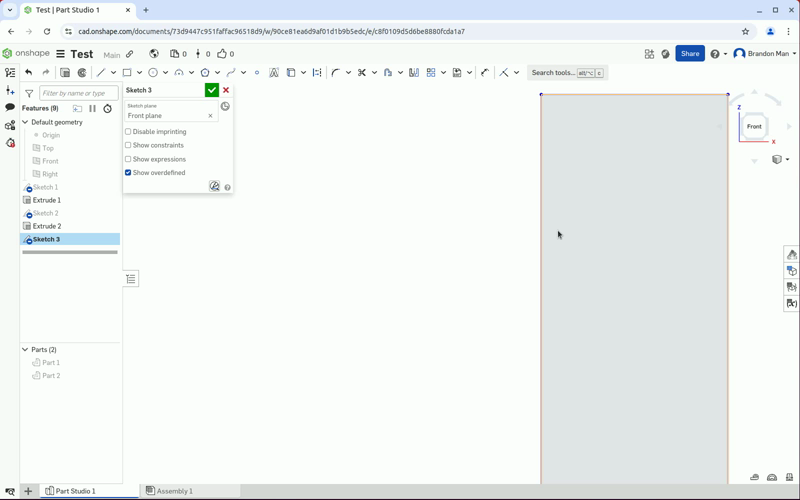
scroll(-6)
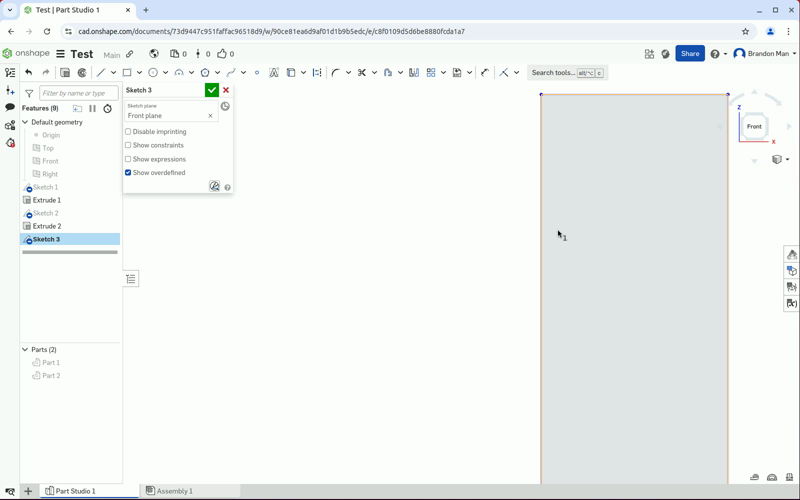
scroll(-6)
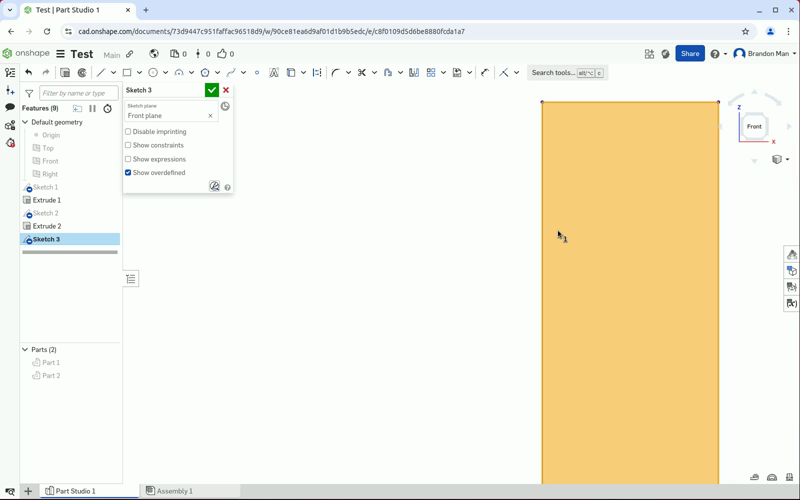
scroll(-6)
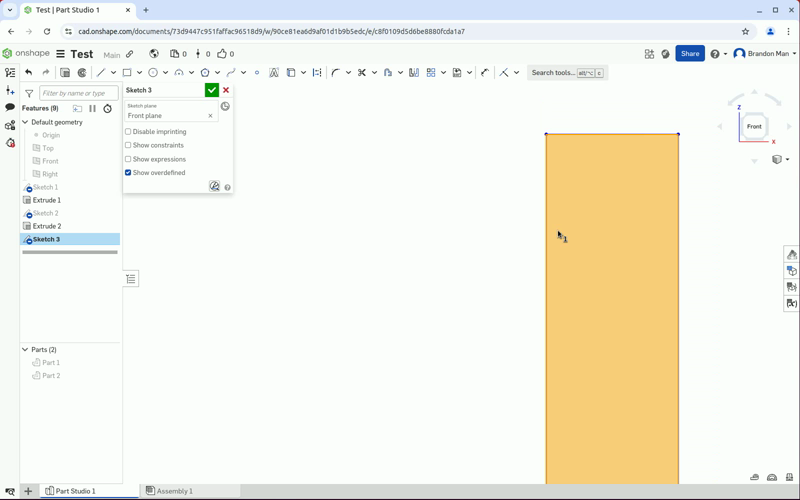
scroll(-6)
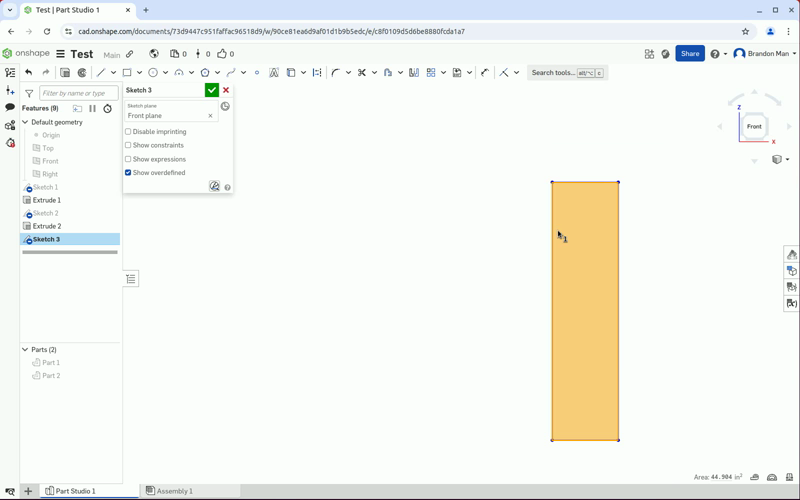
scroll(-6)
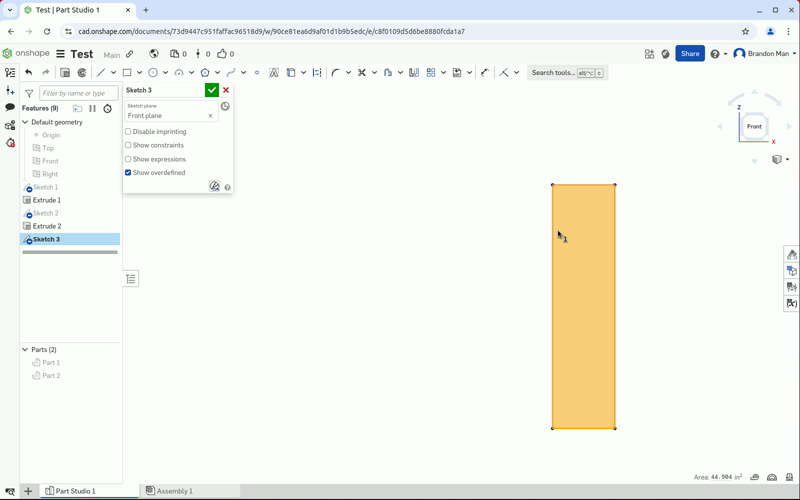
scroll(-6)
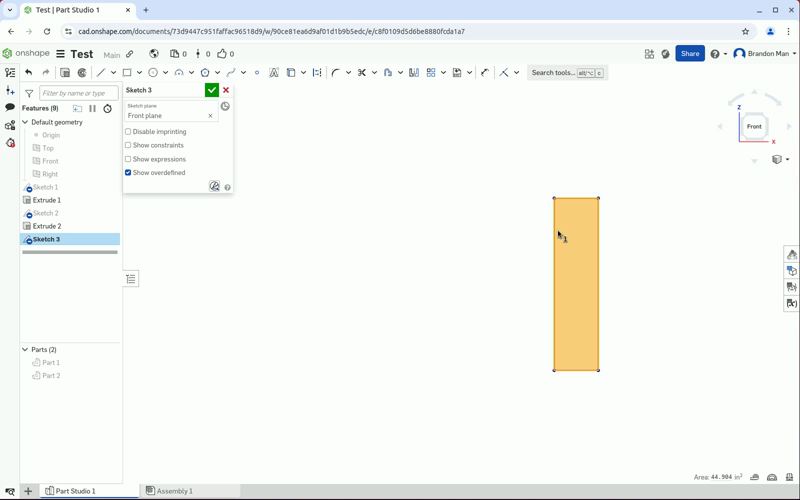
scroll(-6)
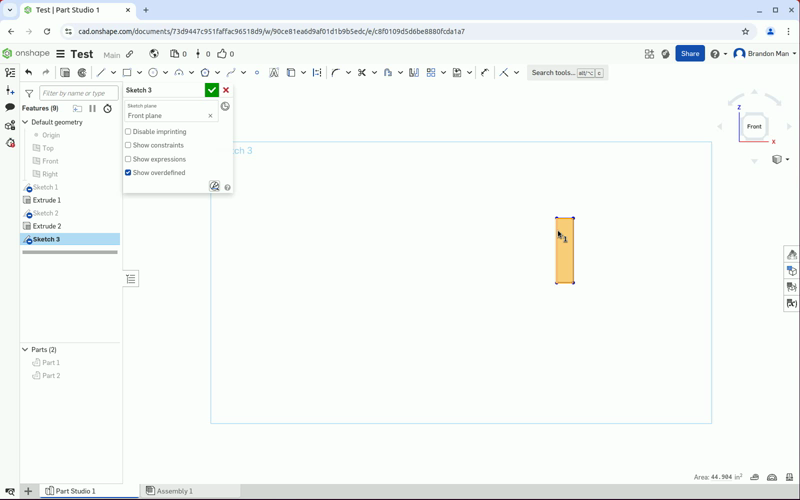
mouse_move(73, 352)
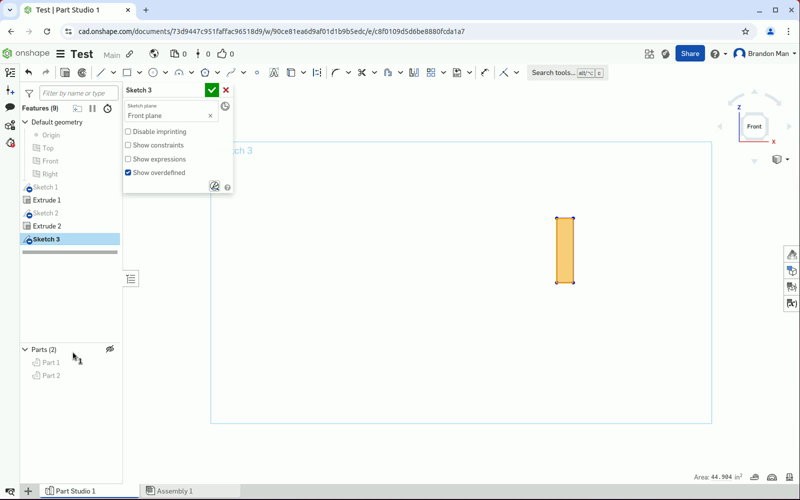
key(shift+y)
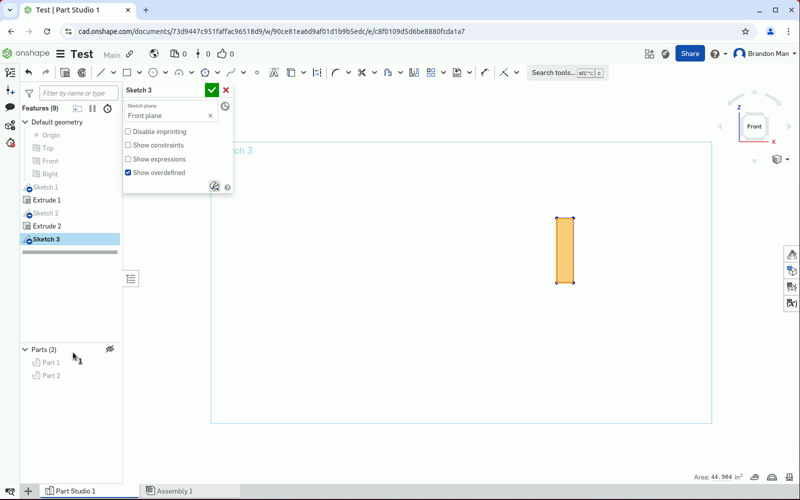
key(shift+e)
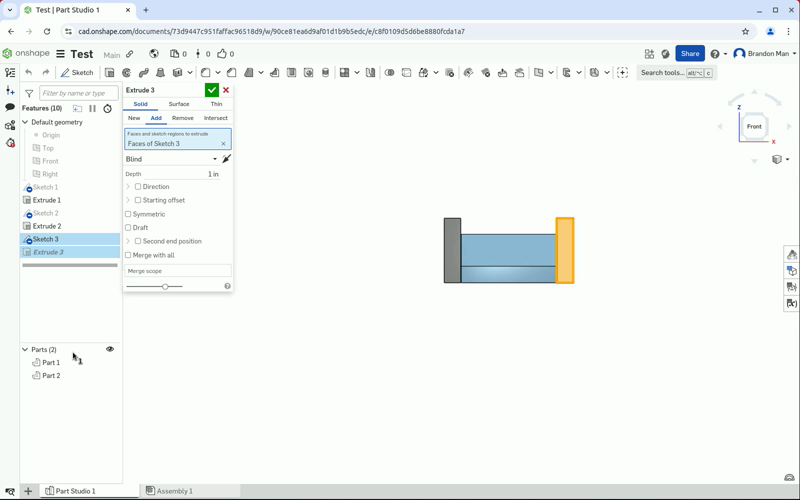
mouse_move(143, 106)
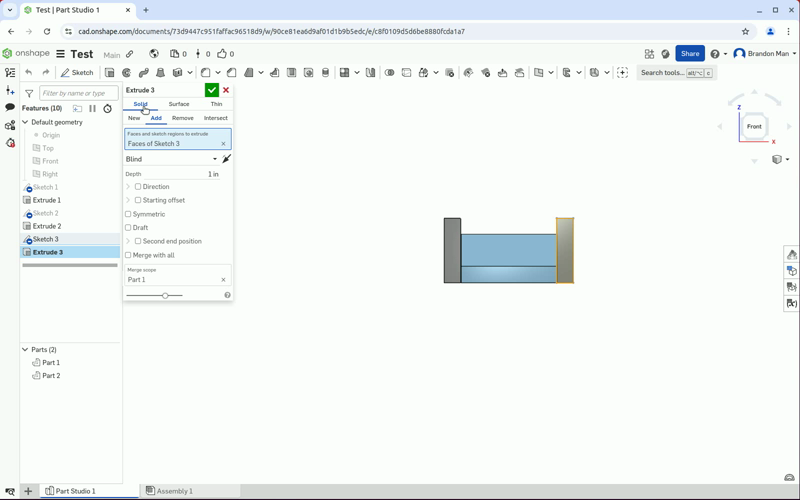
click(143, 106)
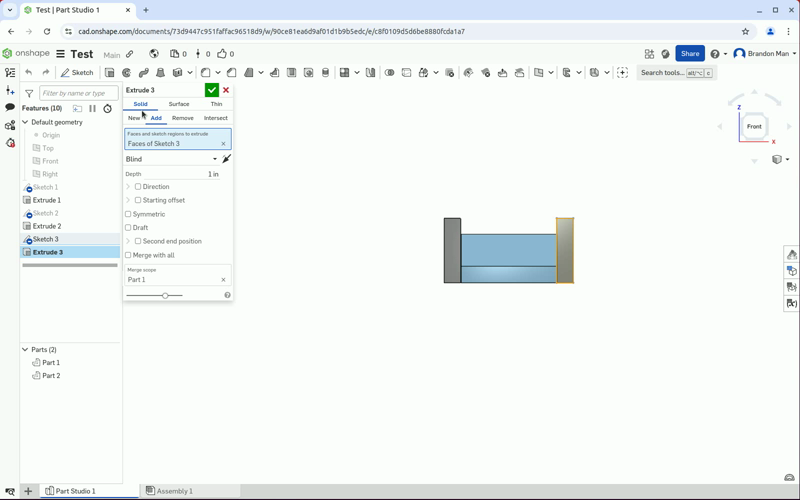
mouse_move(137, 120)
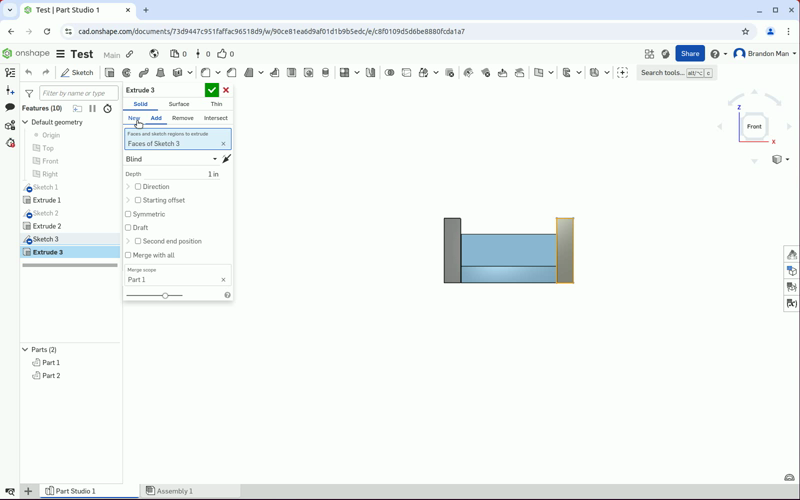
click(137, 120)
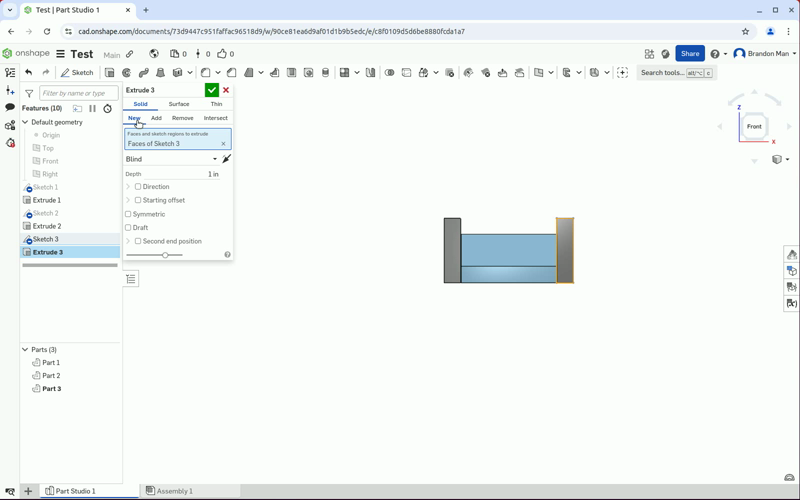
key(tab, 4)
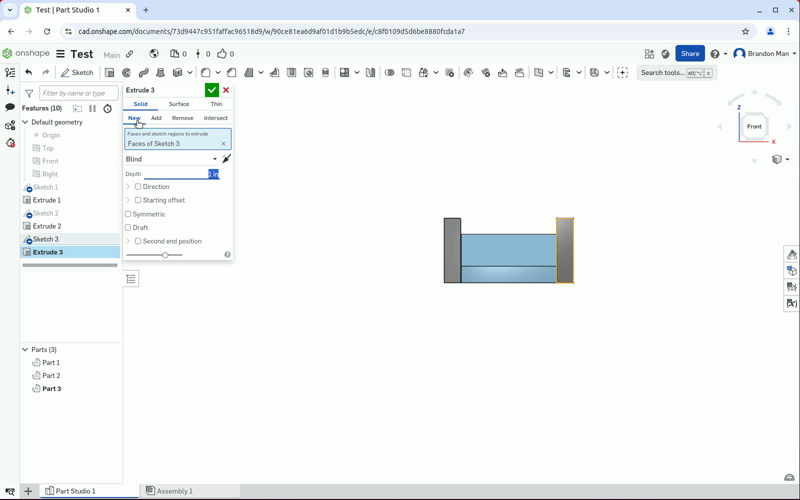
text(-13.239)
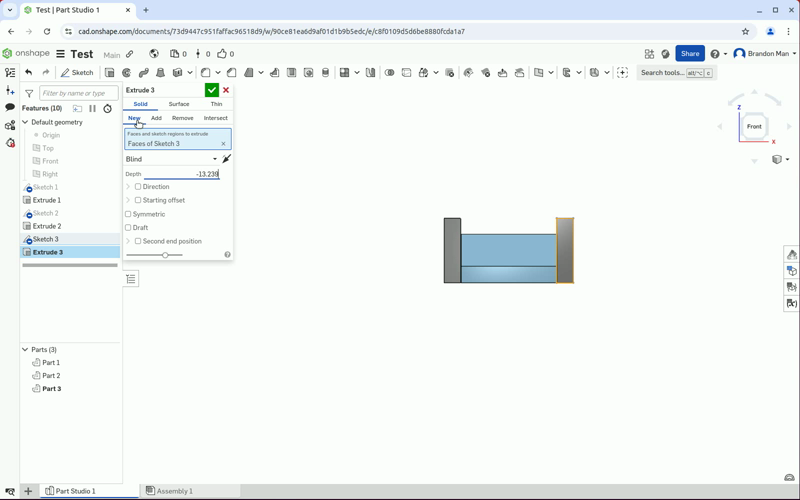
key(enter)
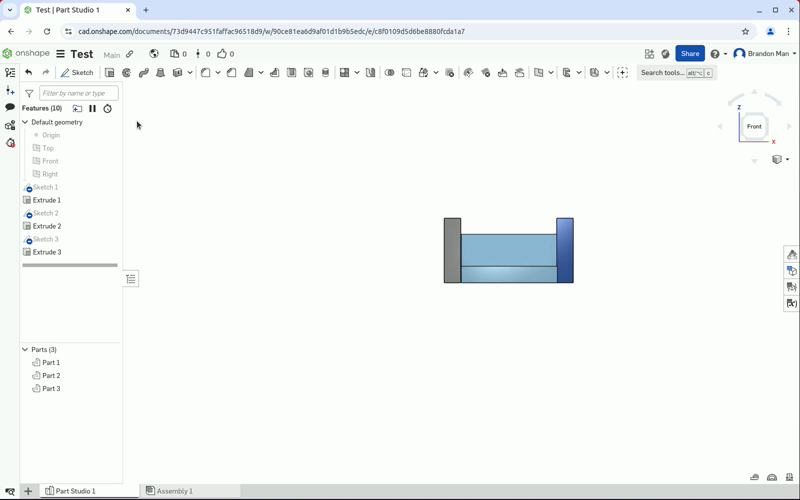
key(shift+h)
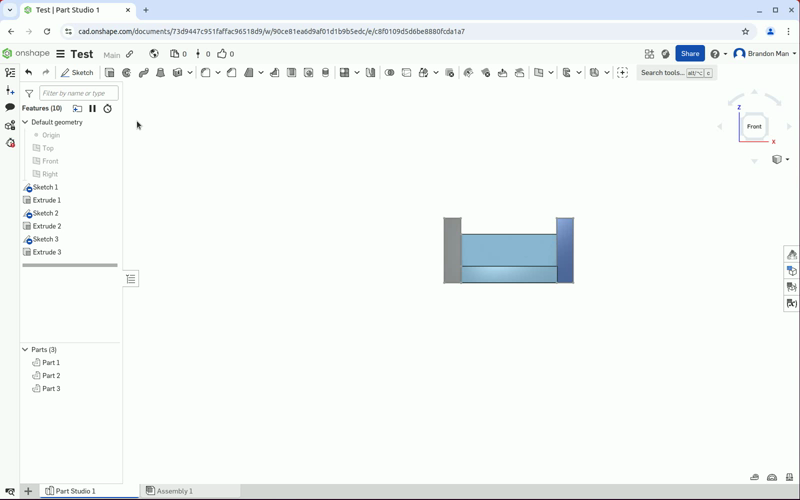
key(shift+h)
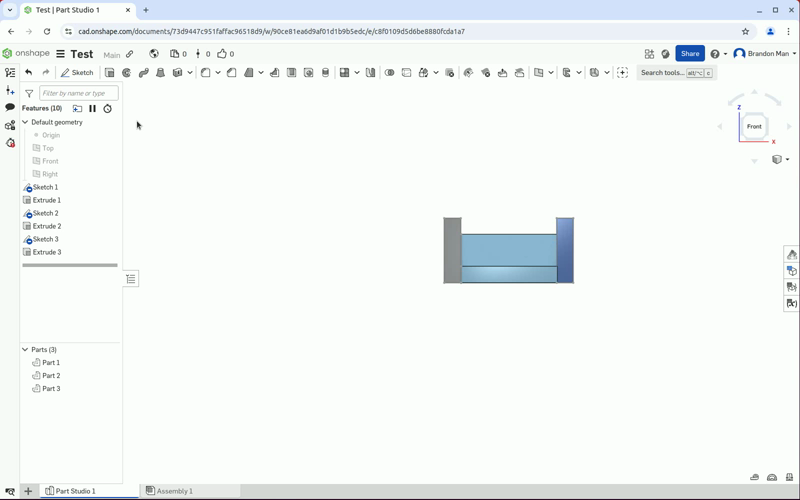
key(shift+7)
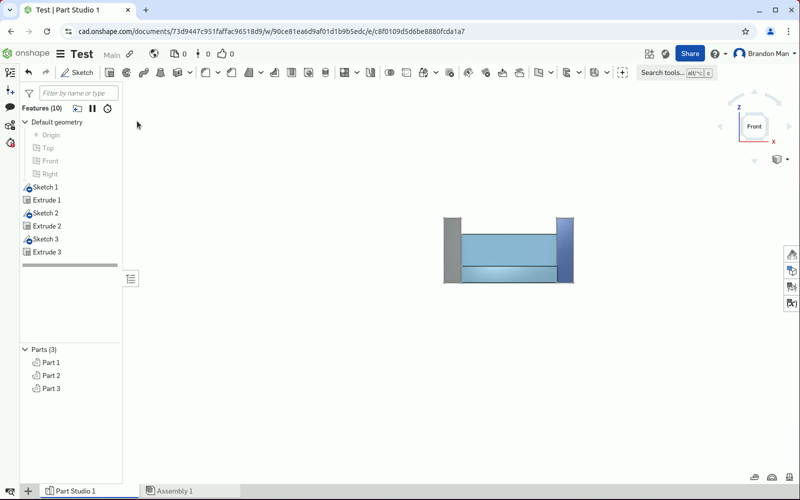
key(left, 2)
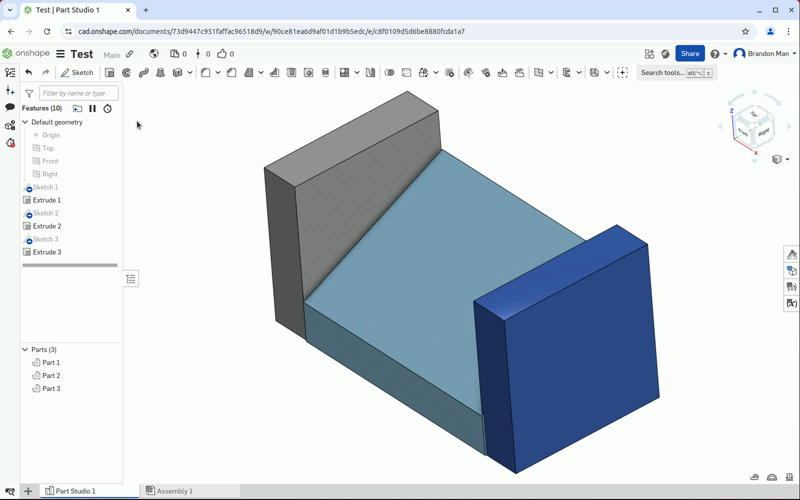
key(down, 2)
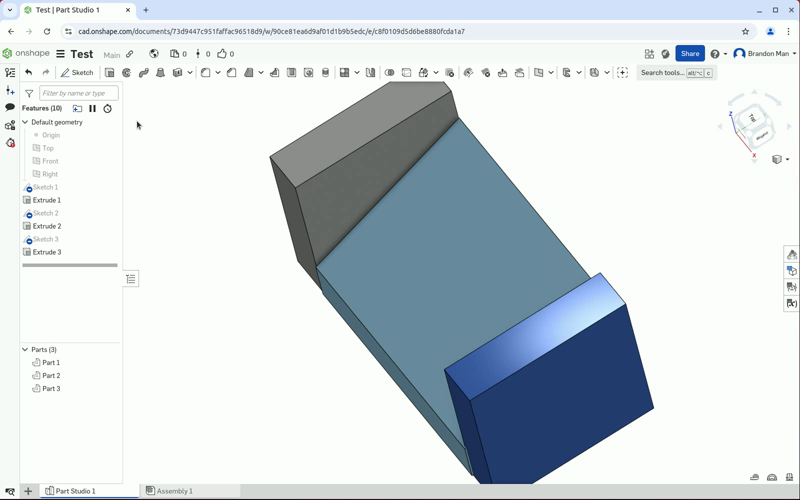
key(up, 2)
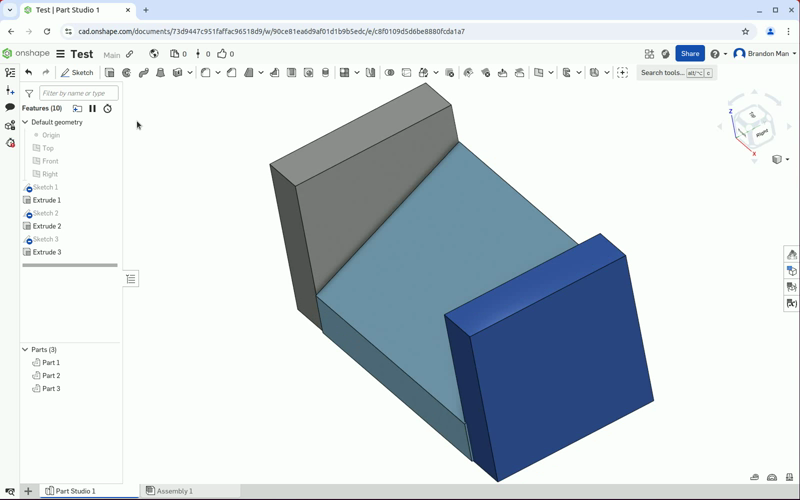
key(right, 2)
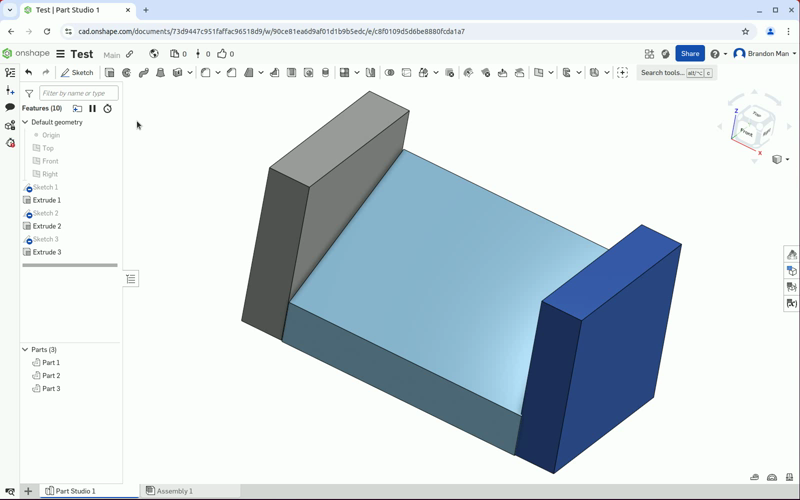
mouse_move(73, 189)
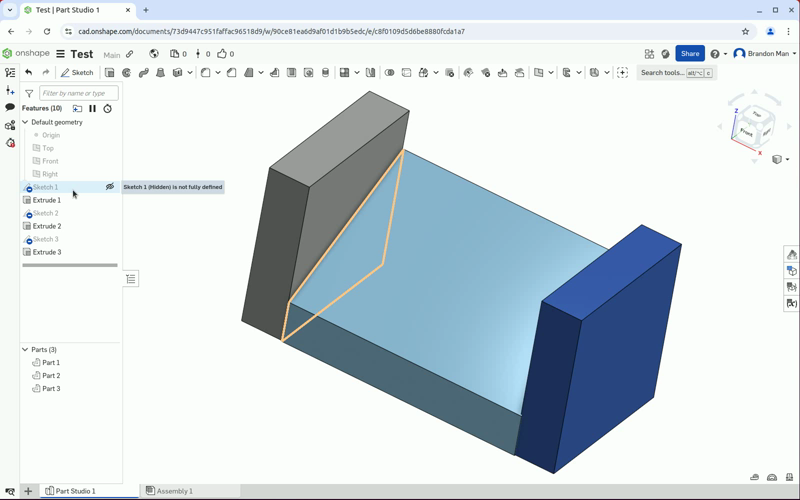
click(73, 189)